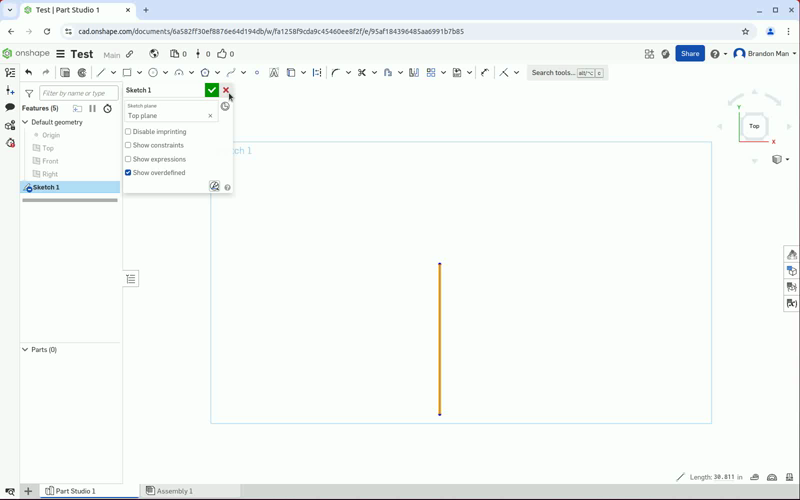
key(shift+h)
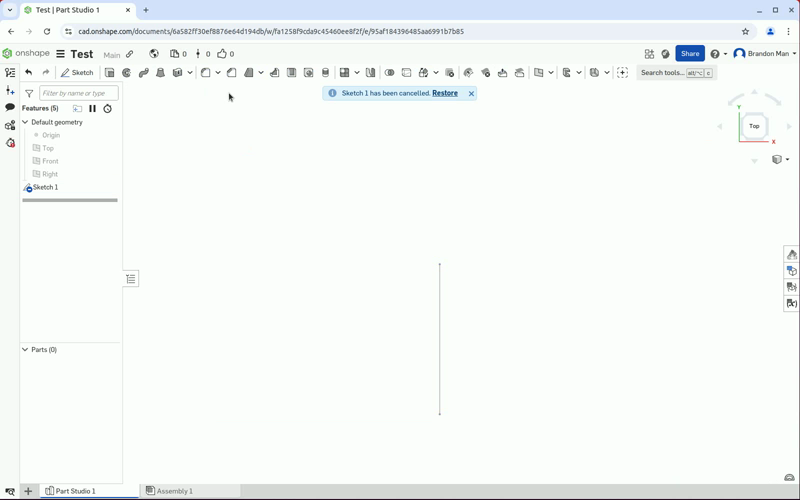
key(shift+s)
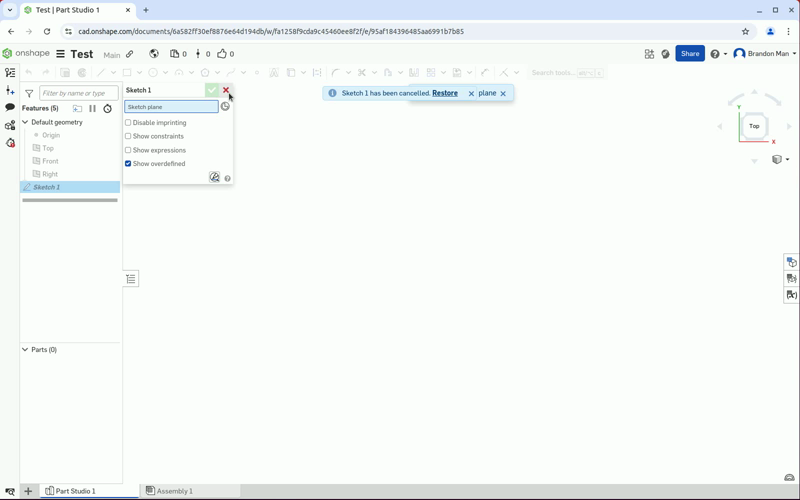
mouse_move(73, 150)
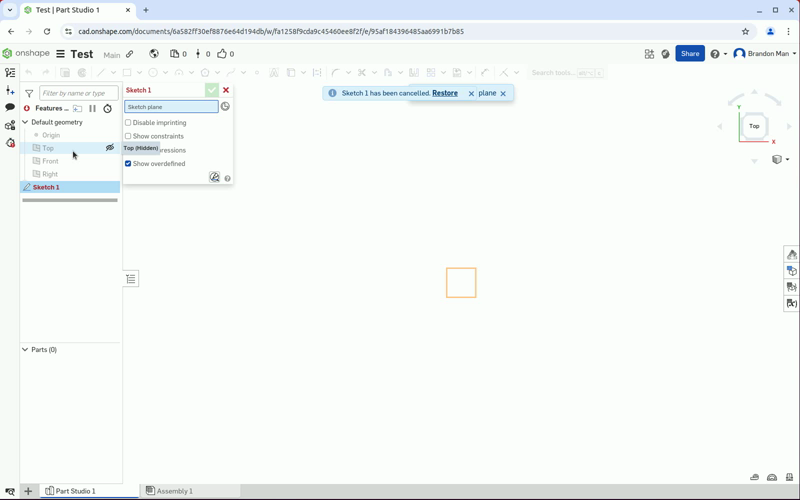
click(73, 150)
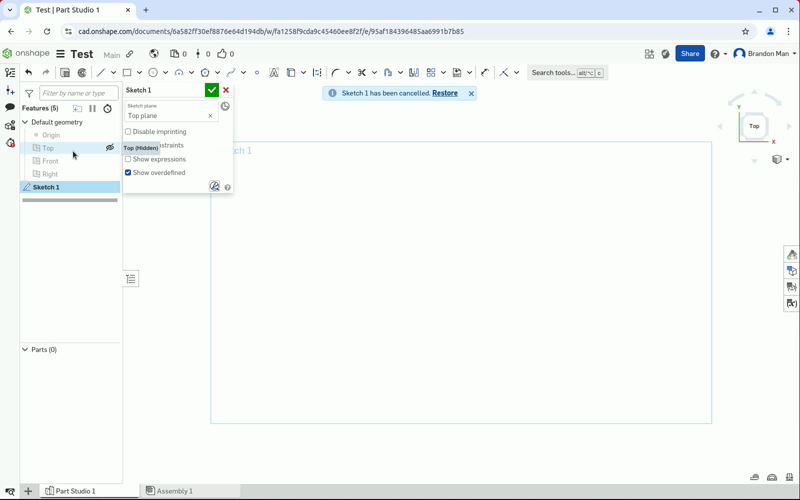
mouse_move(73, 352)
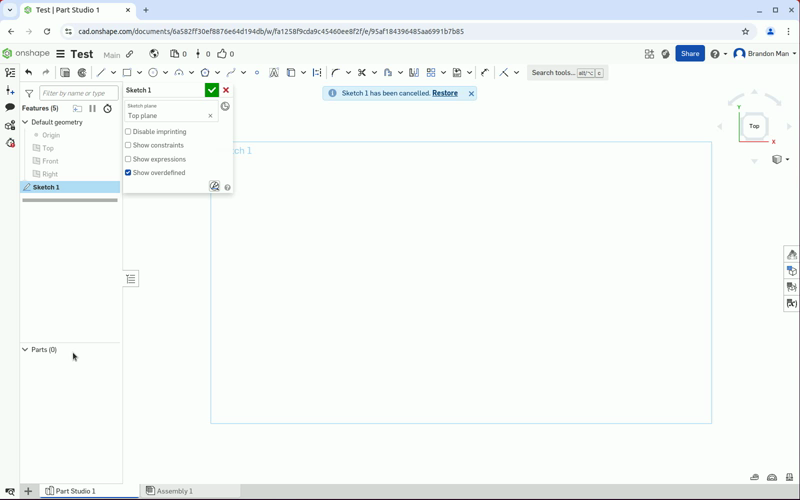
key(y)
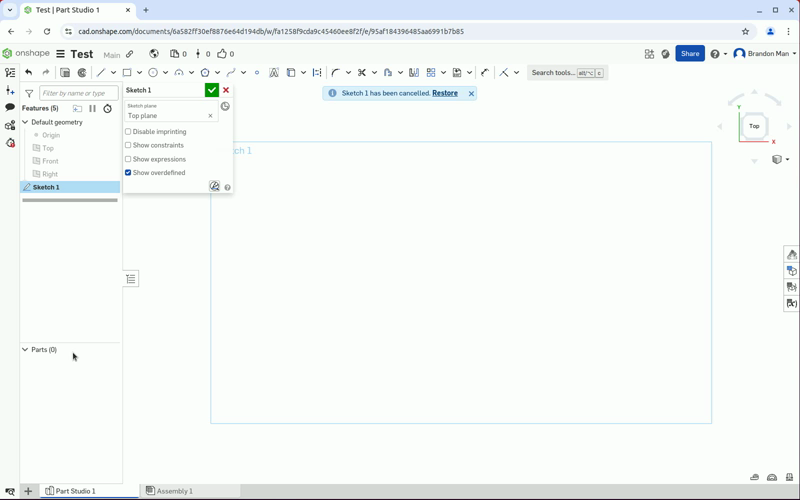
key(l)
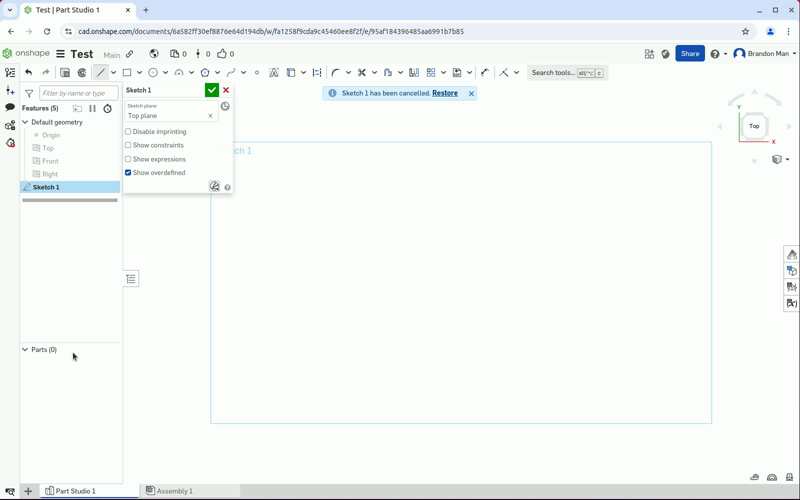
key_down(shift)
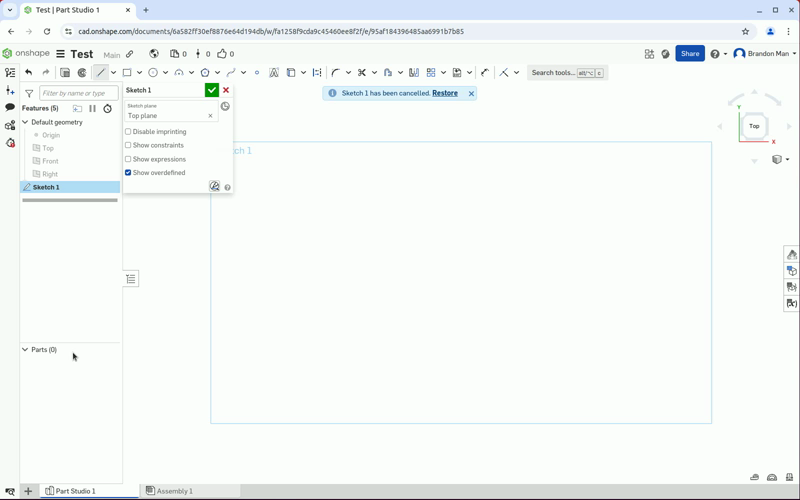
mouse_move(460, 282)
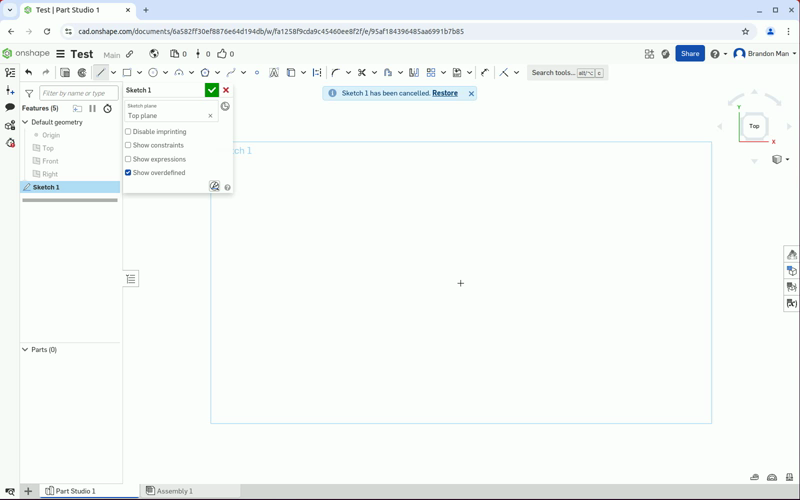
click(460, 282)
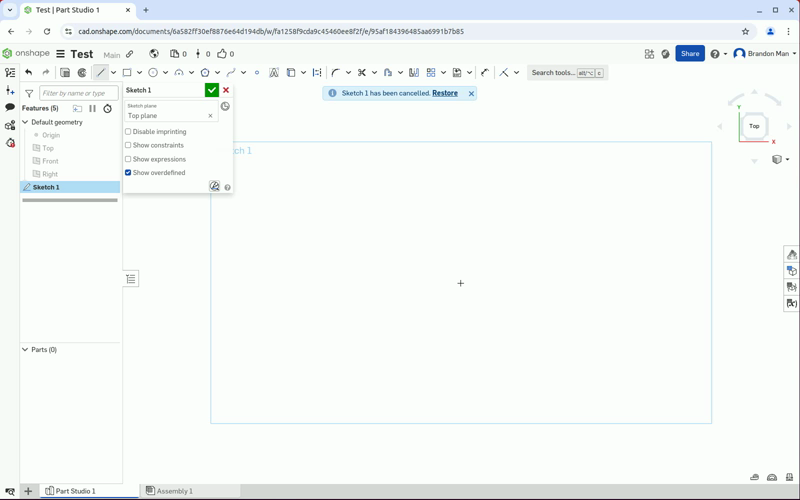
key_up(shift)
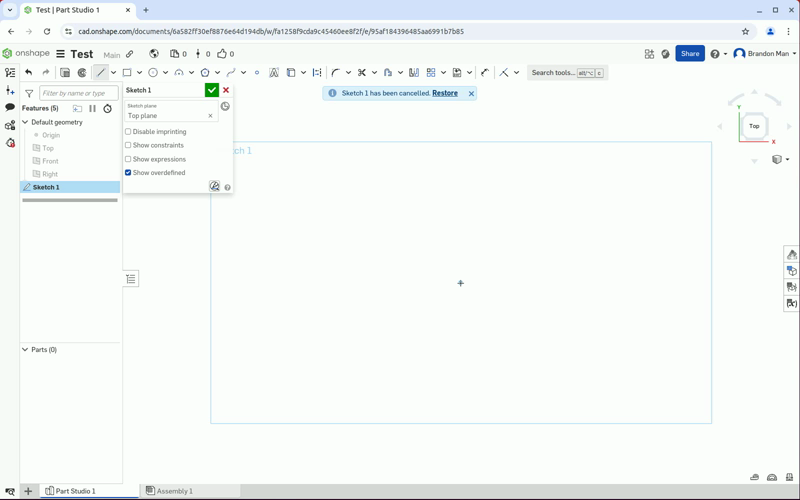
key_down(shift)
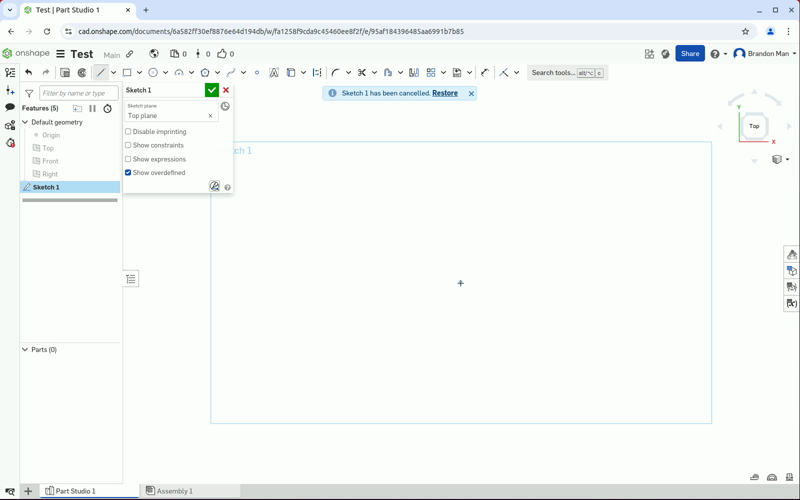
mouse_move(490, 282)
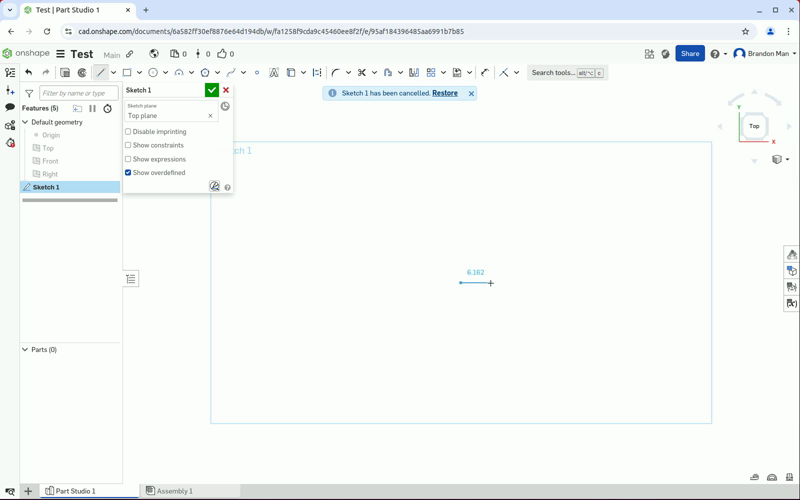
mouse_move(483, 282)
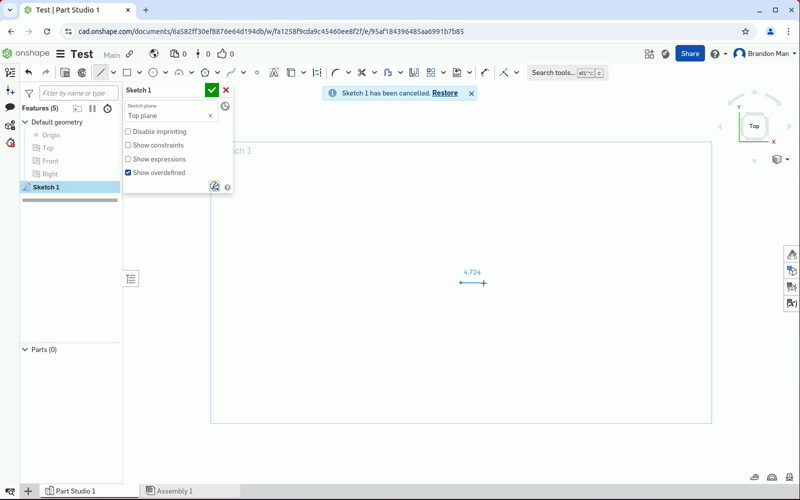
click(483, 282)
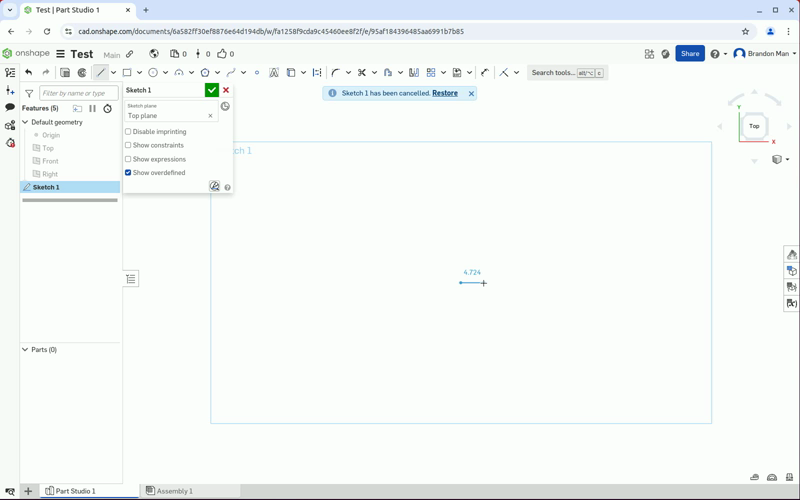
key_up(shift)
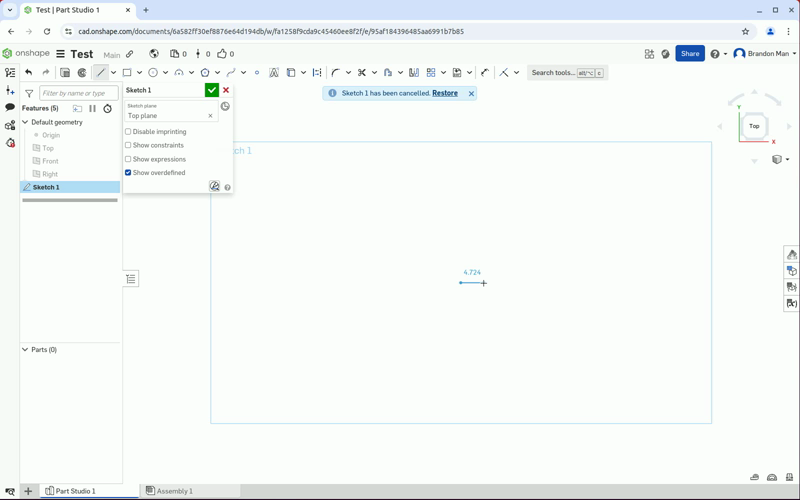
key_down(shift)
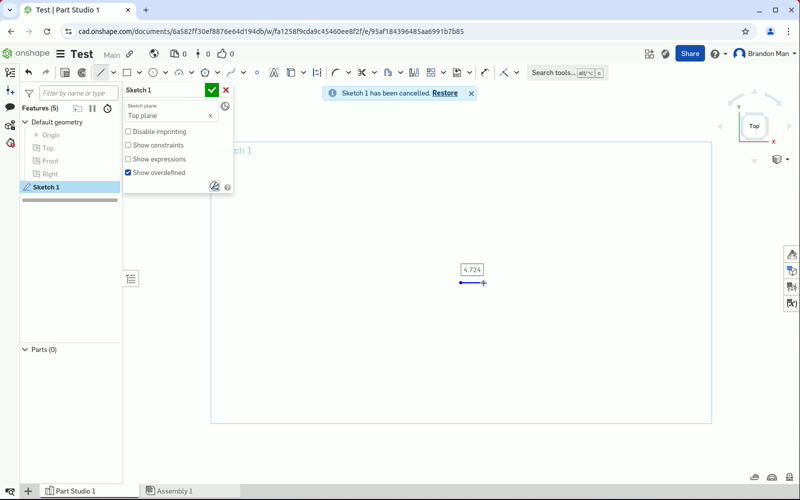
mouse_move(513, 282)
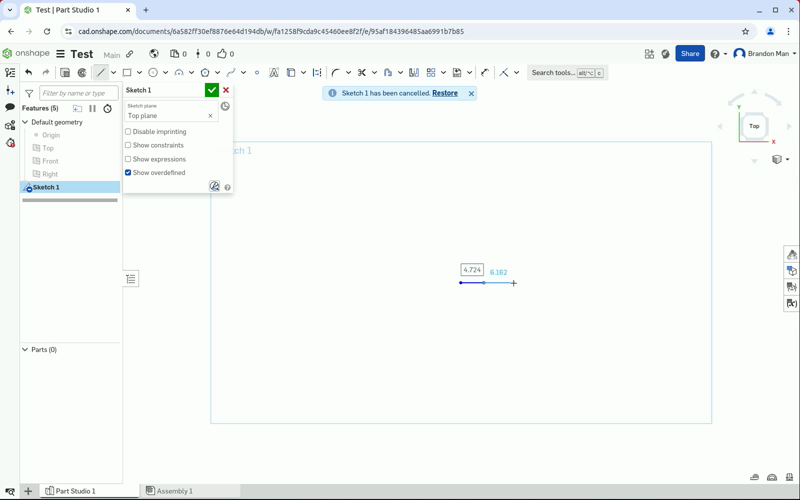
mouse_move(483, 237)
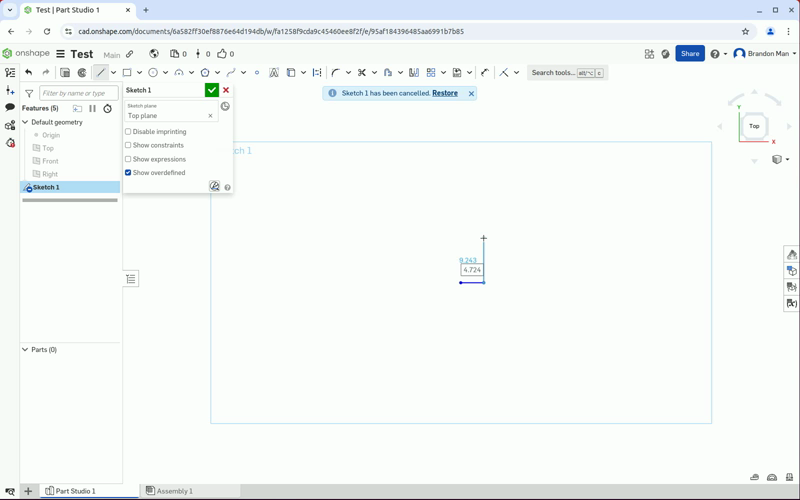
click(483, 237)
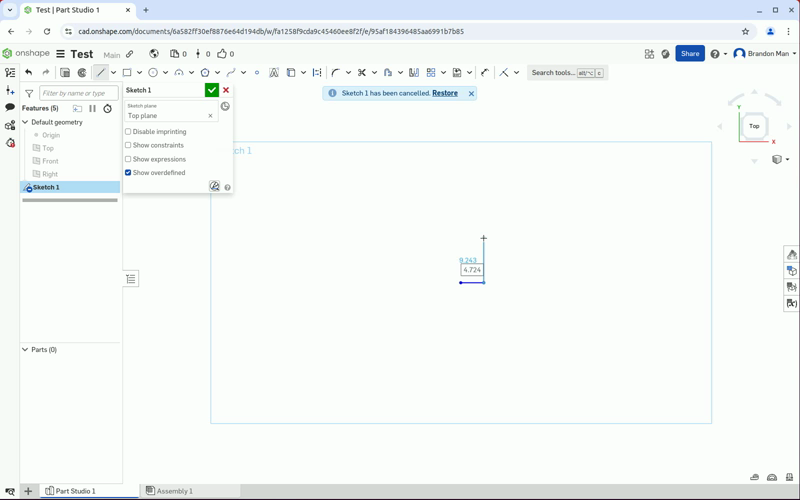
key_up(shift)
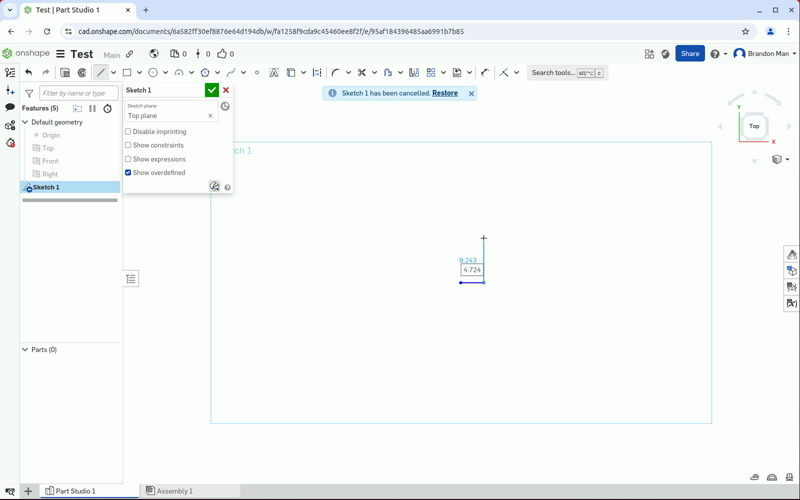
key_down(shift)
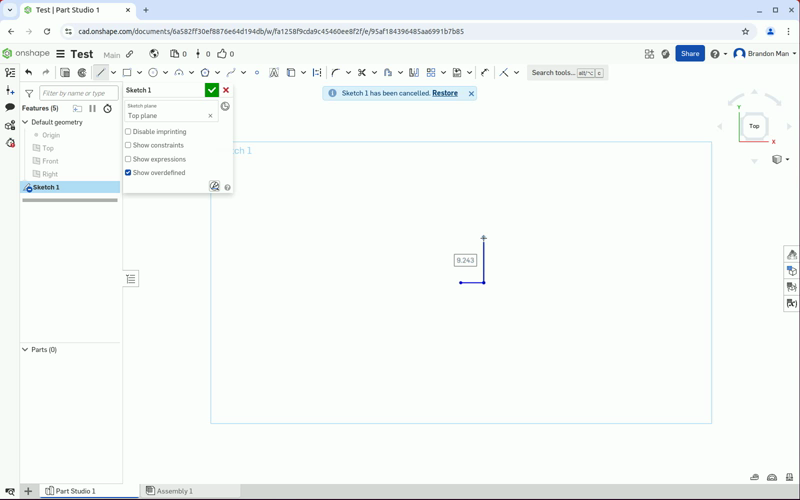
mouse_move(513, 237)
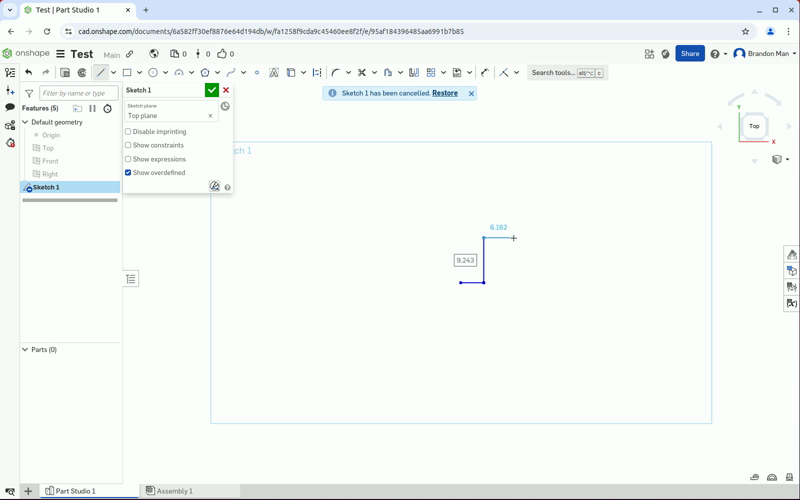
mouse_move(460, 237)
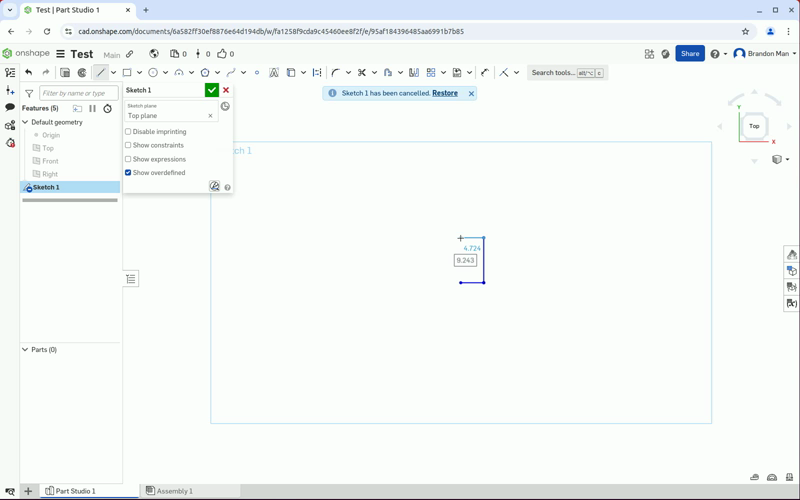
click(460, 237)
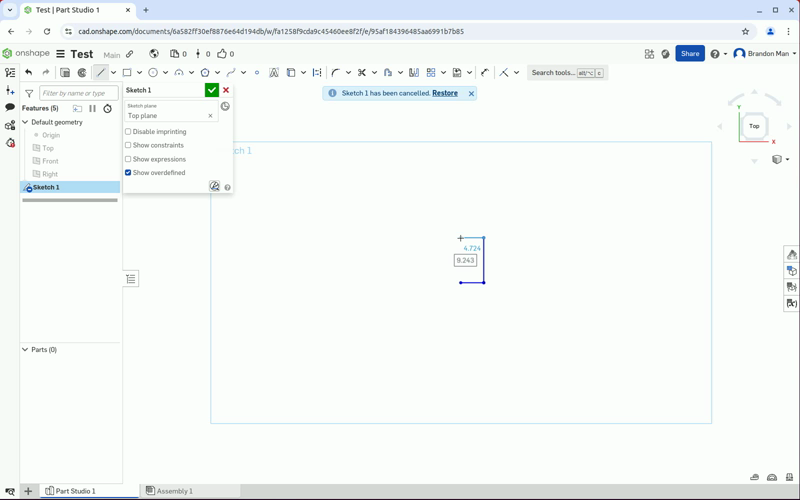
key_up(shift)
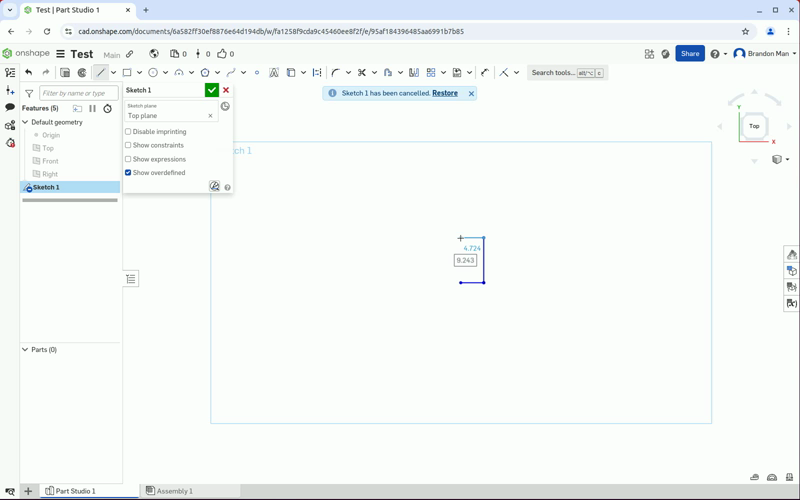
mouse_move(490, 237)
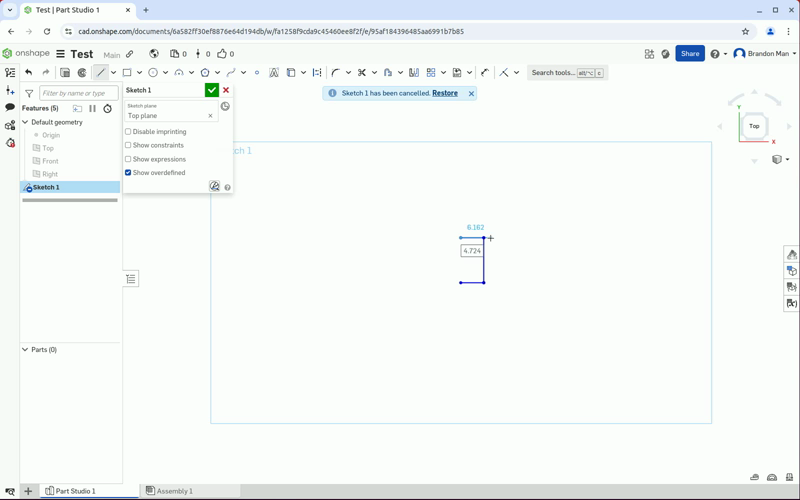
key_down(shift)
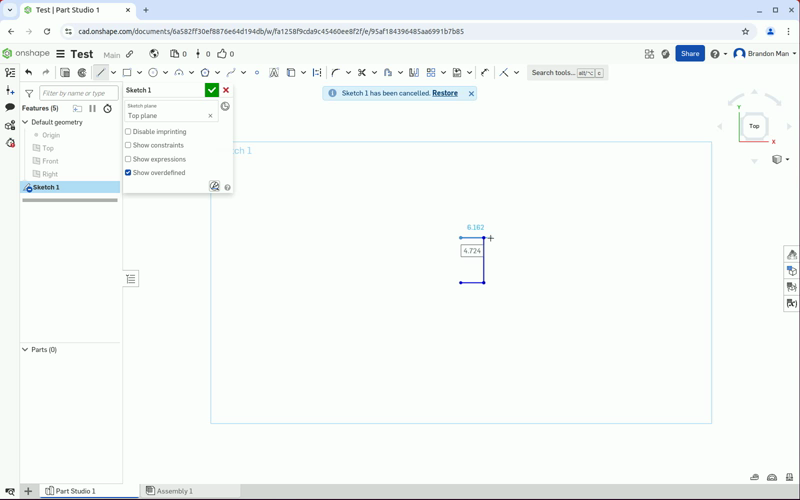
mouse_move(460, 282)
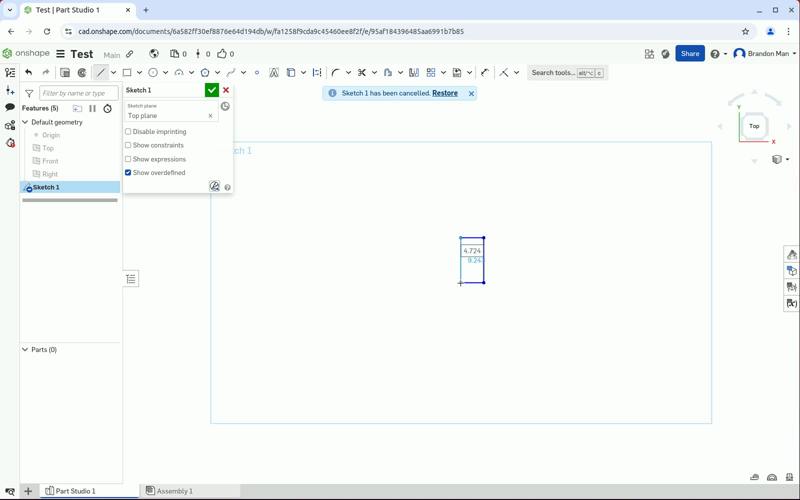
key_up(shift)
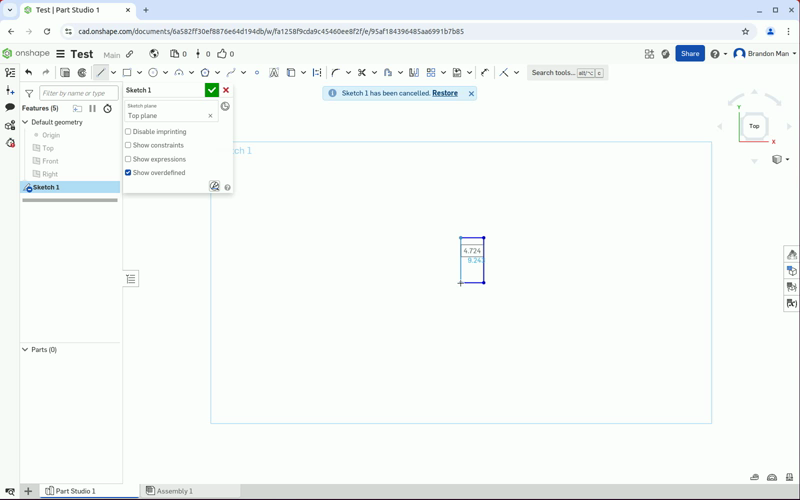
click(460, 282)
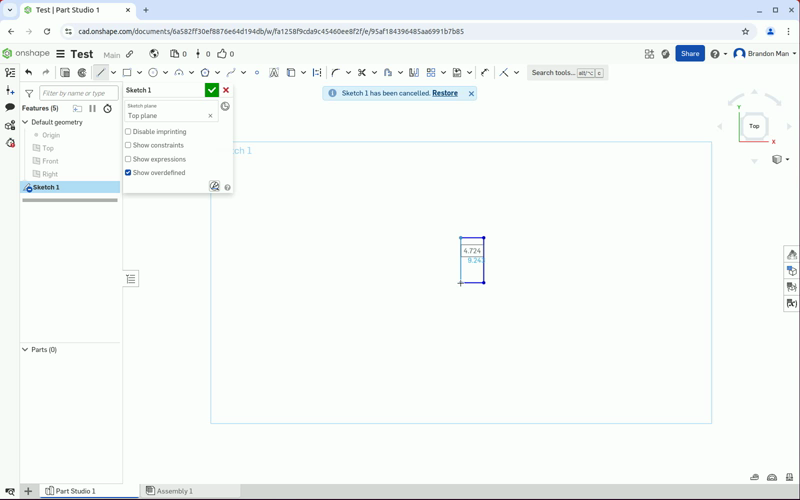
key(esc)
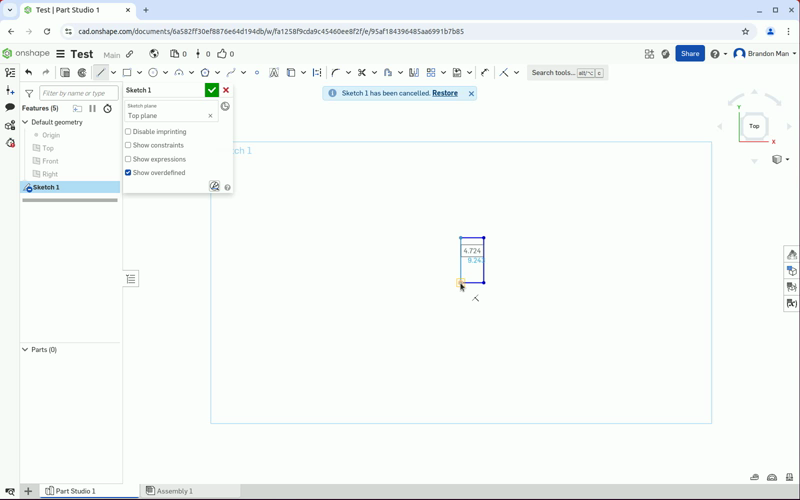
mouse_move(482, 259)
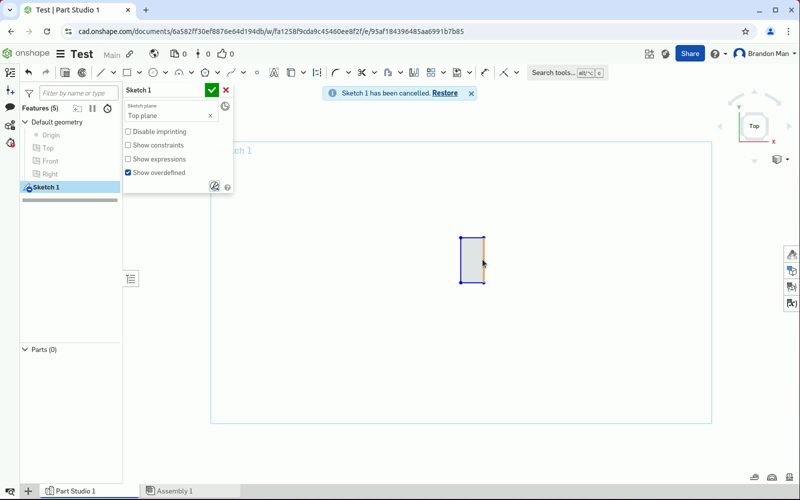
scroll(6)
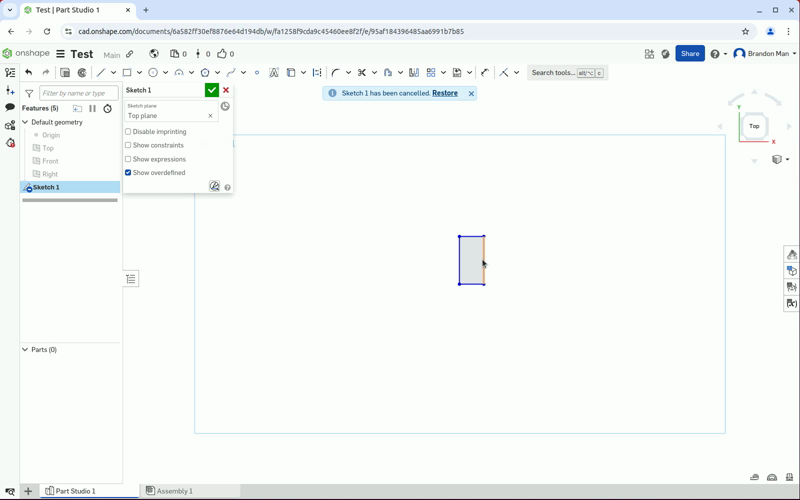
scroll(6)
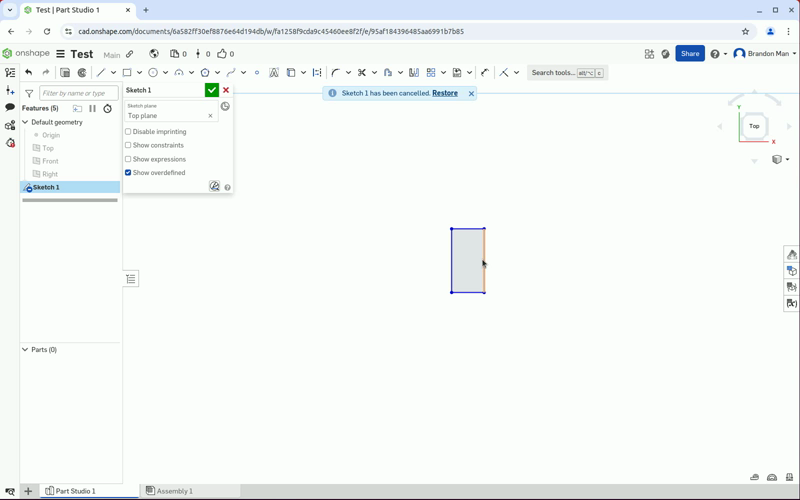
scroll(6)
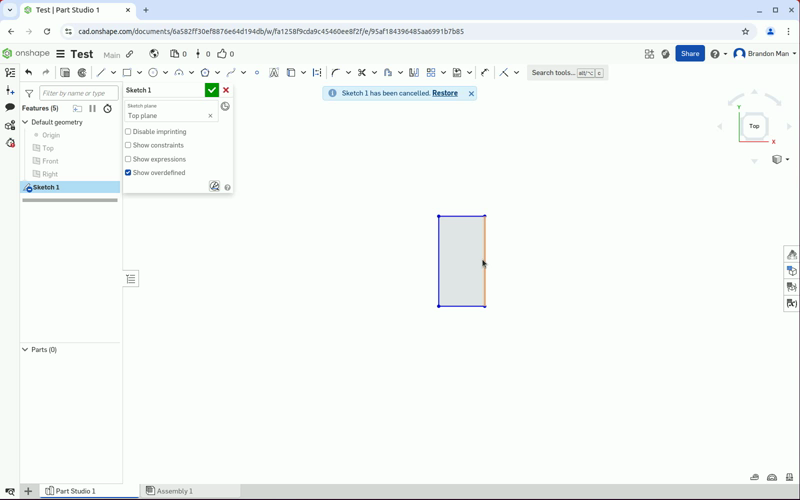
scroll(6)
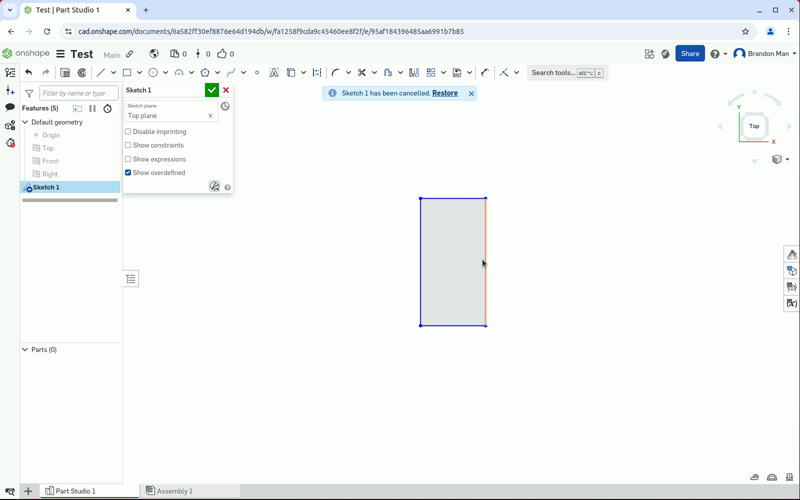
scroll(6)
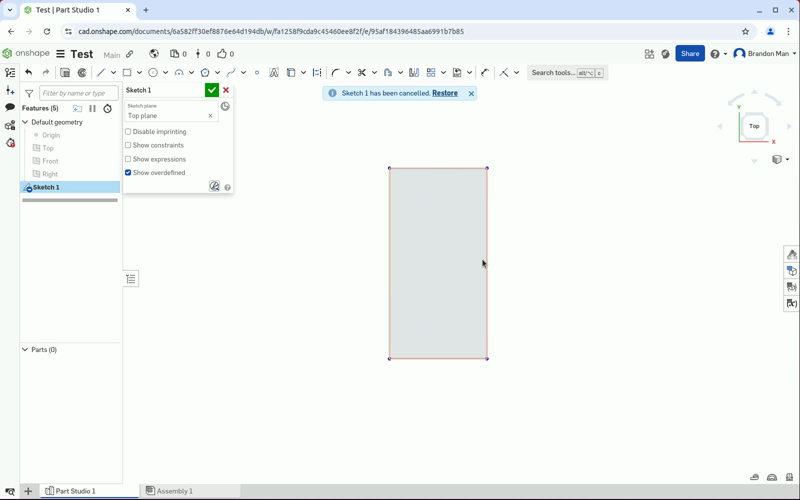
scroll(6)
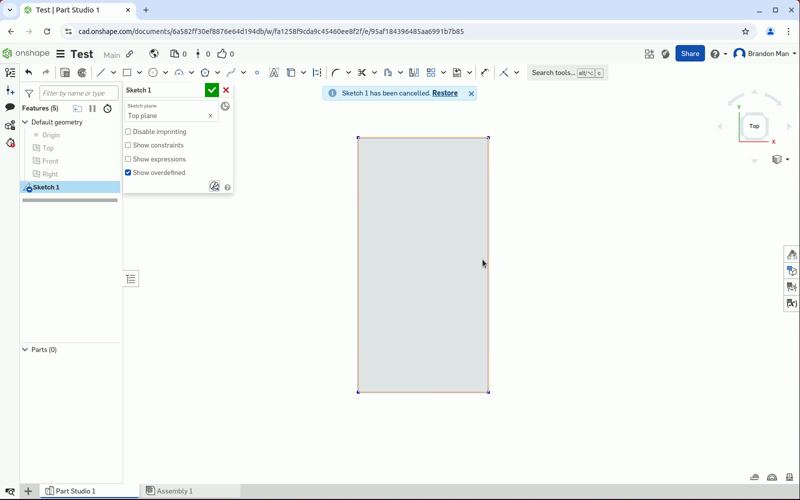
scroll(6)
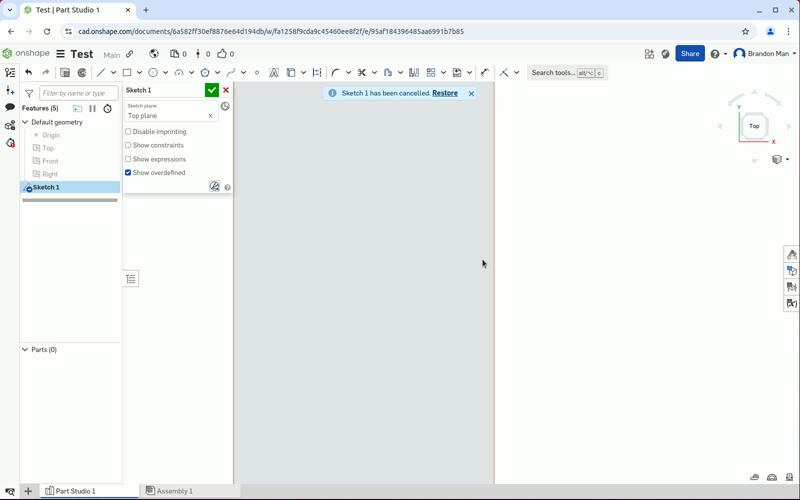
click(482, 259)
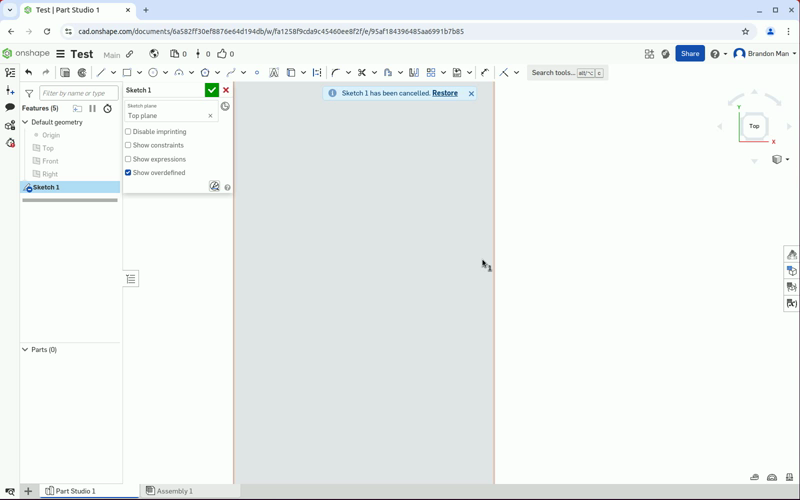
scroll(-6)
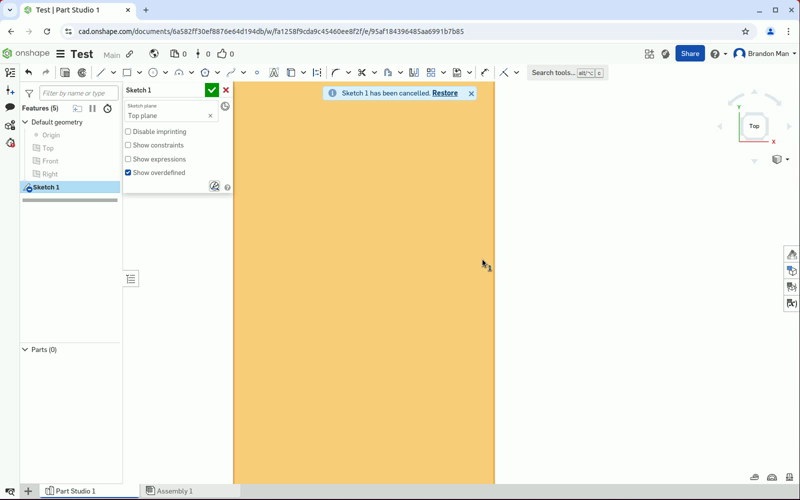
scroll(-6)
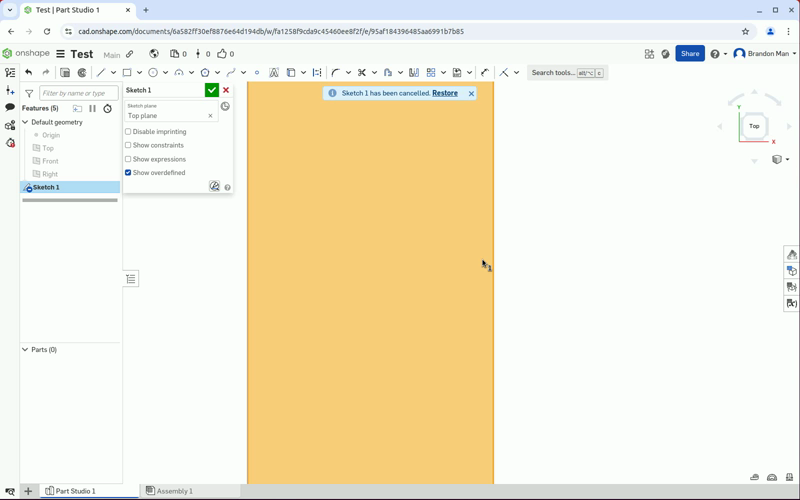
scroll(-6)
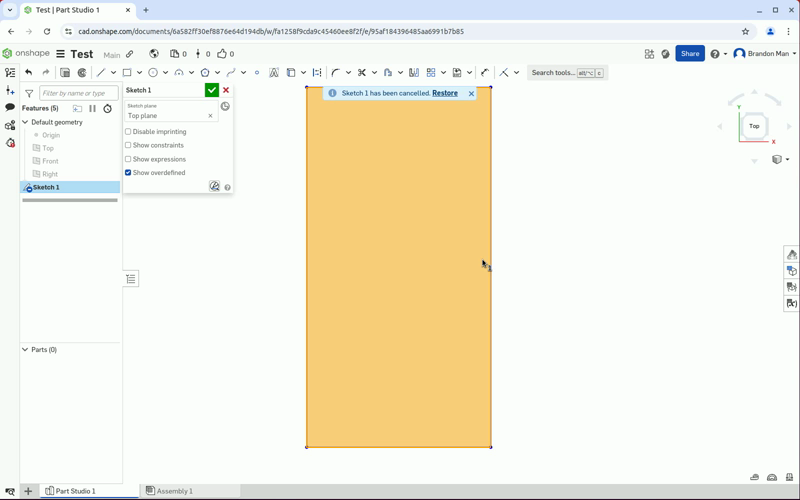
scroll(-6)
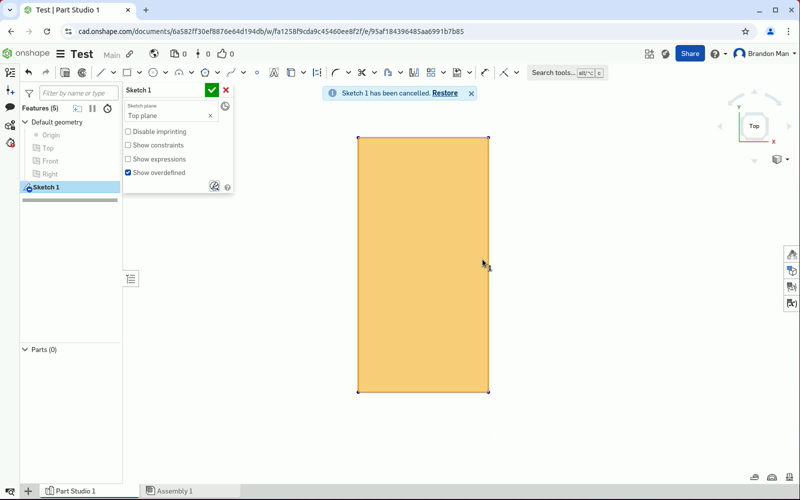
scroll(-6)
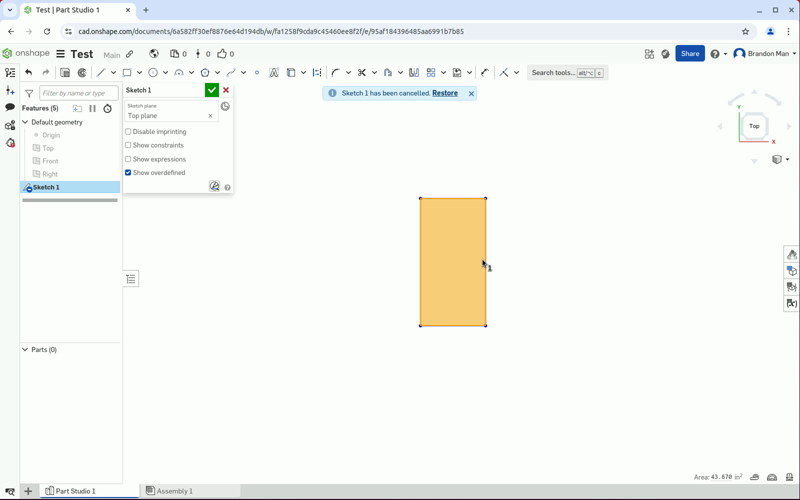
scroll(-6)
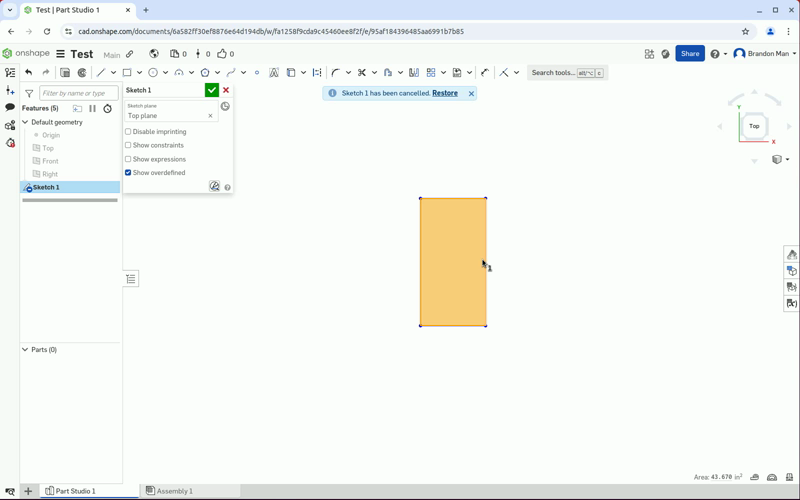
scroll(-6)
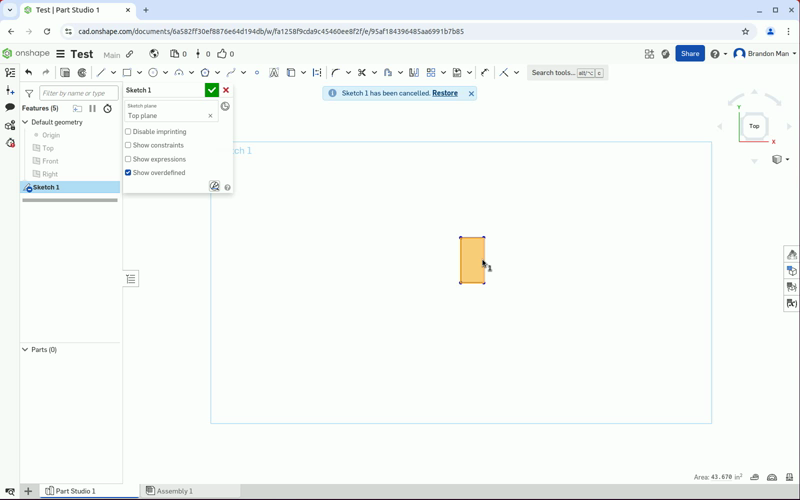
mouse_move(73, 352)
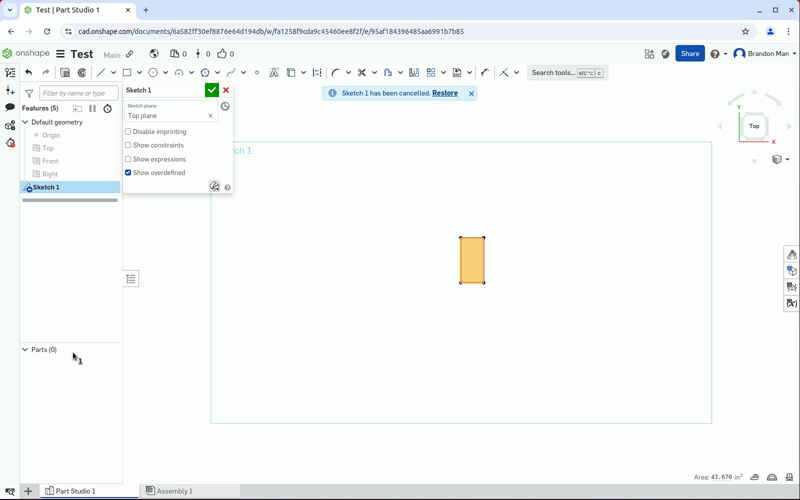
key(shift+y)
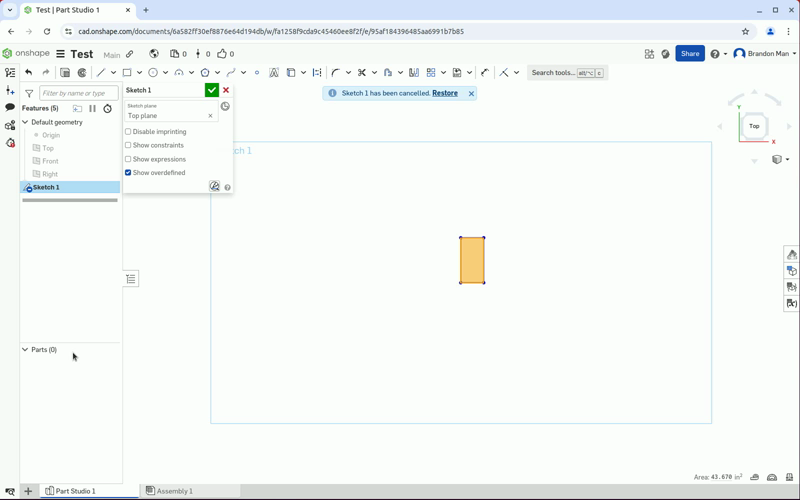
key(shift+e)
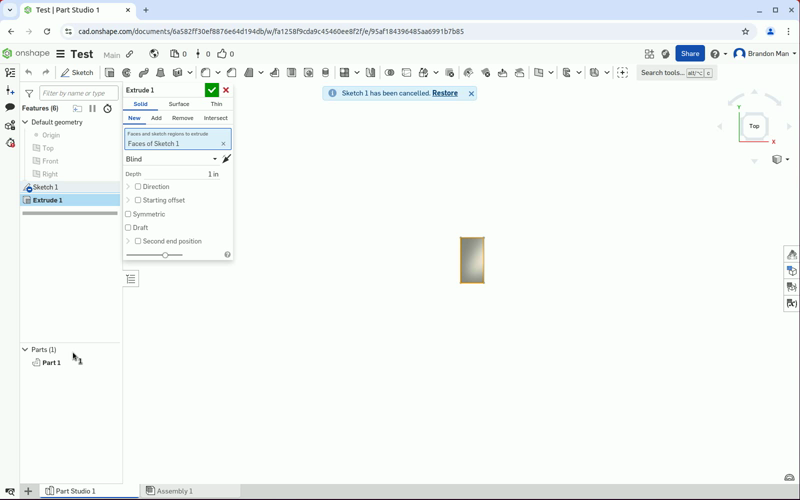
mouse_move(143, 106)
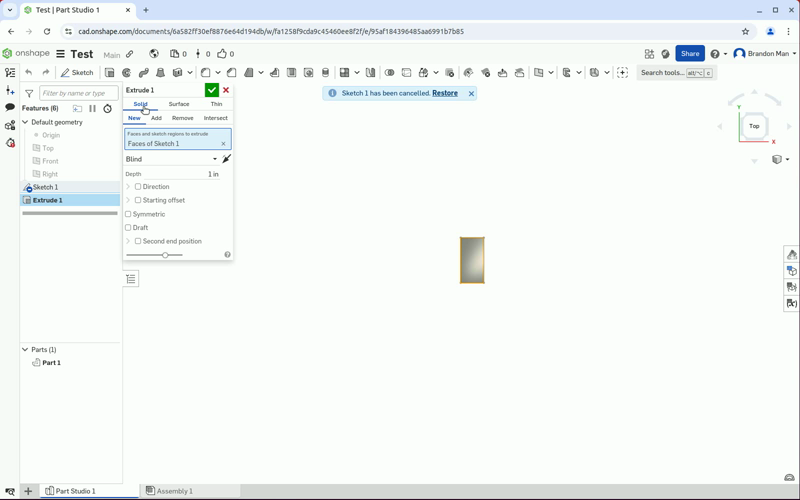
click(143, 106)
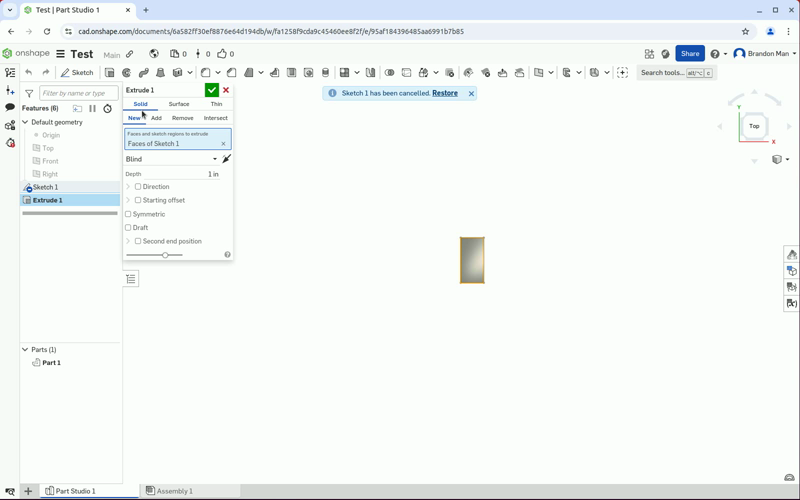
mouse_move(137, 120)
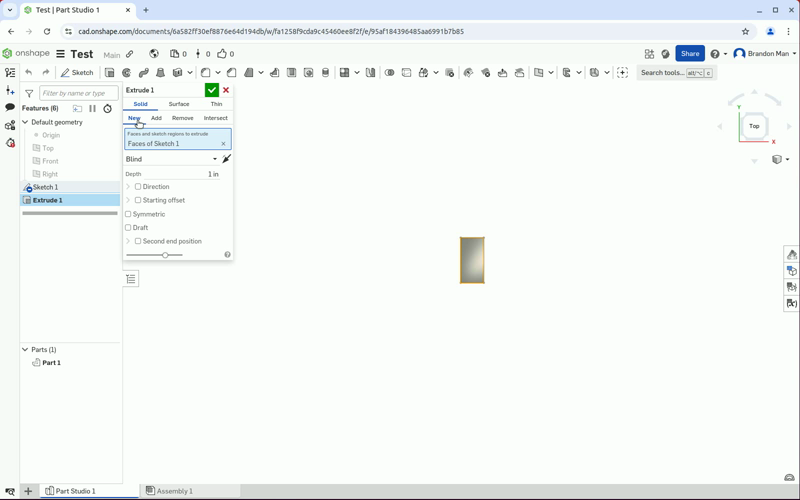
click(137, 120)
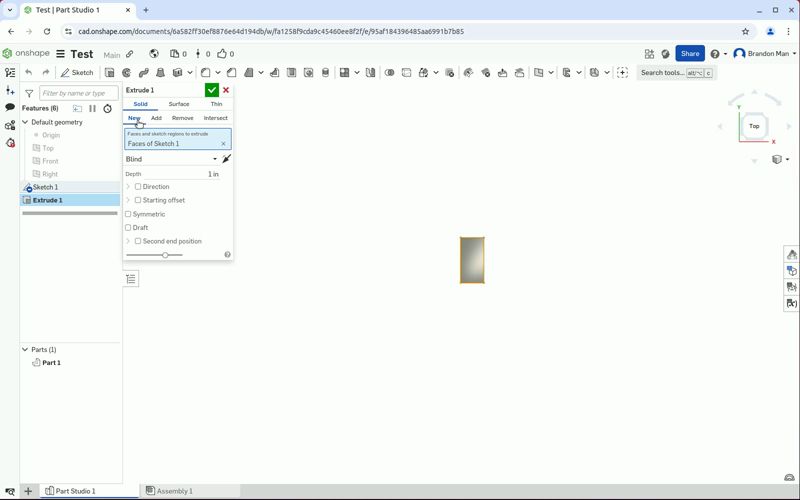
key(tab, 4)
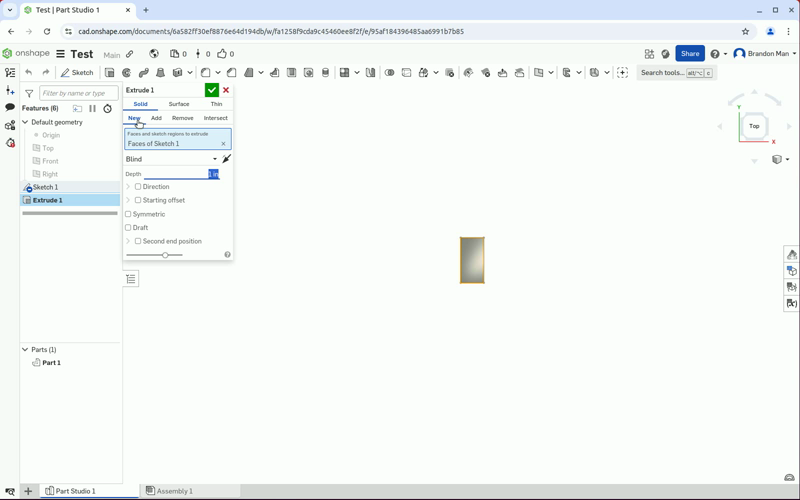
text(13.961)
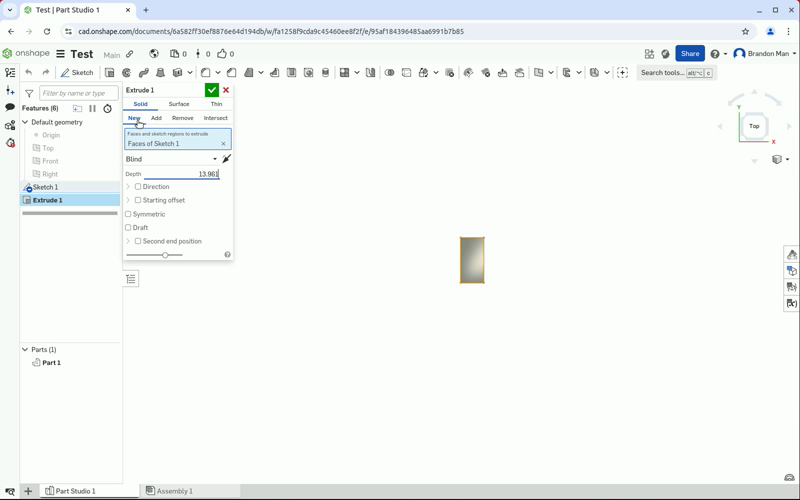
key(enter)
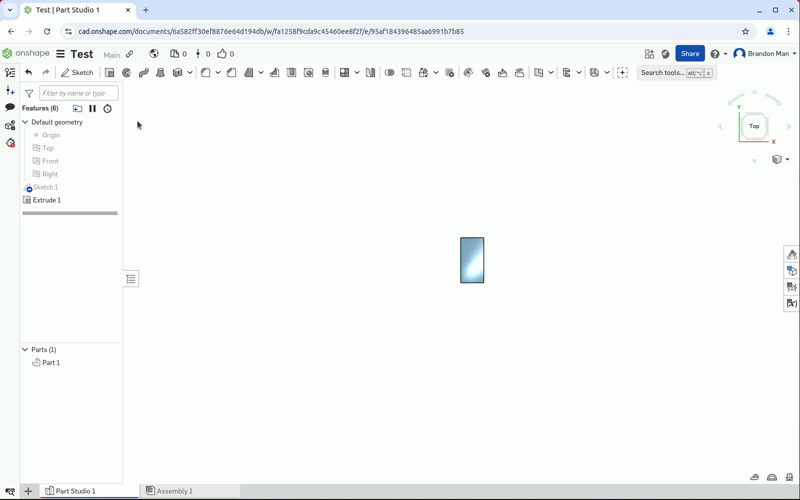
key(shift+h)
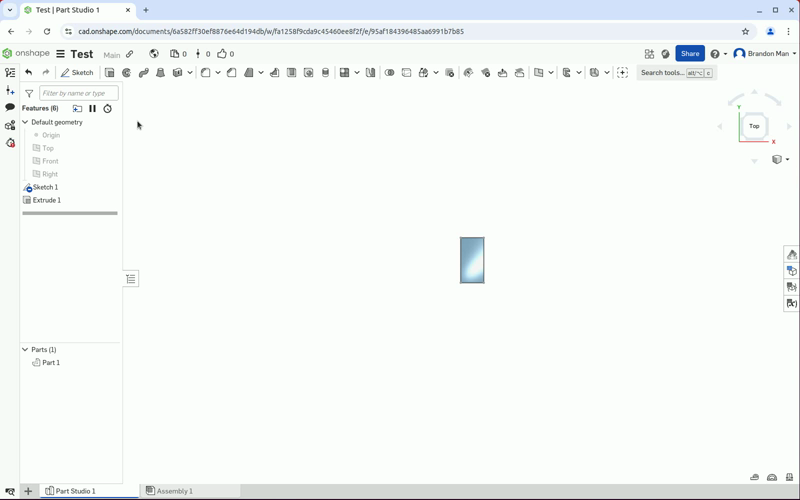
key(shift+h)
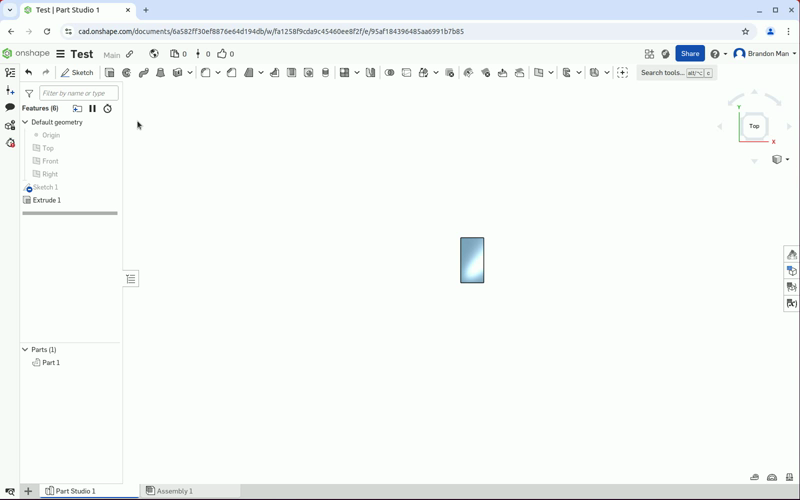
mouse_move(73, 189)
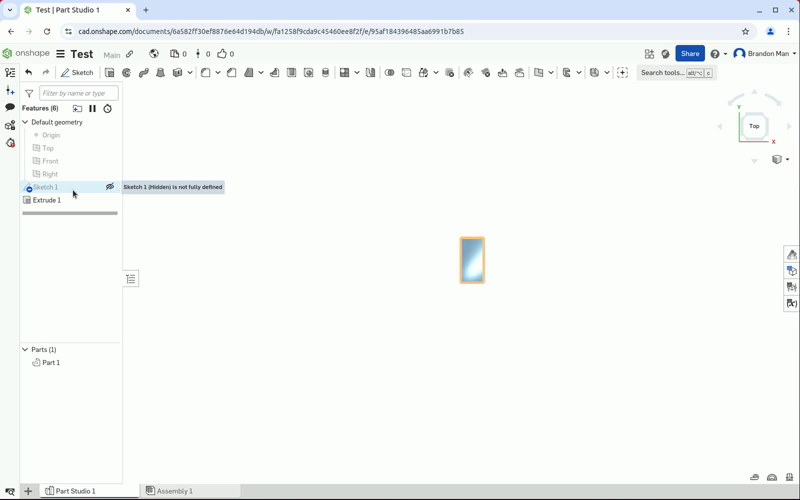
click(73, 189)
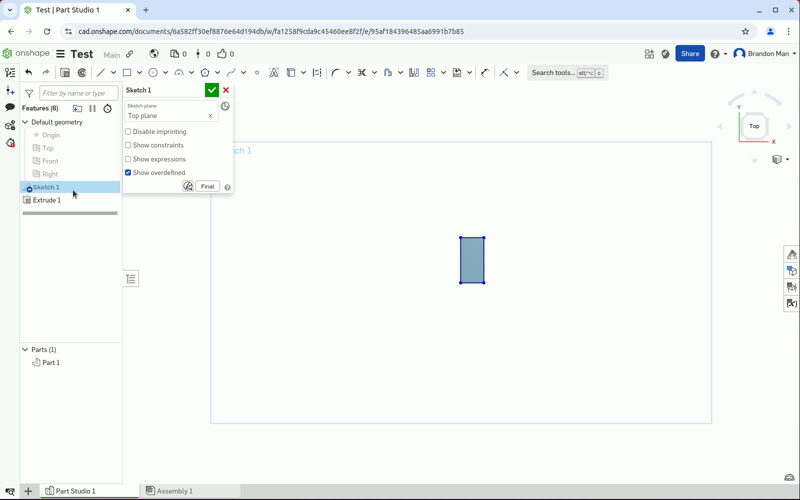
mouse_move(229, 92)
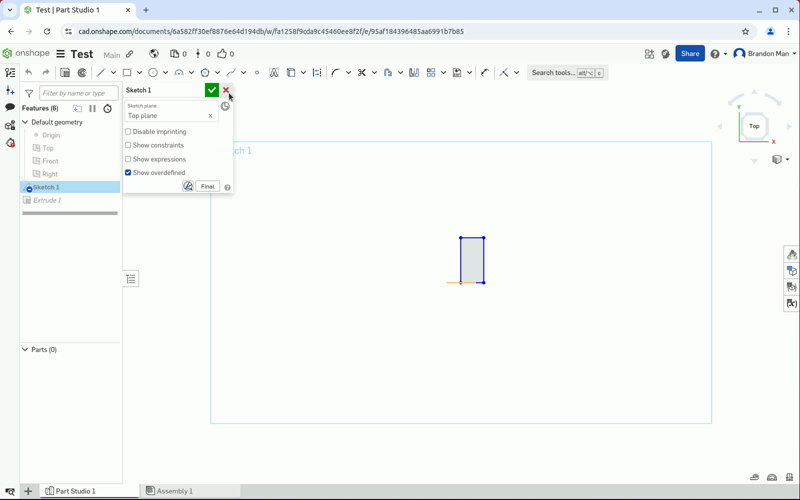
click(229, 92)
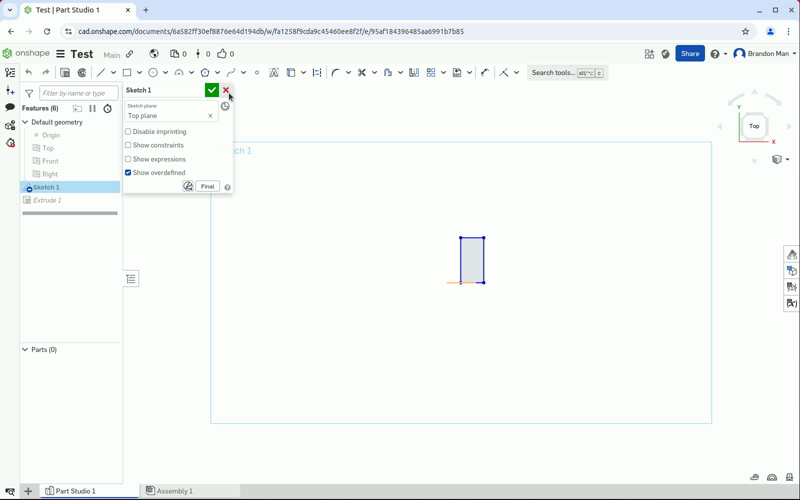
key(shift+s)
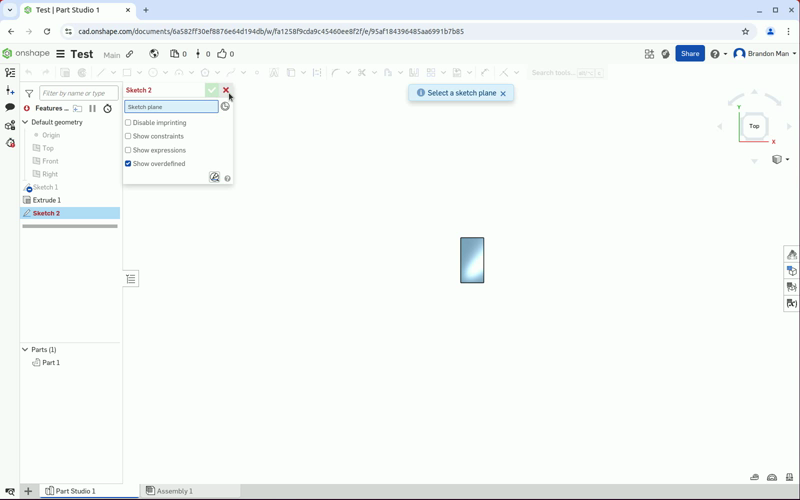
mouse_move(73, 150)
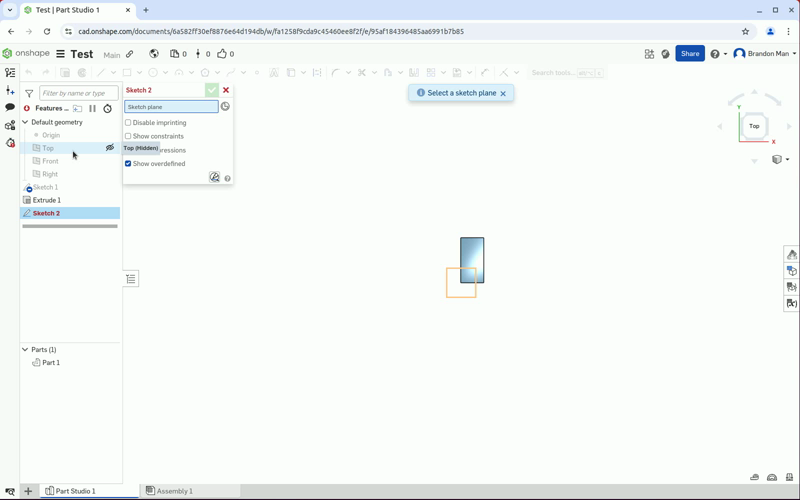
click(73, 150)
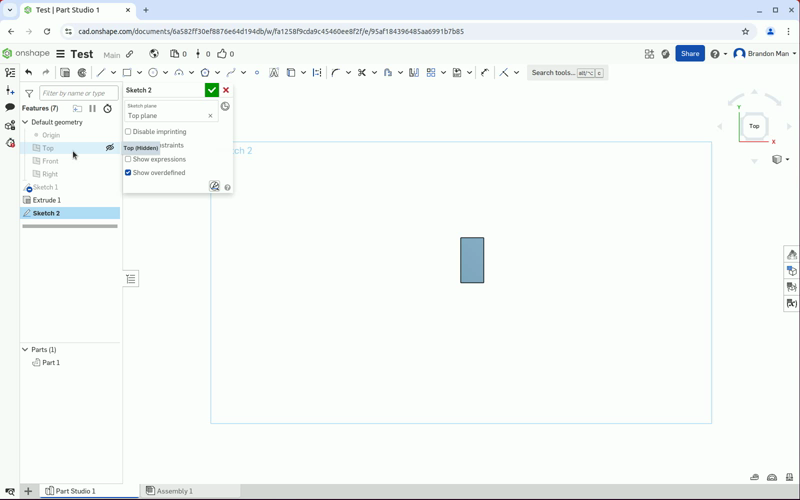
mouse_move(73, 352)
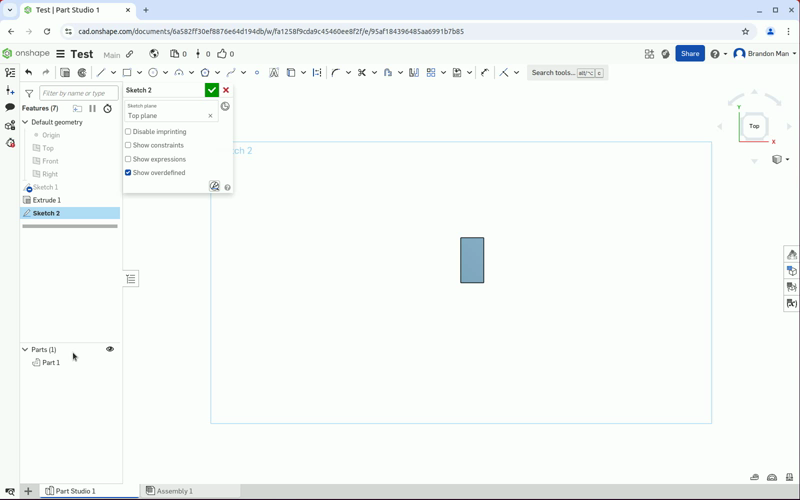
key(y)
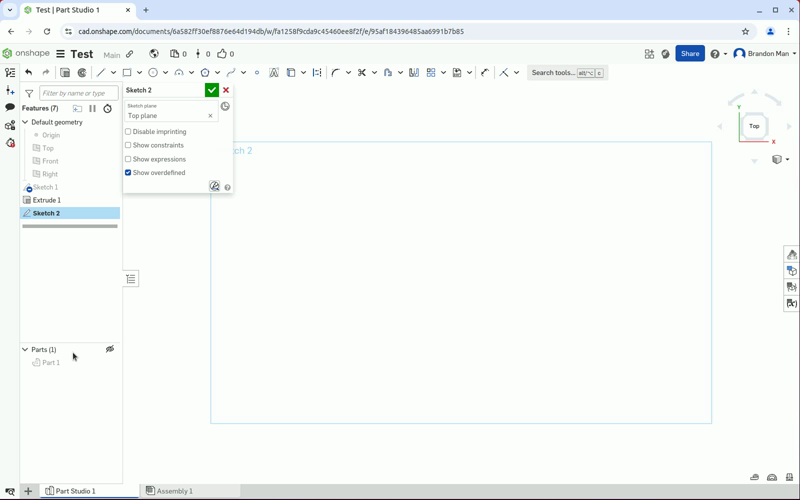
key(l)
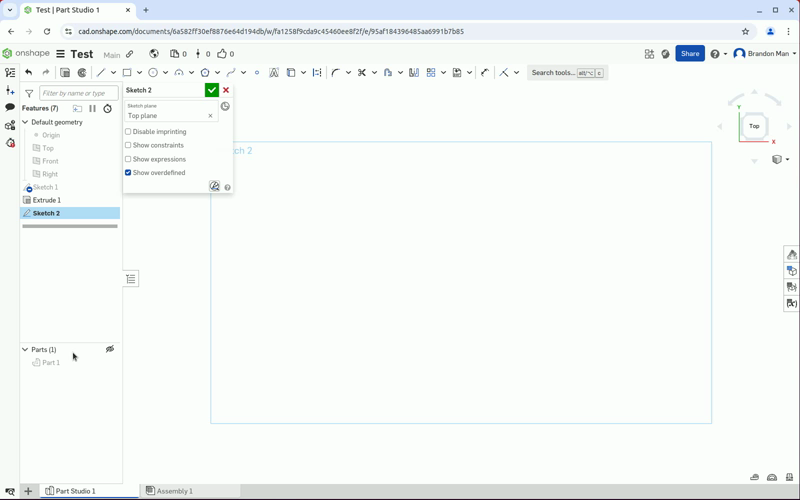
key_down(shift)
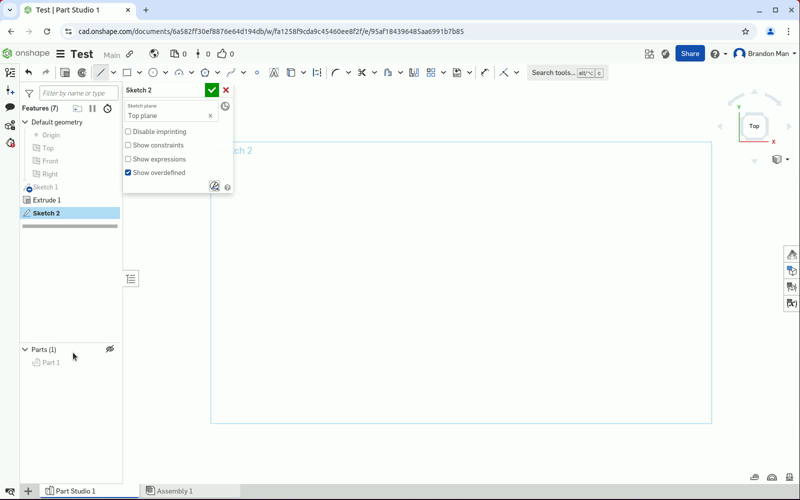
mouse_move(546, 273)
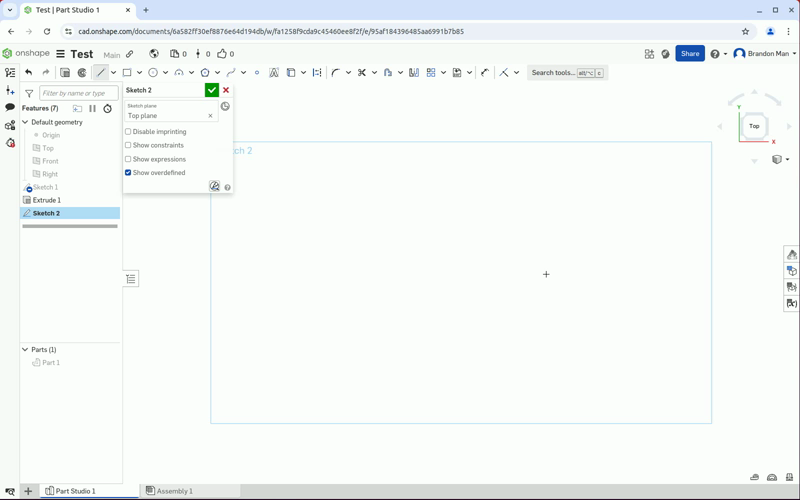
click(546, 273)
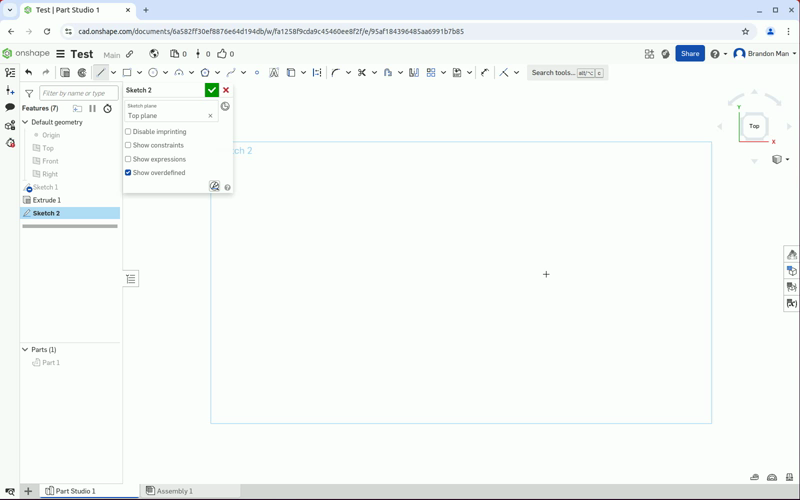
key_up(shift)
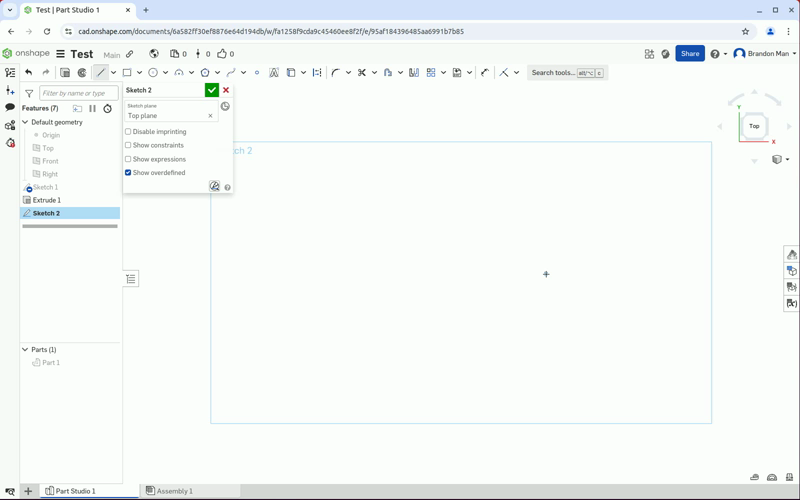
key_down(shift)
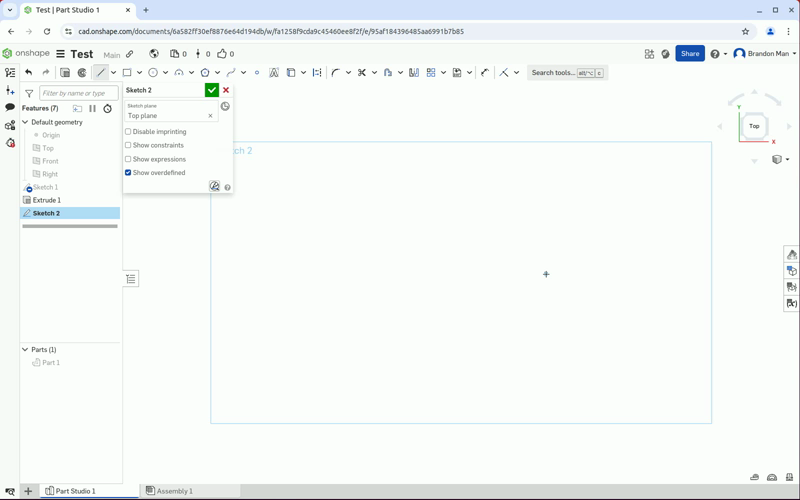
mouse_move(576, 273)
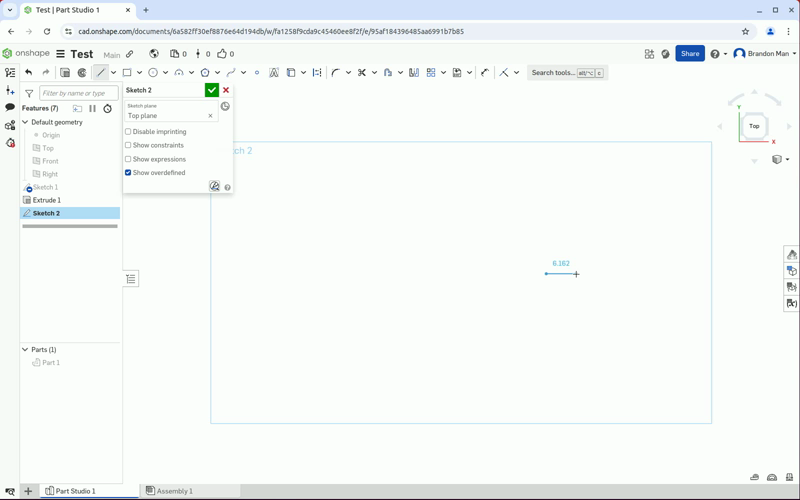
mouse_move(555, 273)
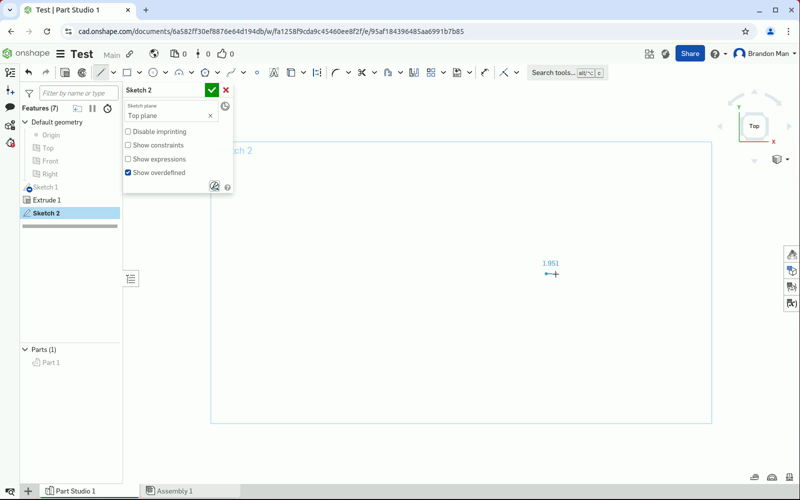
click(555, 273)
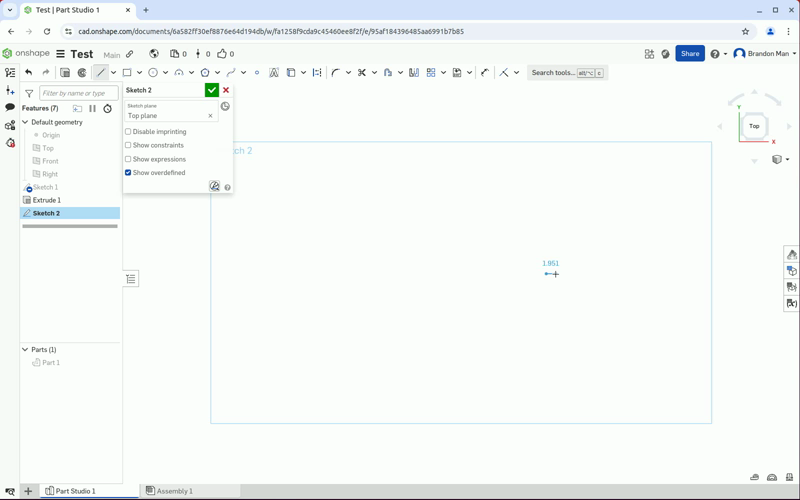
key_up(shift)
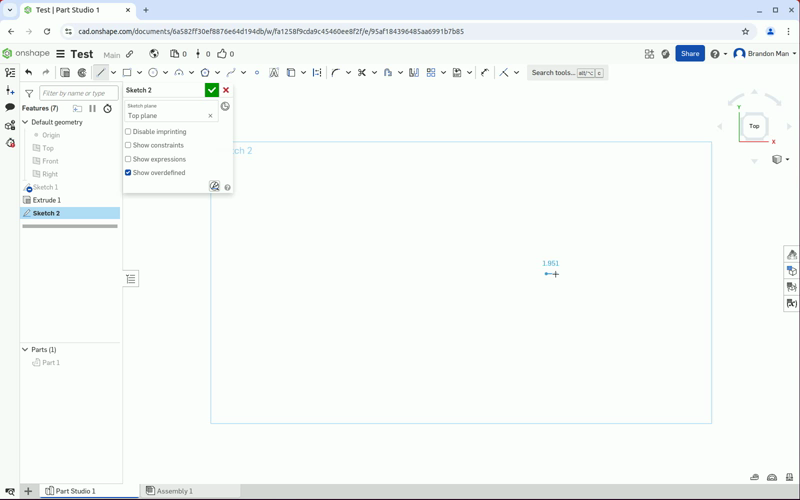
key_down(shift)
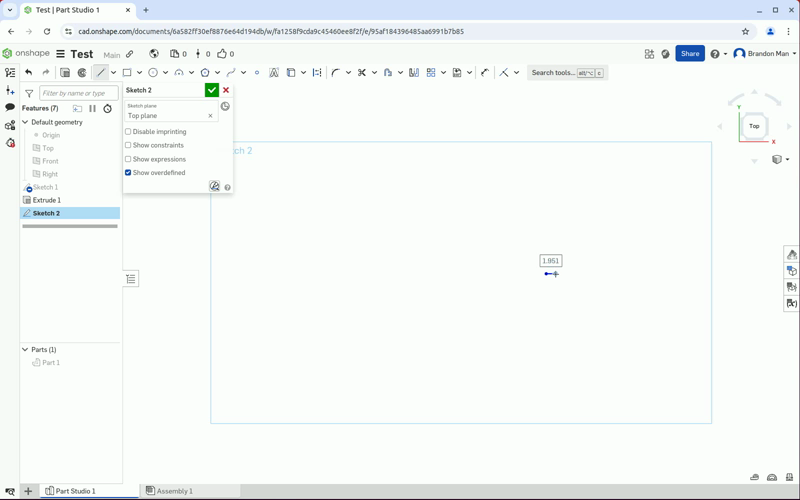
mouse_move(585, 273)
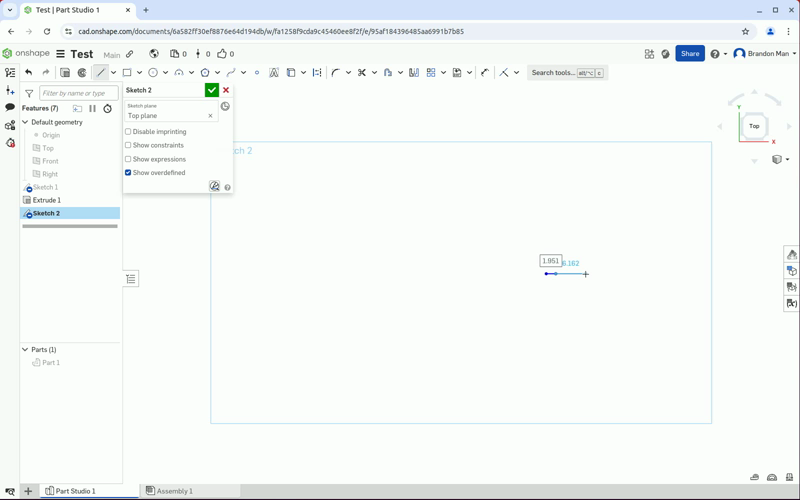
mouse_move(555, 301)
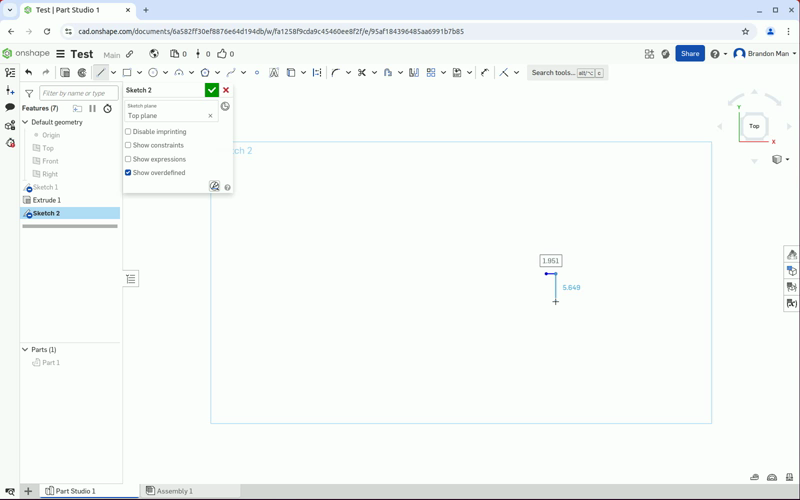
click(555, 301)
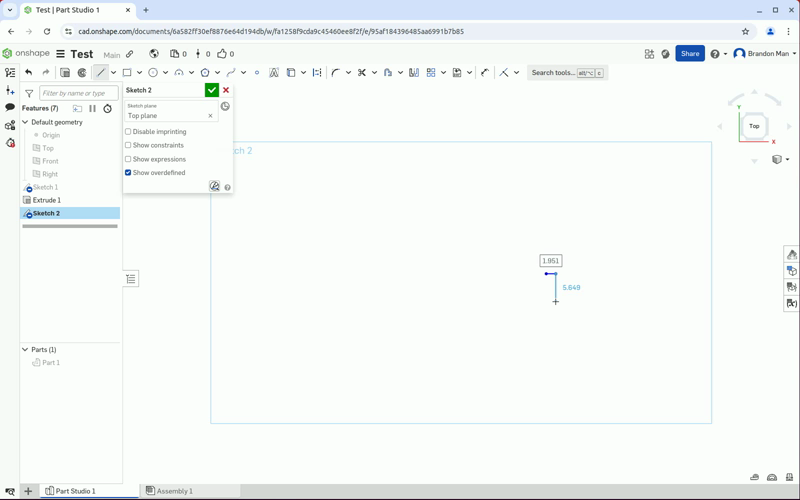
key_up(shift)
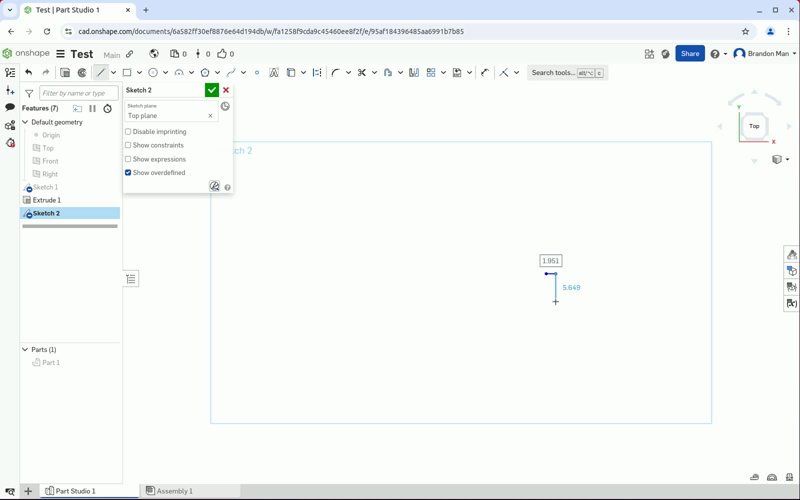
key_down(shift)
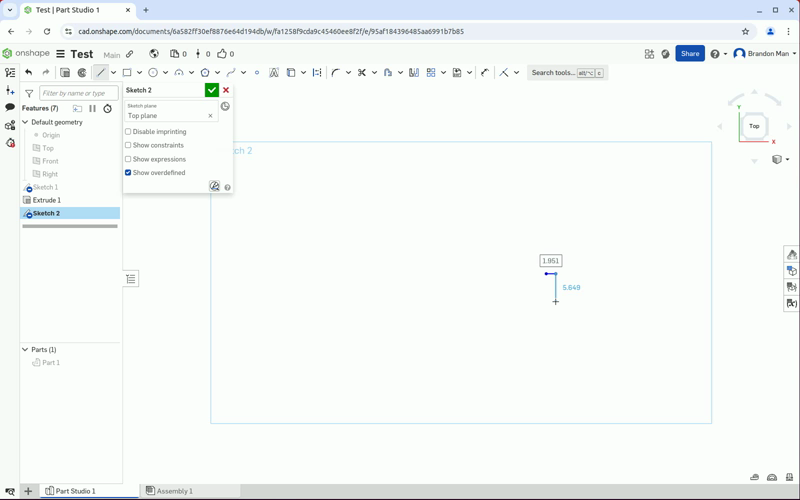
mouse_move(585, 301)
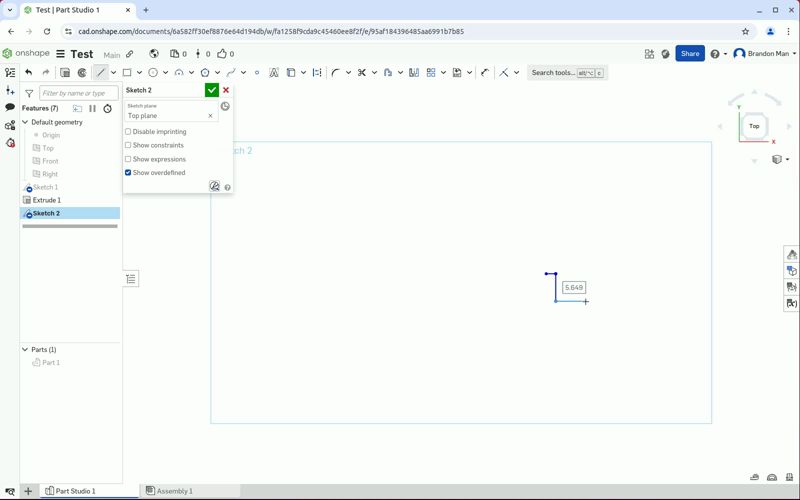
mouse_move(573, 301)
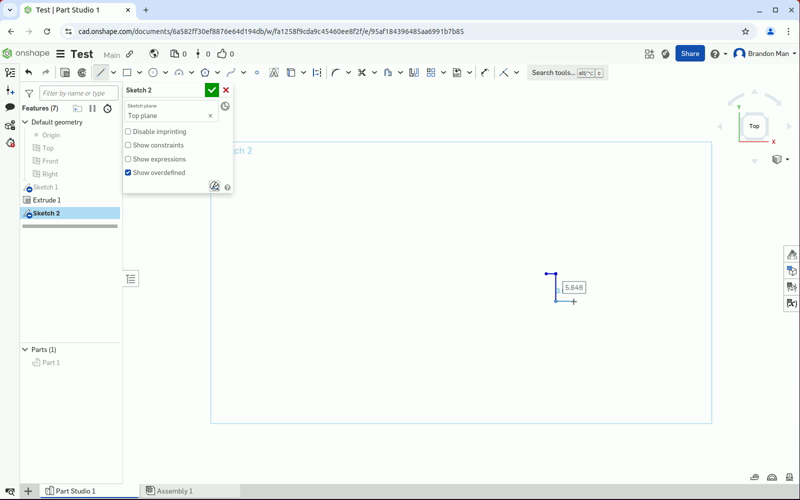
click(573, 301)
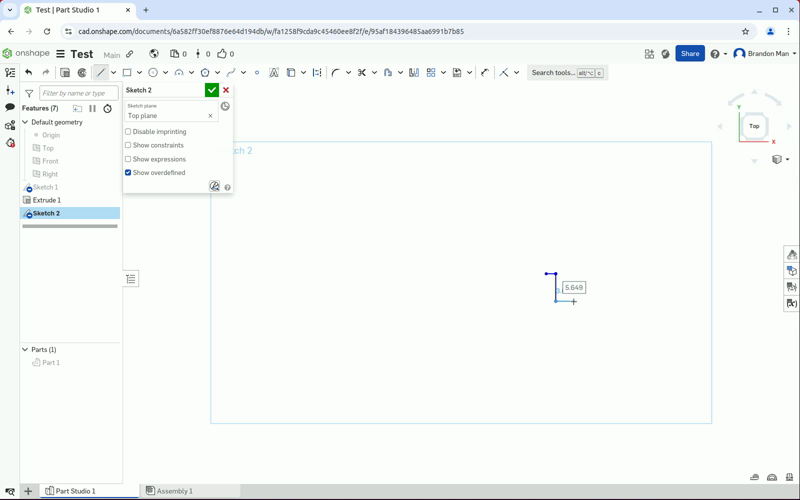
key_up(shift)
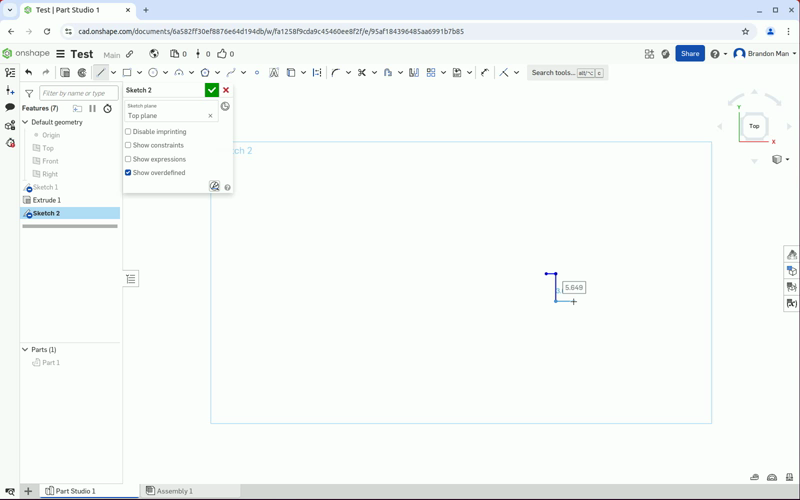
key_down(shift)
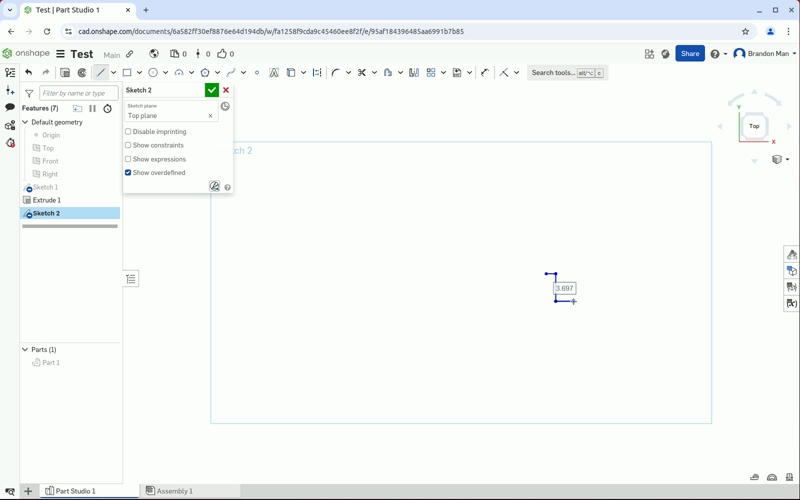
mouse_move(573, 236)
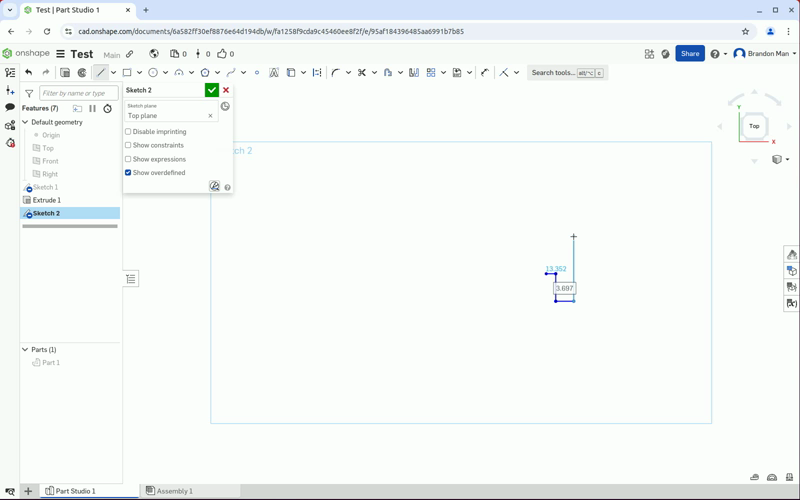
click(573, 236)
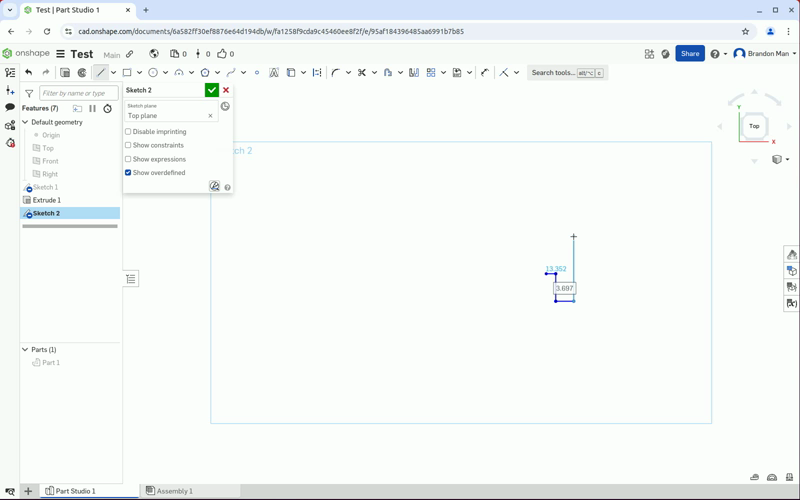
key_up(shift)
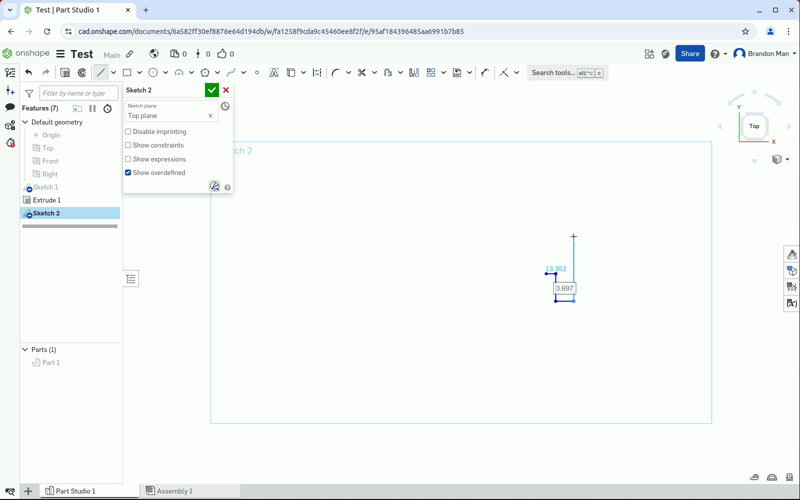
key_down(shift)
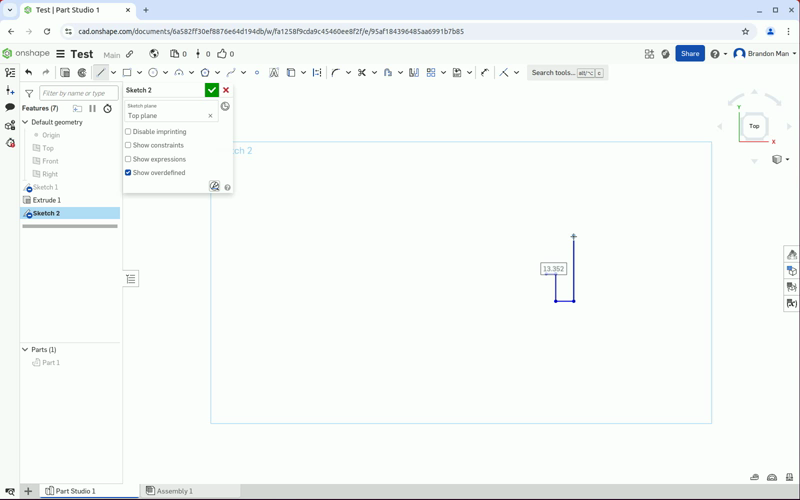
mouse_move(589, 236)
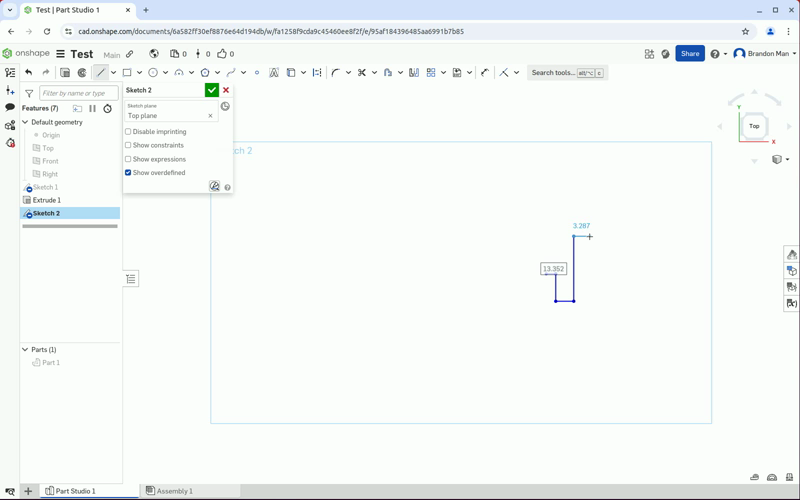
mouse_move(546, 236)
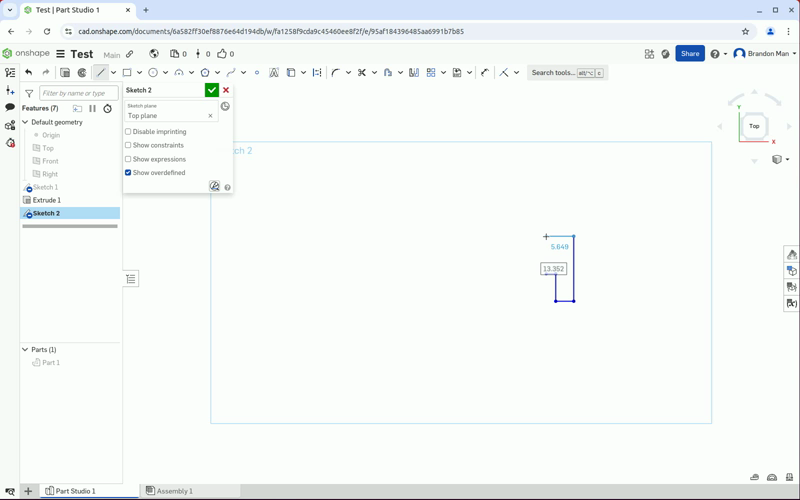
click(546, 236)
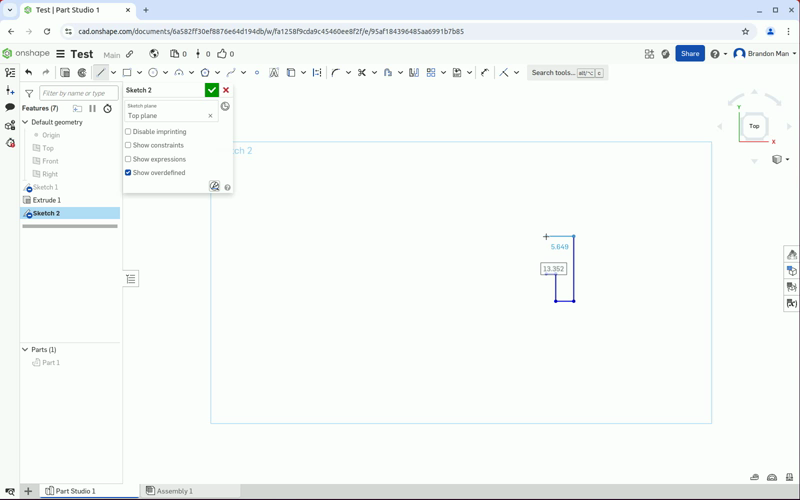
key_up(shift)
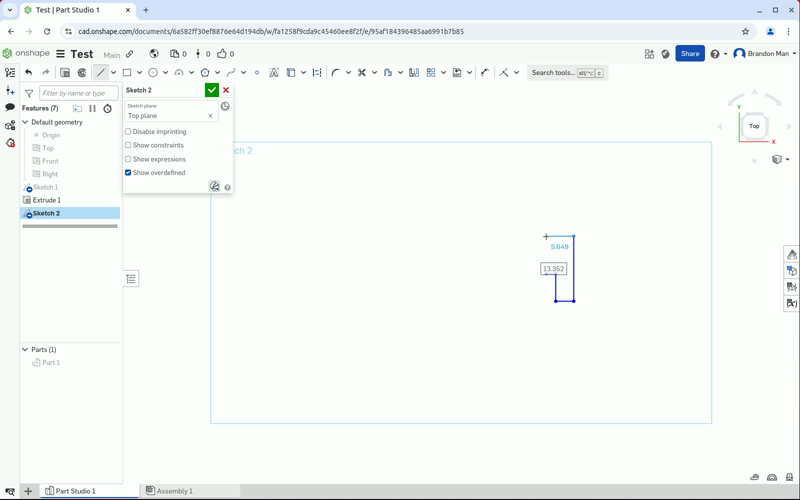
mouse_move(576, 236)
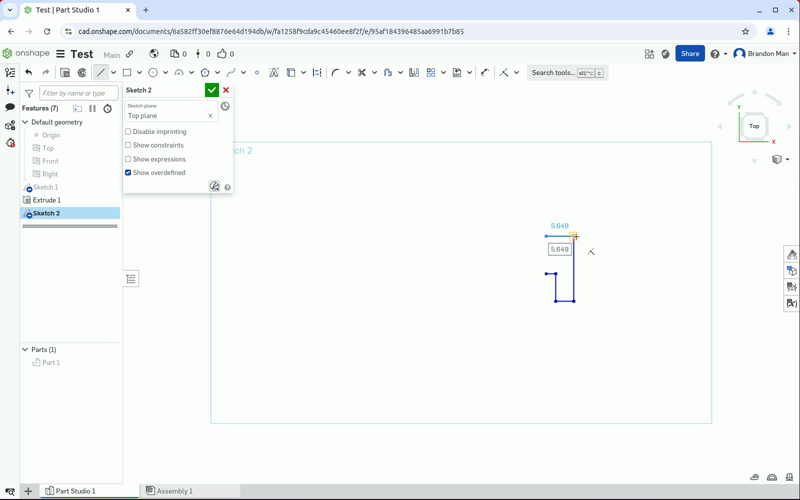
key_down(shift)
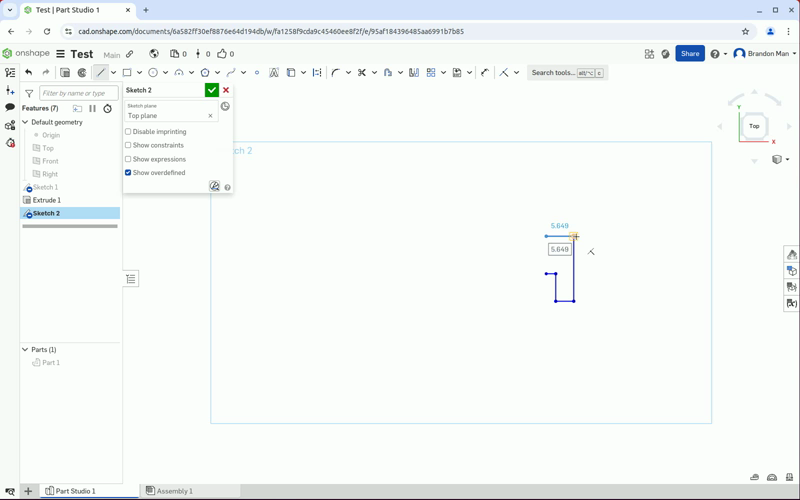
mouse_move(546, 273)
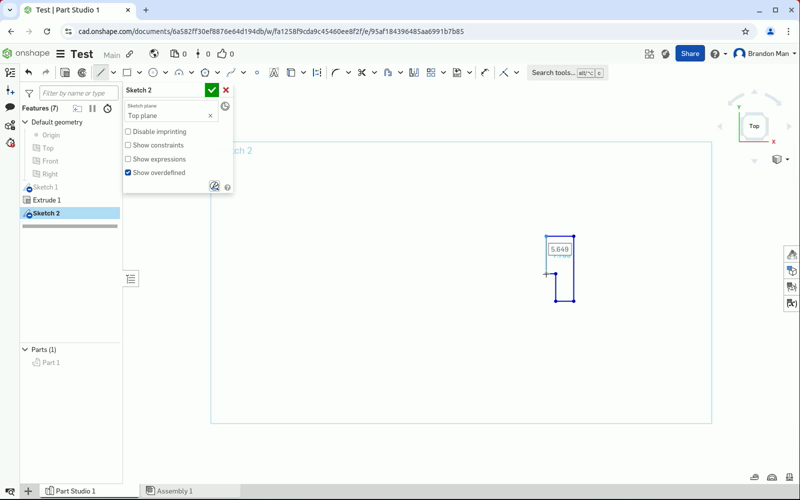
key_up(shift)
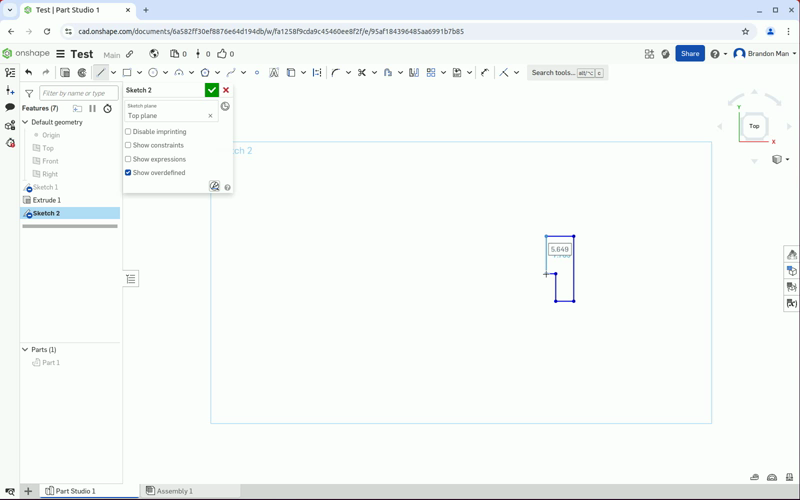
click(546, 273)
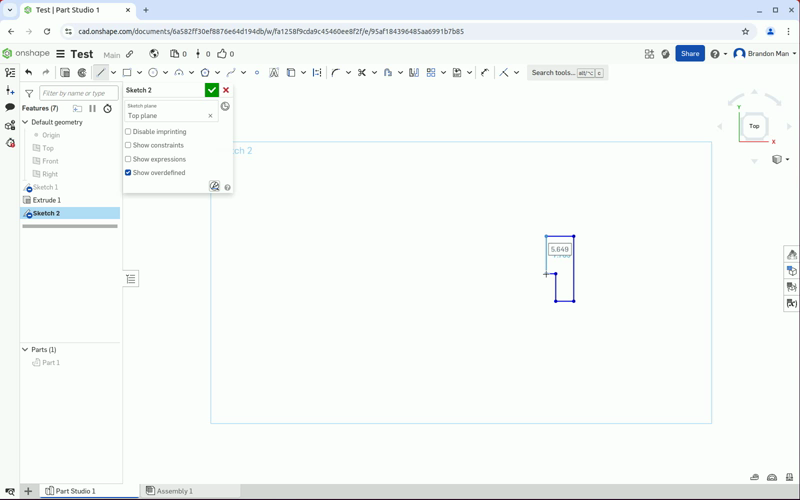
key(esc)
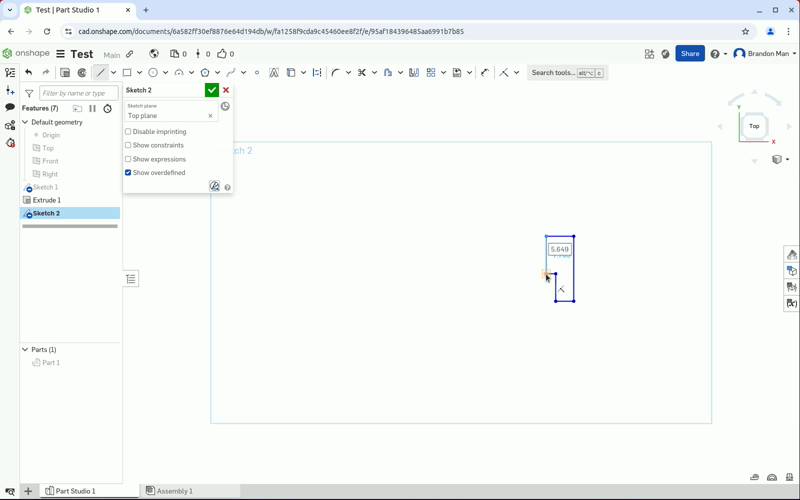
mouse_move(564, 259)
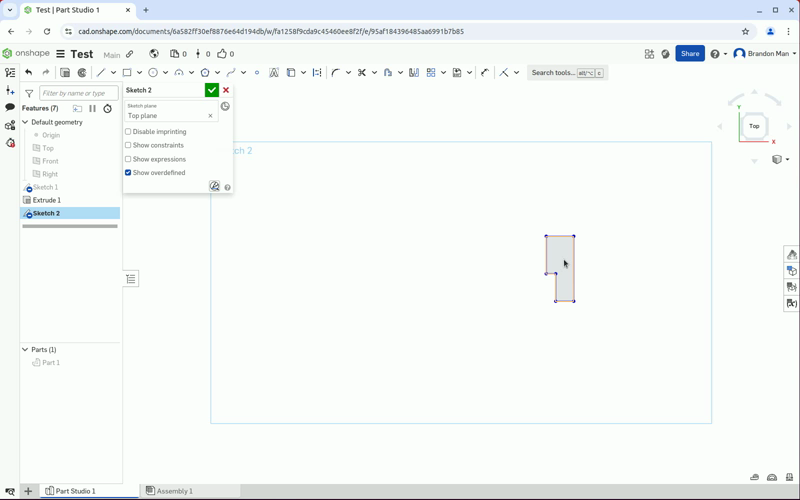
scroll(6)
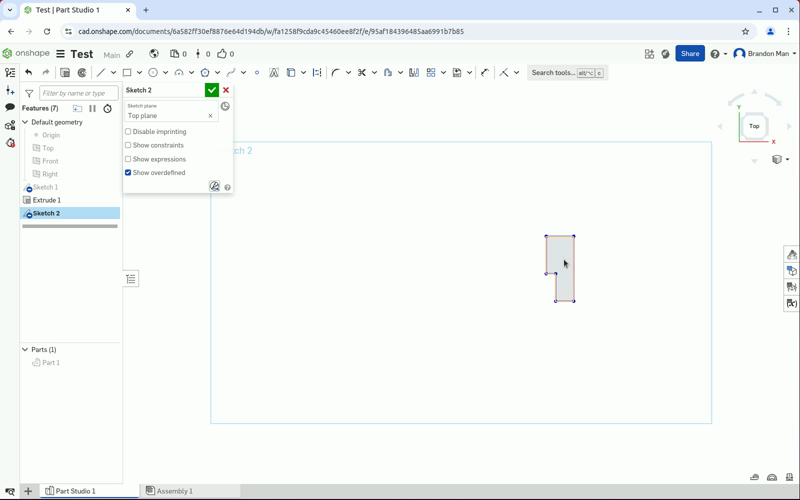
scroll(6)
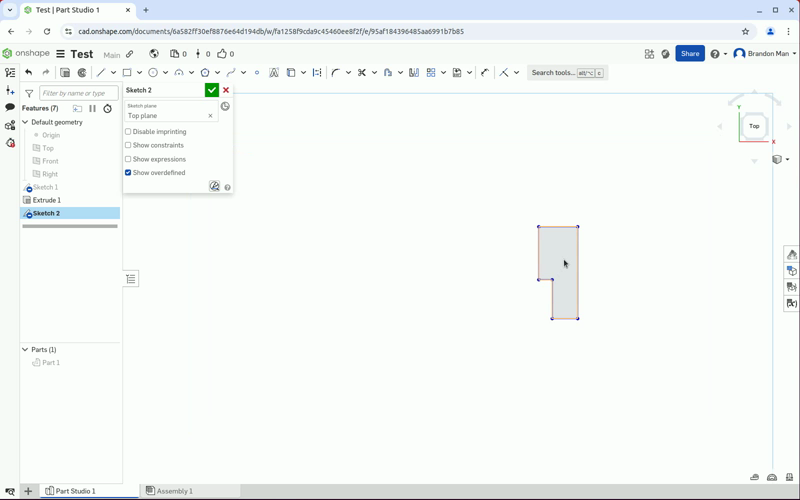
scroll(6)
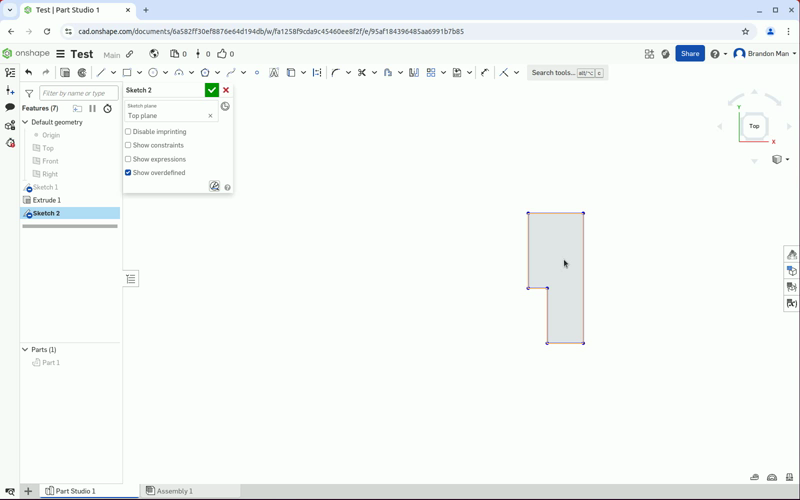
scroll(6)
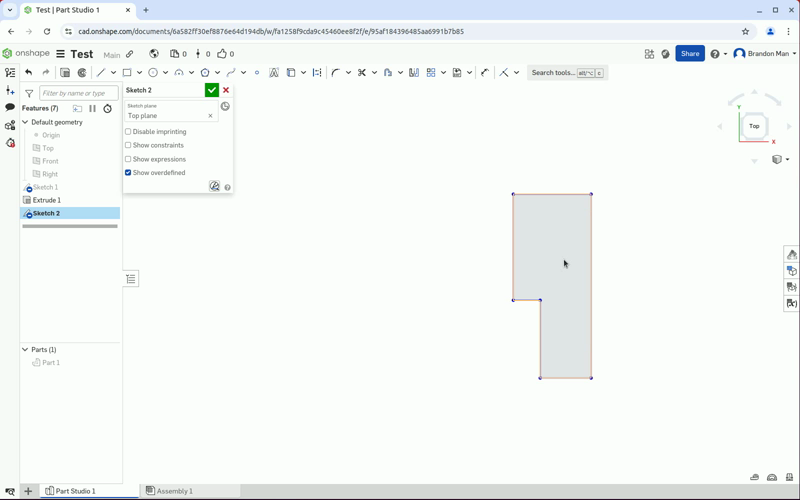
scroll(6)
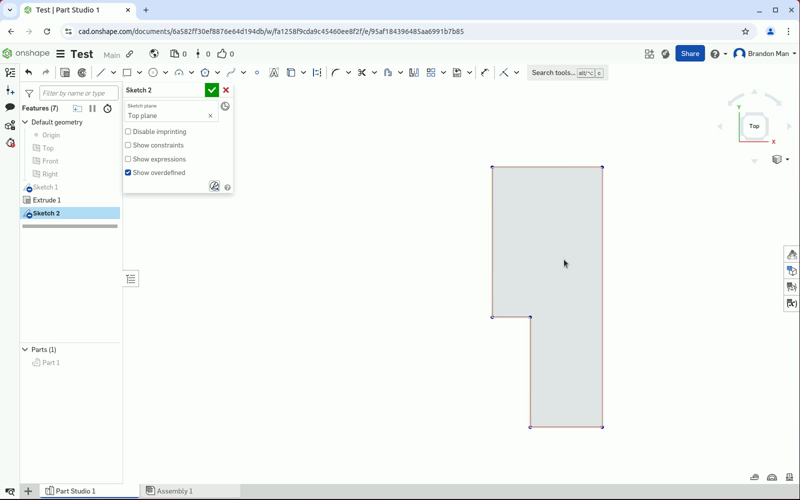
scroll(6)
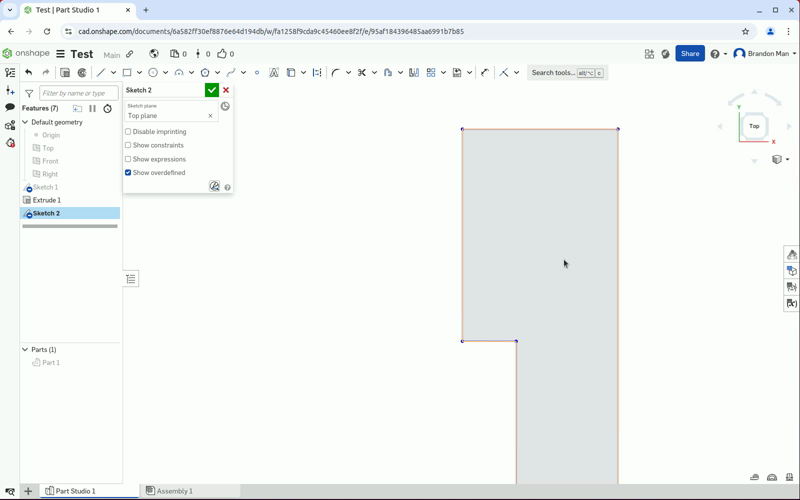
scroll(6)
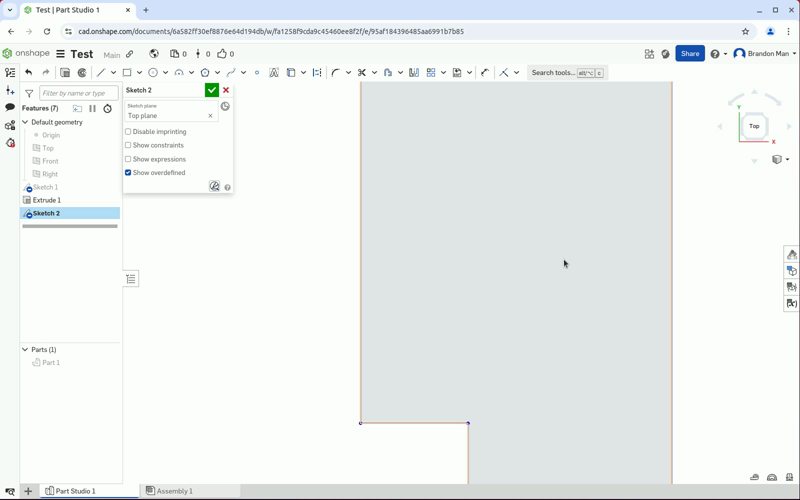
click(564, 259)
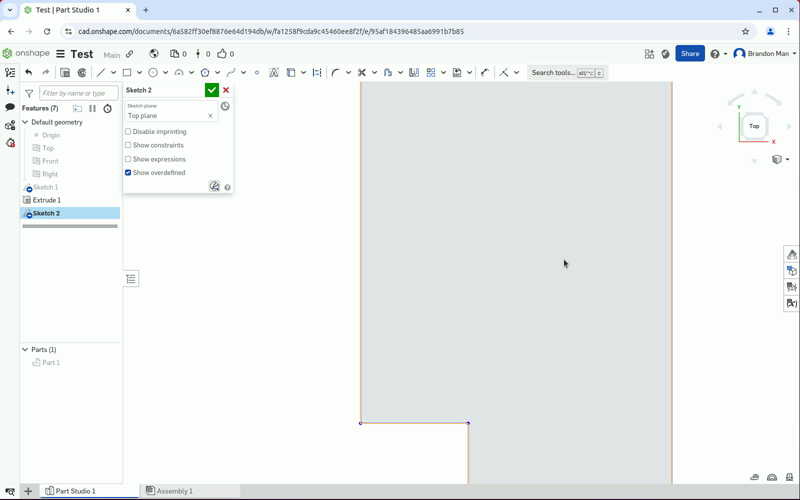
scroll(-6)
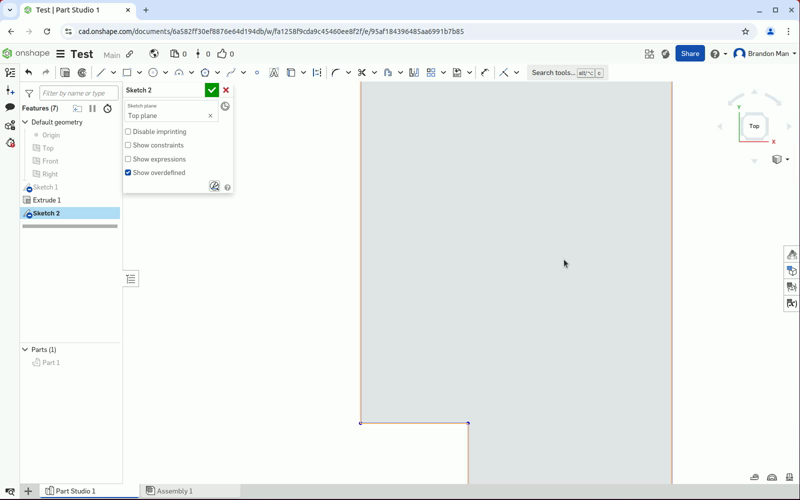
scroll(-6)
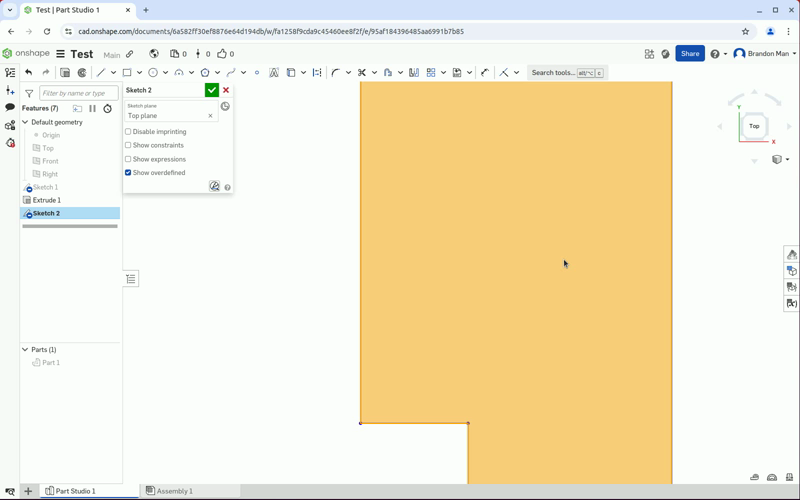
scroll(-6)
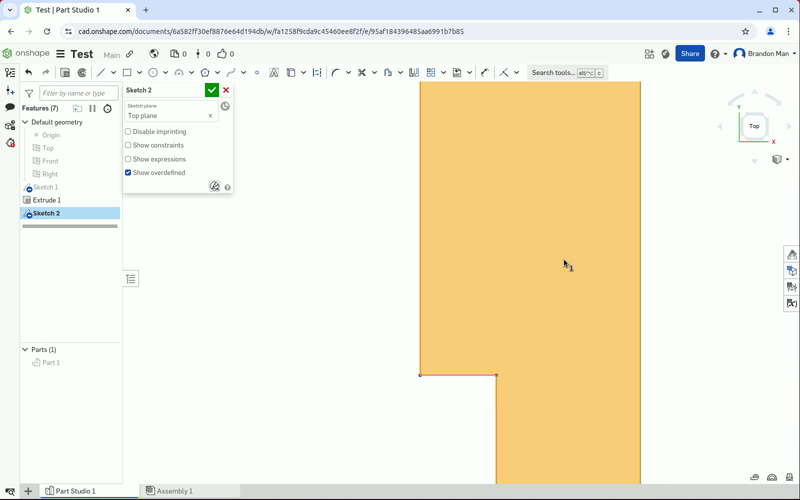
scroll(-6)
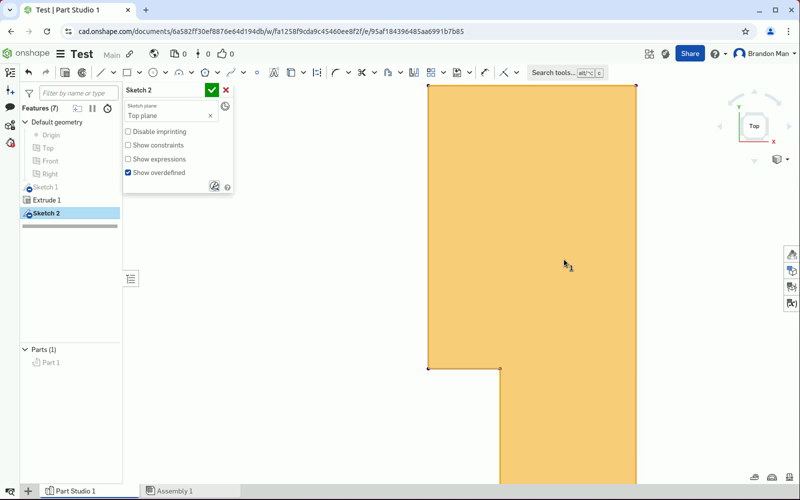
scroll(-6)
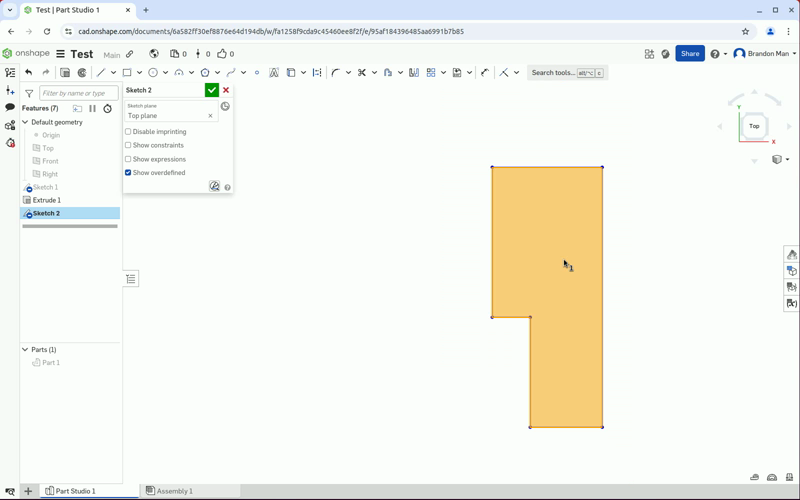
scroll(-6)
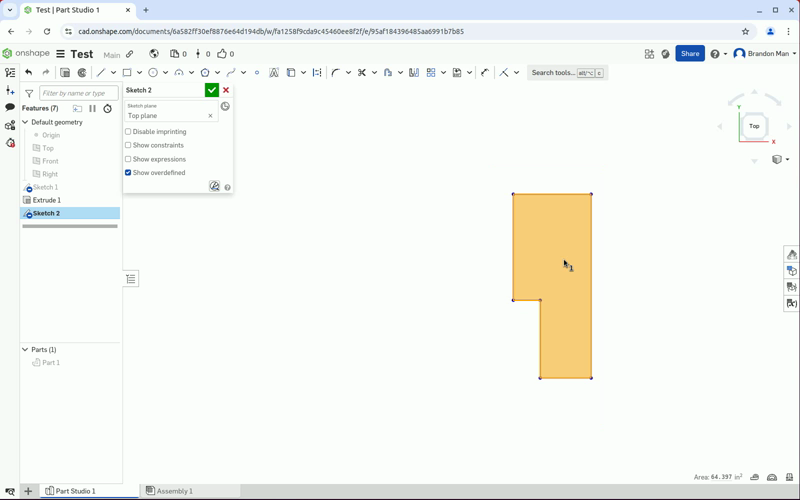
scroll(-6)
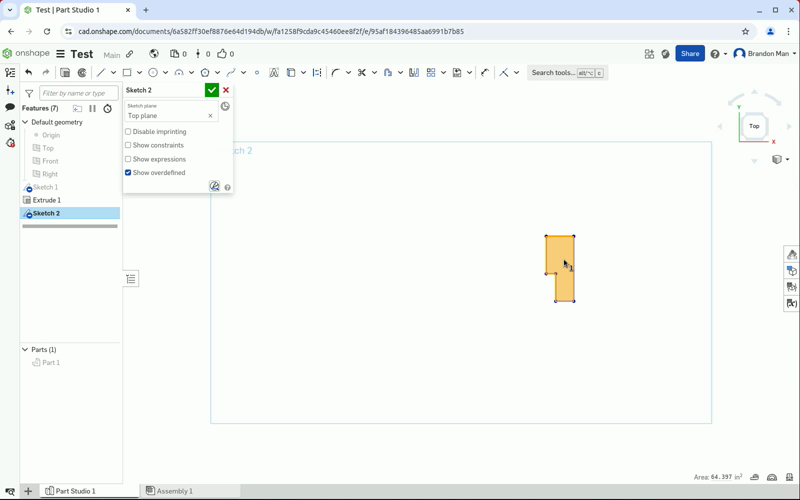
mouse_move(73, 352)
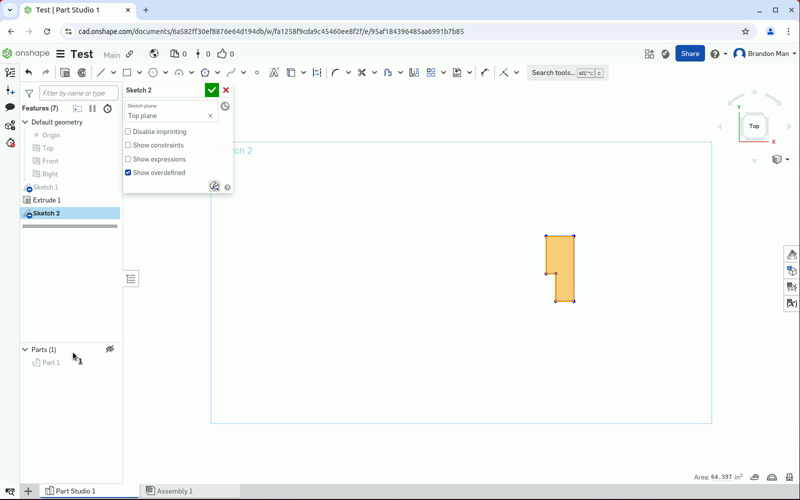
key(shift+y)
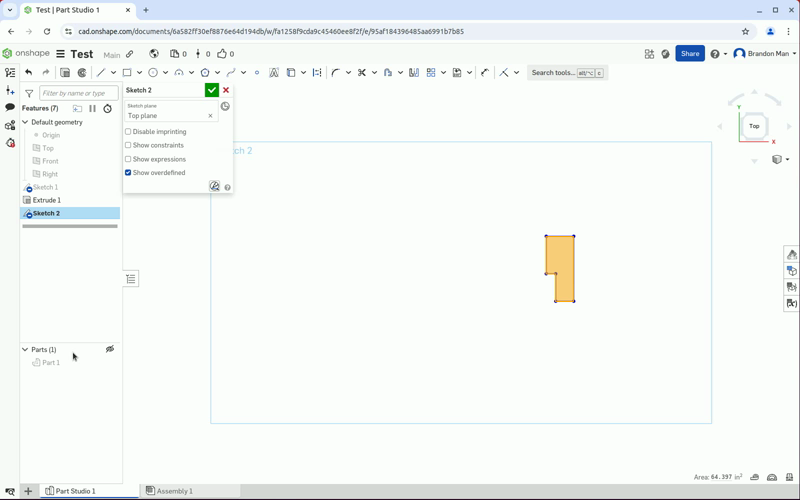
key(shift+e)
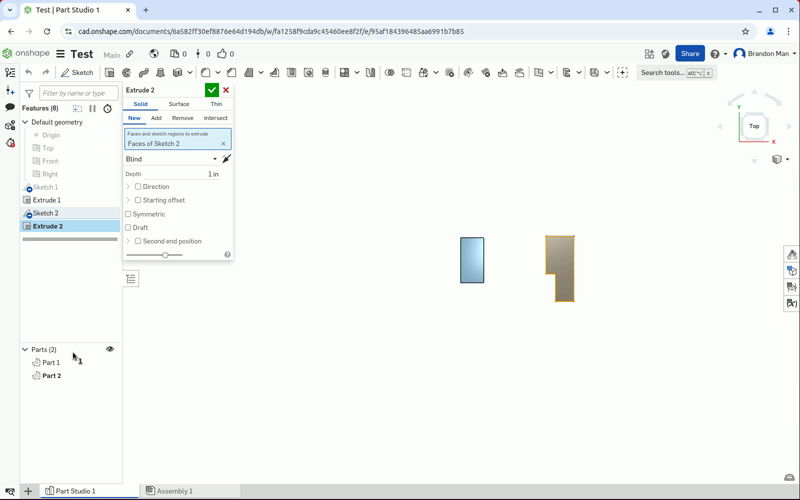
mouse_move(143, 106)
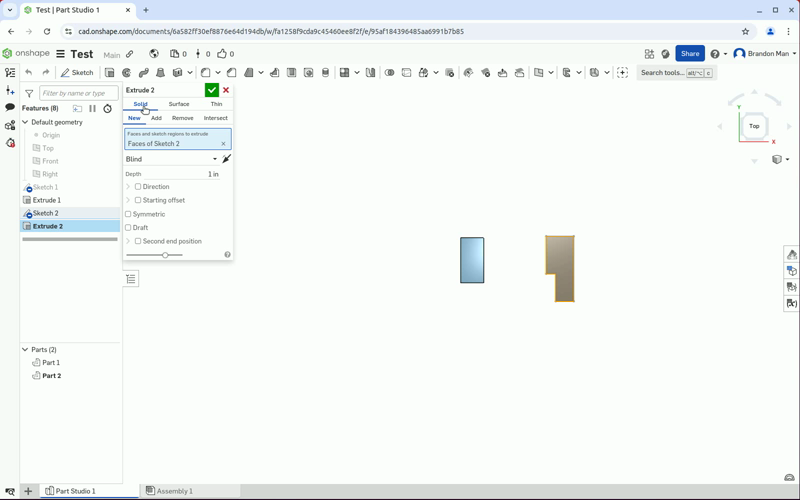
click(143, 106)
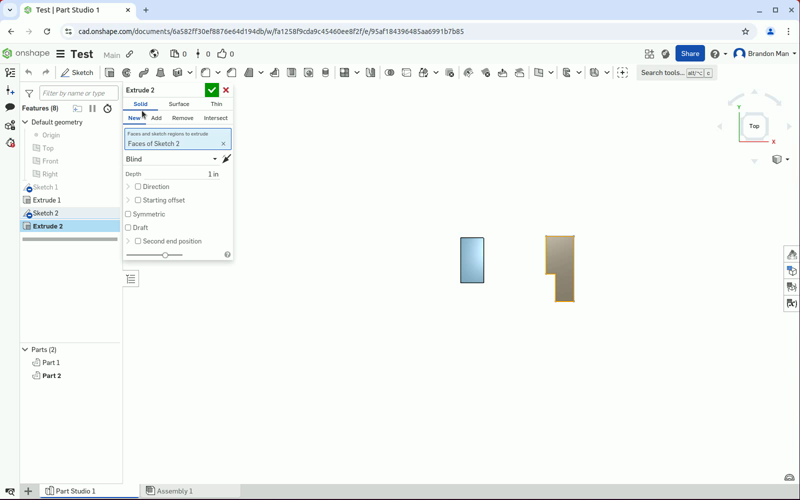
mouse_move(137, 120)
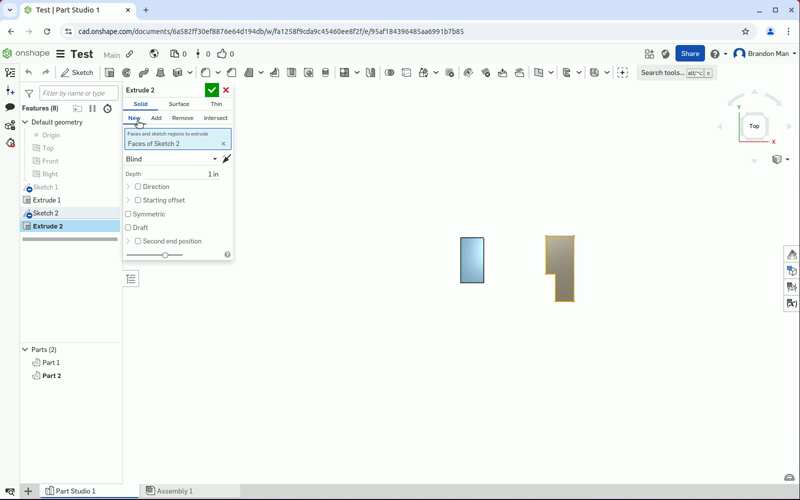
click(137, 120)
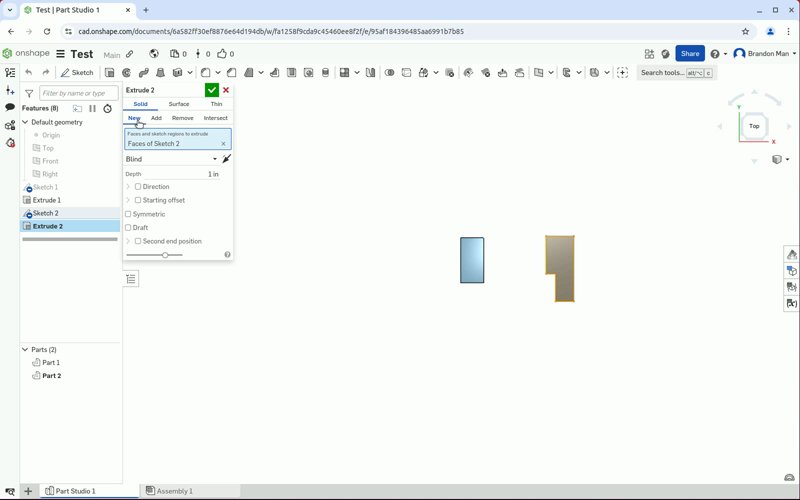
key(tab, 4)
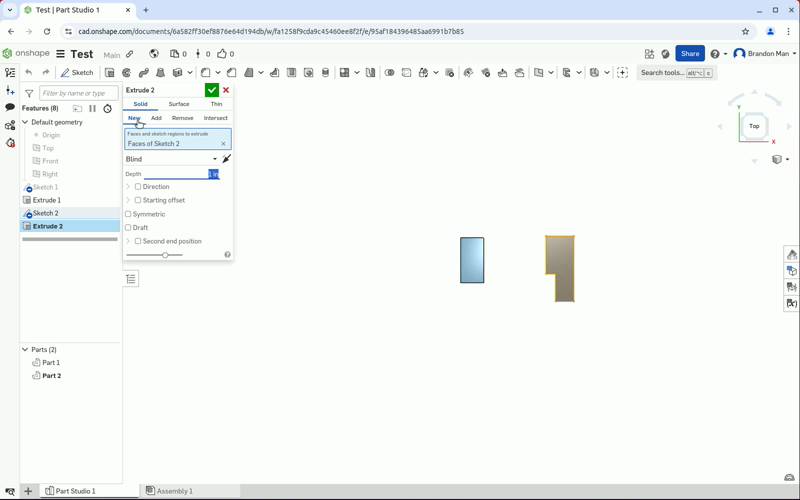
text(13.961)
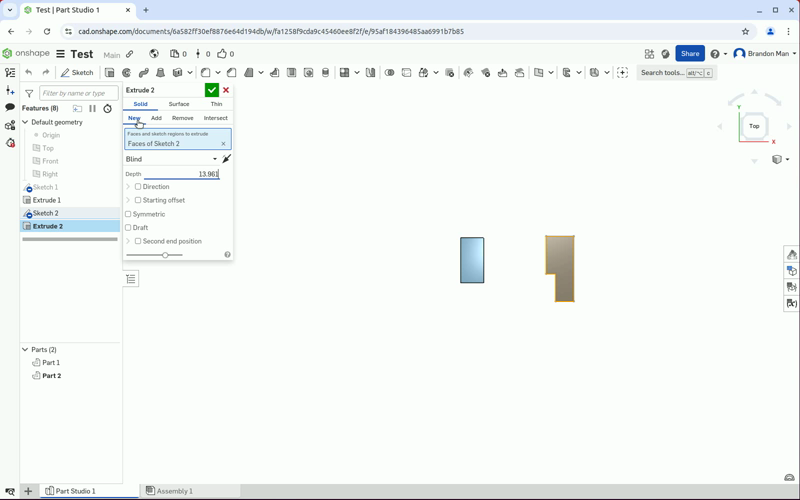
key(enter)
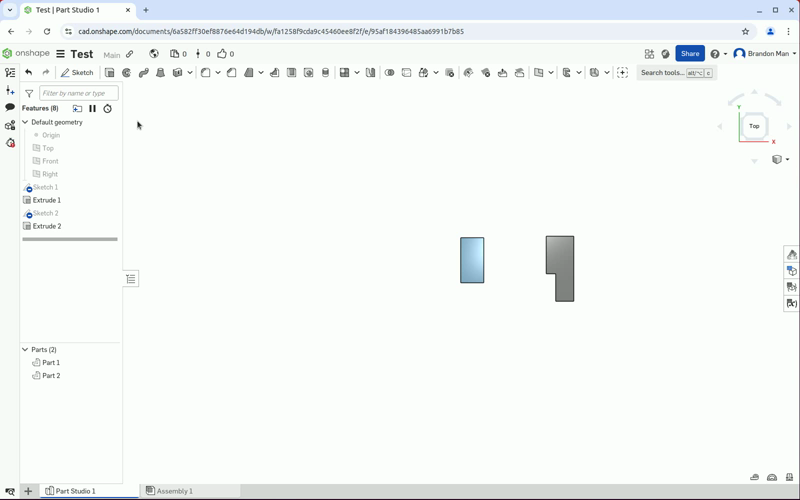
key(shift+h)
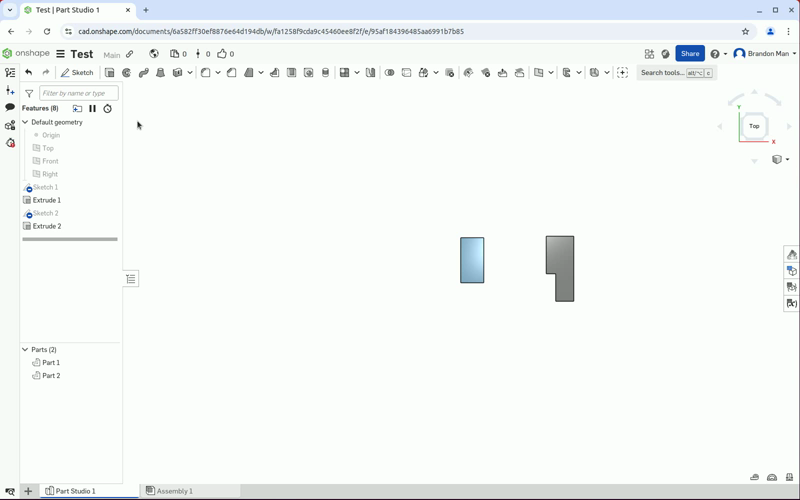
key(shift+h)
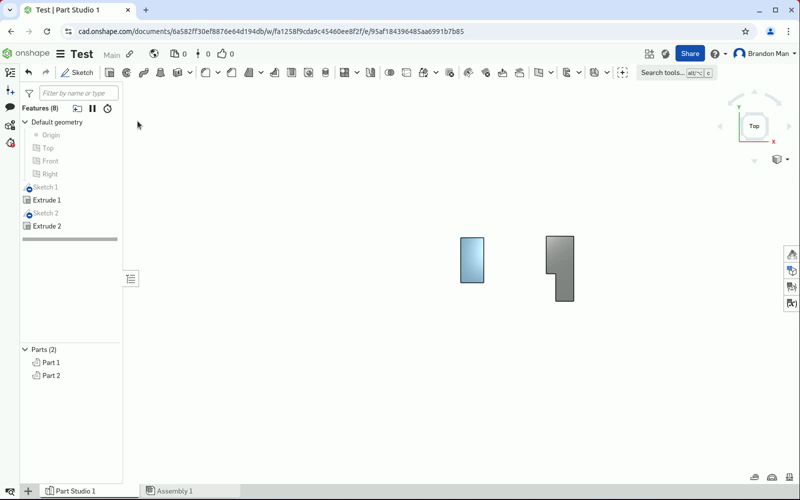
mouse_move(73, 189)
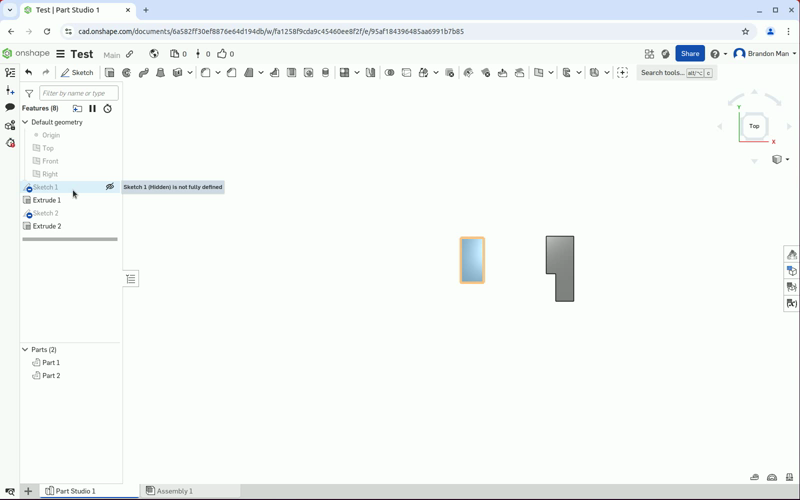
click(73, 189)
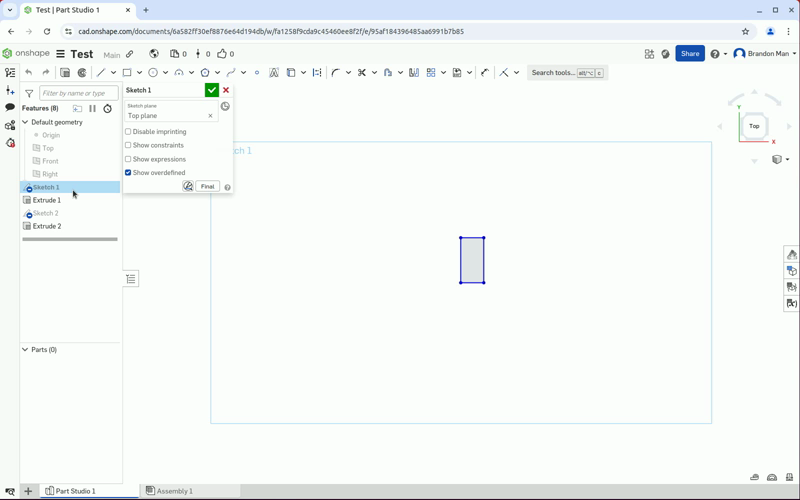
mouse_move(229, 92)
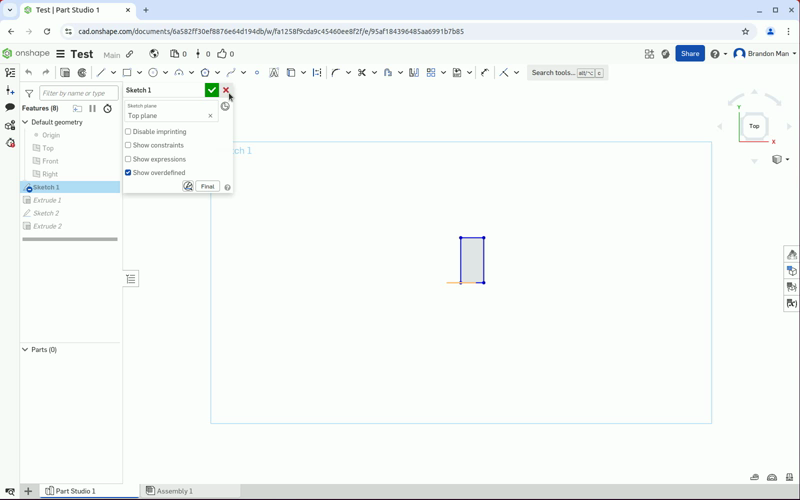
click(229, 92)
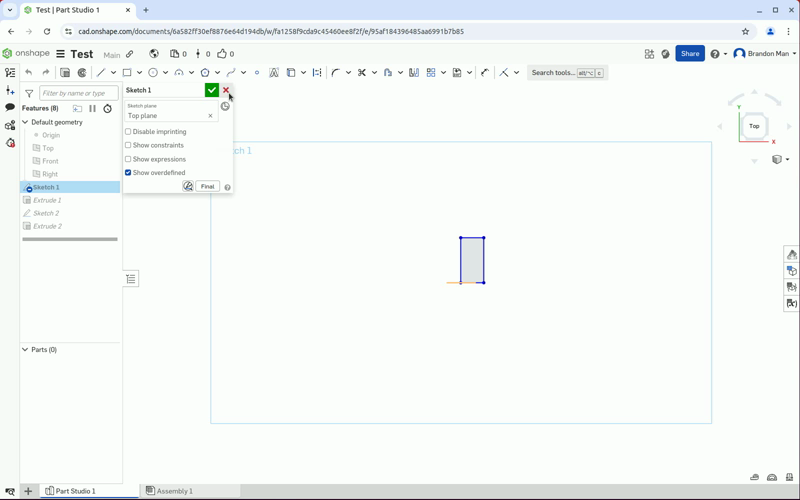
key(shift+s)
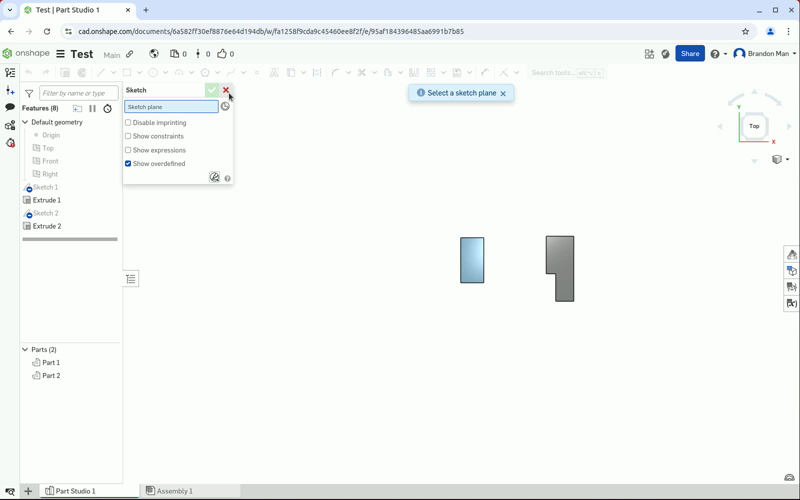
mouse_move(73, 150)
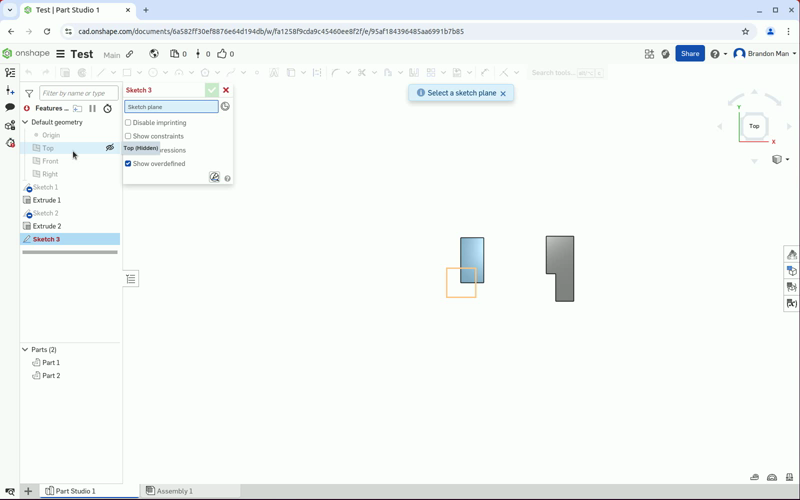
click(73, 150)
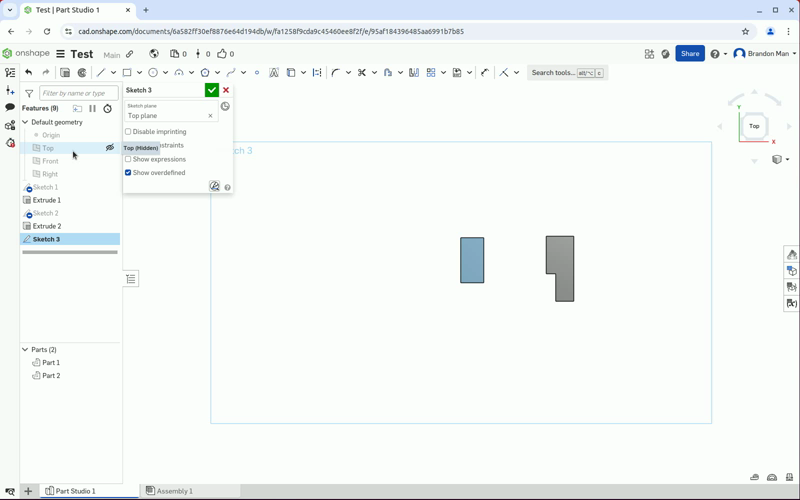
mouse_move(73, 352)
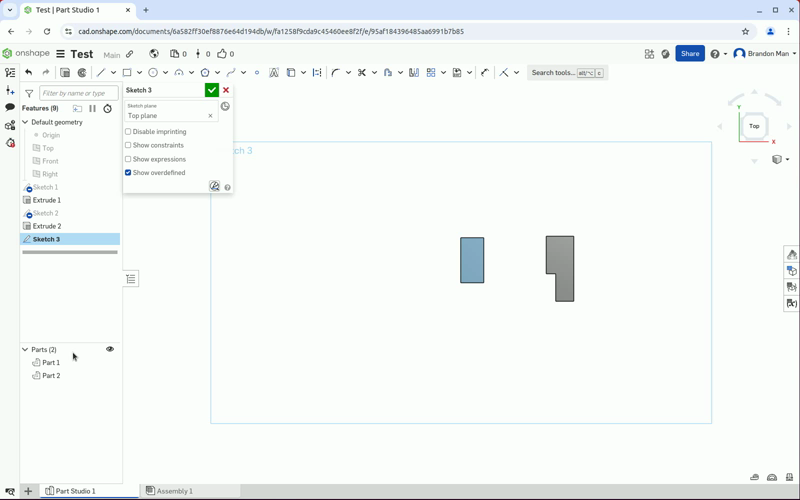
key(y)
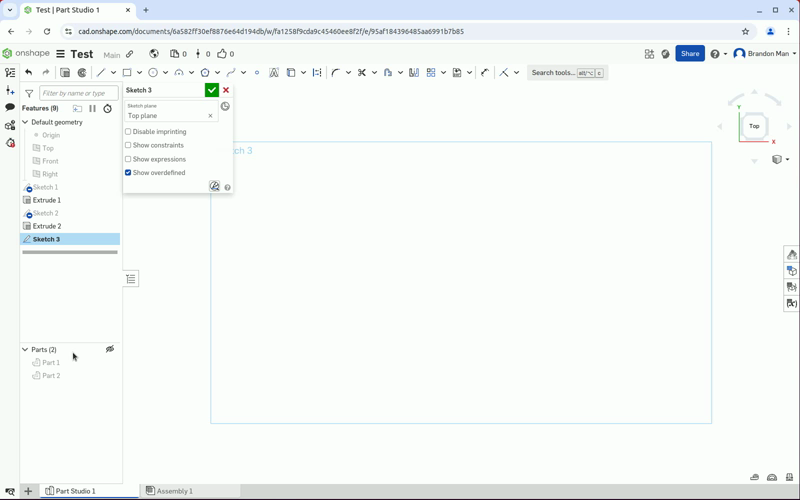
key(l)
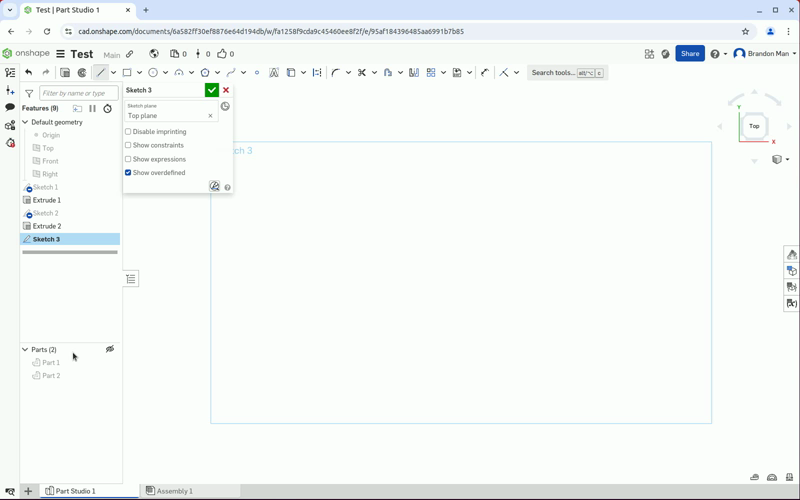
key_down(shift)
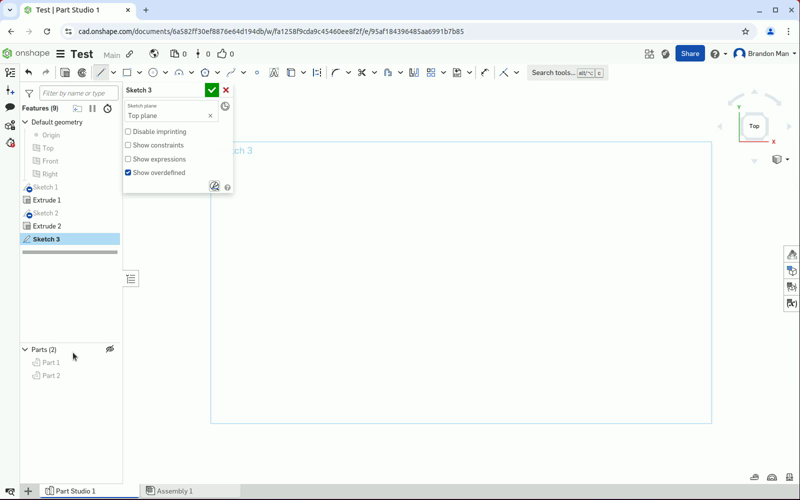
mouse_move(483, 282)
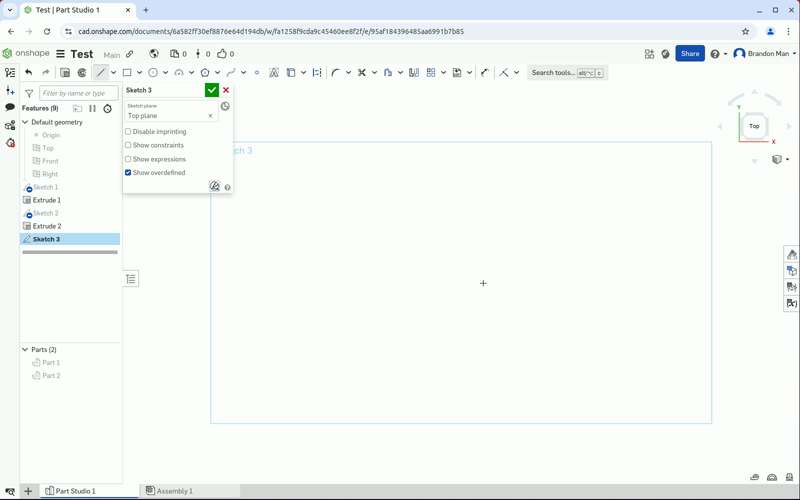
click(483, 282)
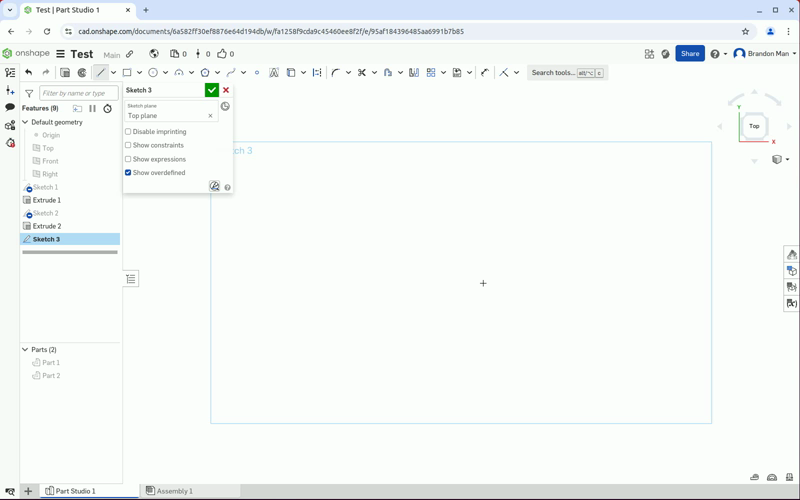
key_up(shift)
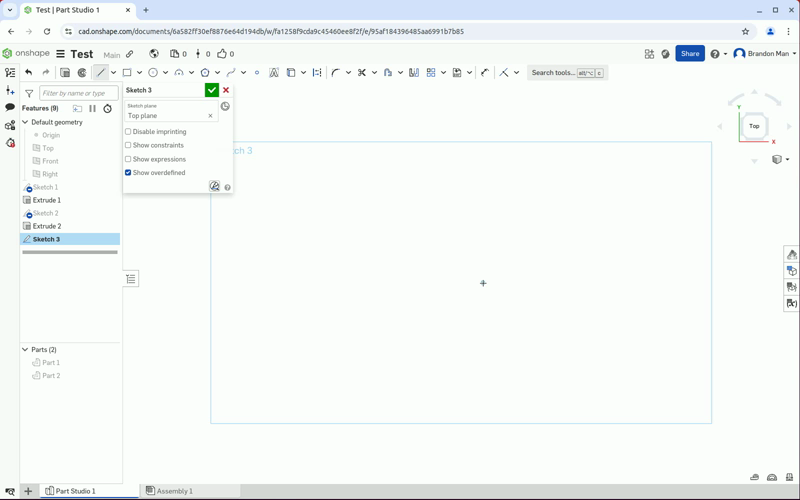
key_down(shift)
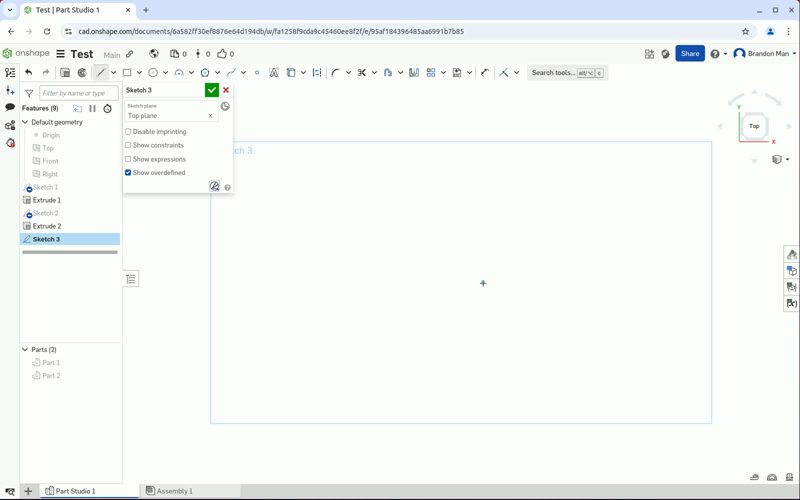
mouse_move(513, 282)
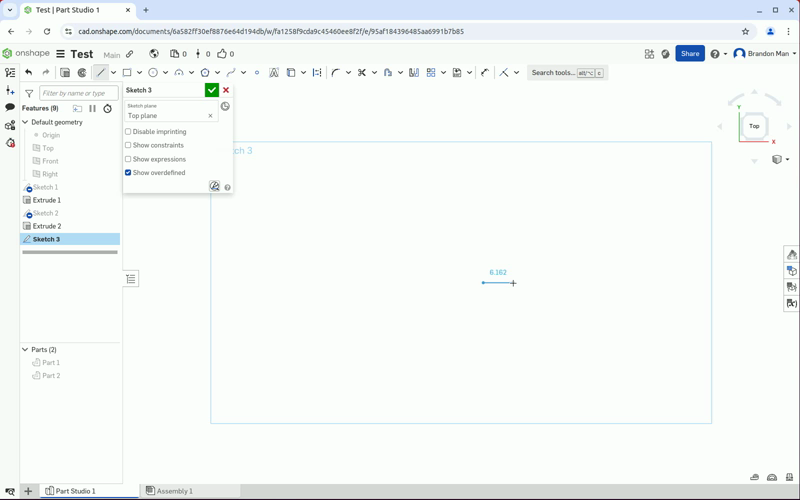
mouse_move(499, 282)
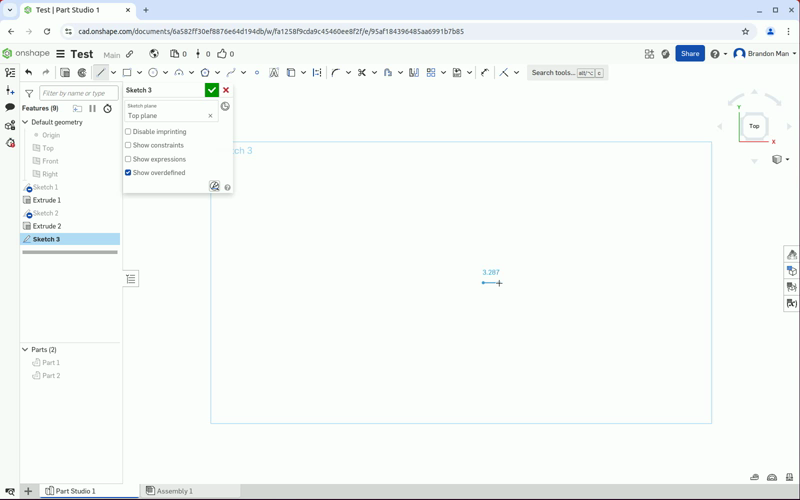
click(499, 282)
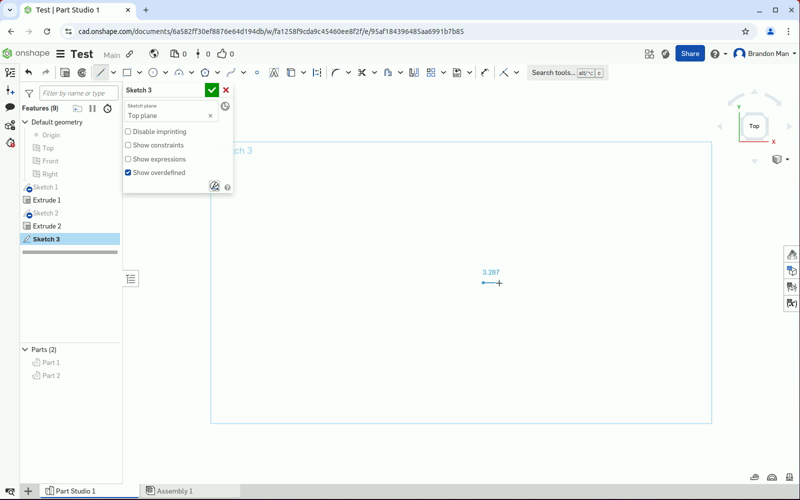
key_up(shift)
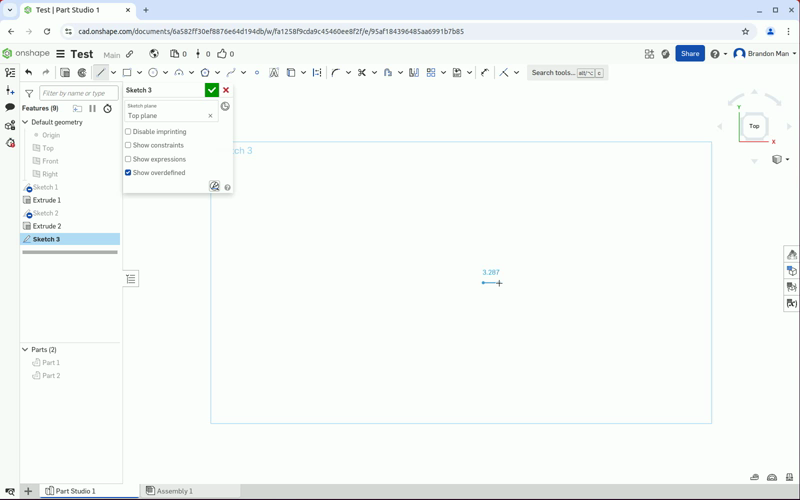
key_down(shift)
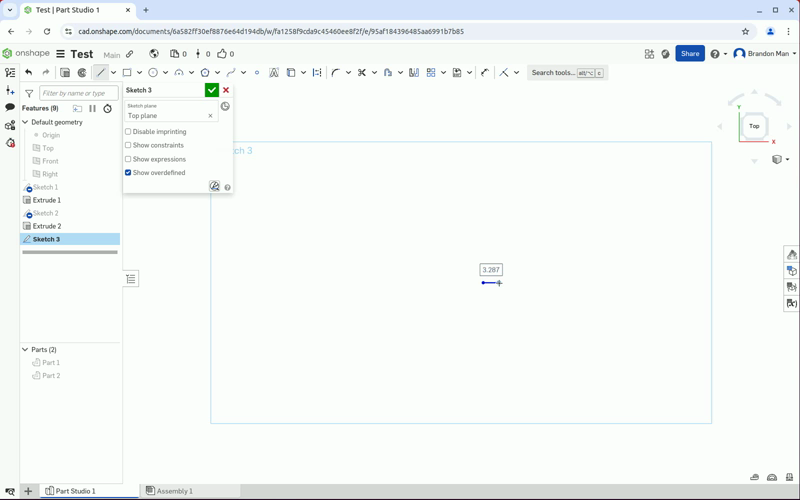
mouse_move(529, 282)
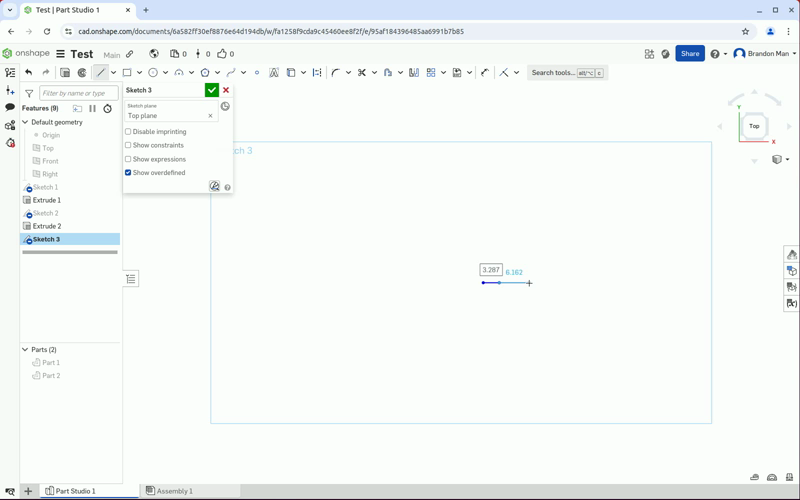
mouse_move(499, 269)
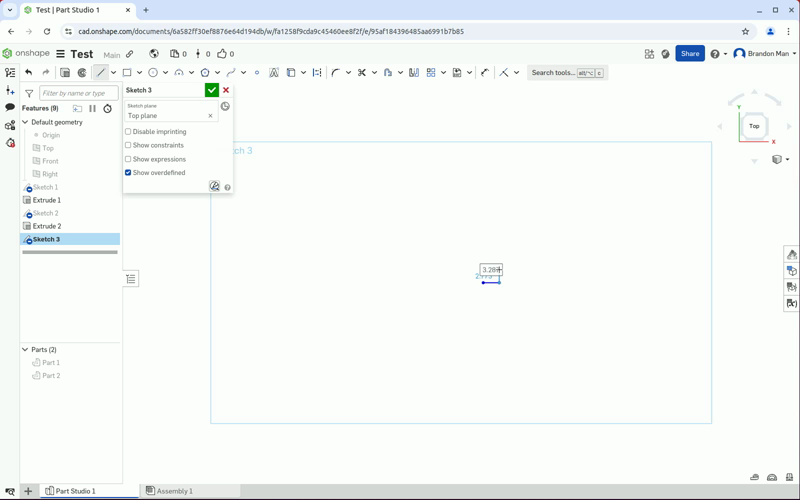
click(499, 269)
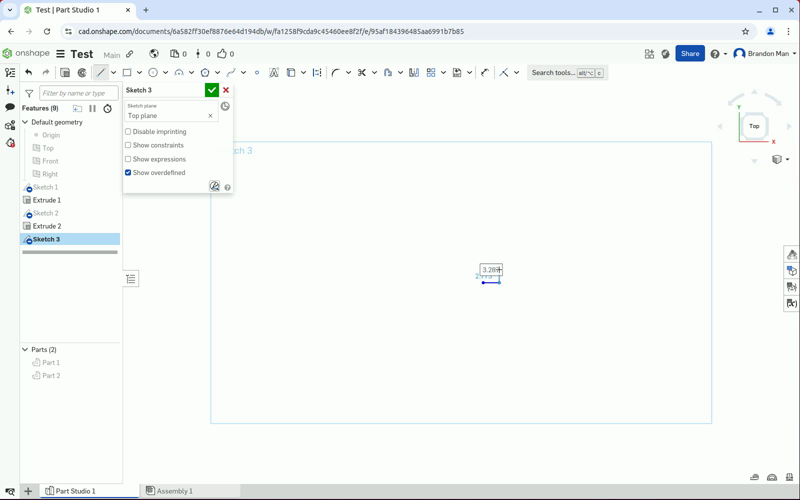
key_up(shift)
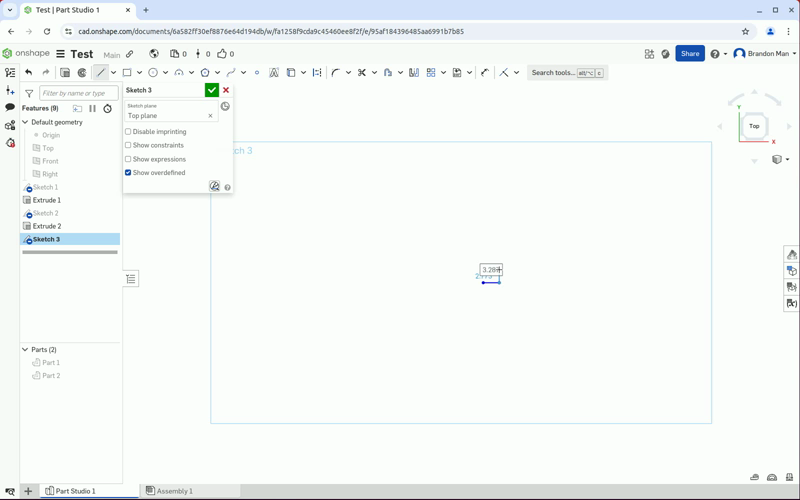
key_down(shift)
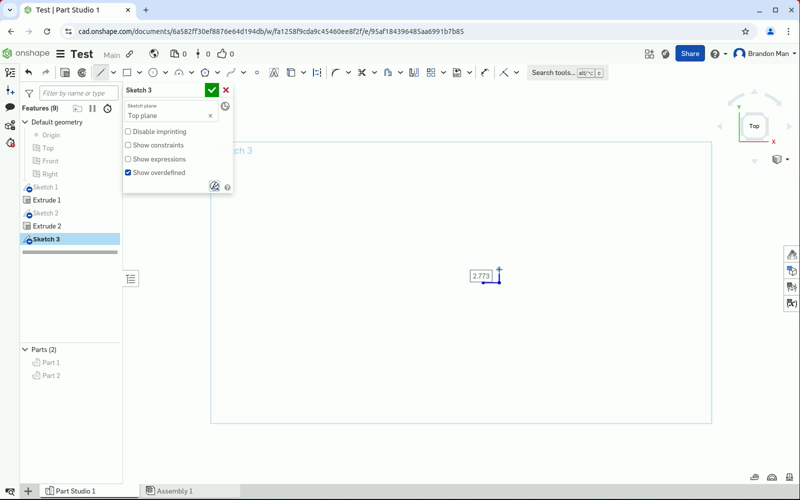
mouse_move(529, 269)
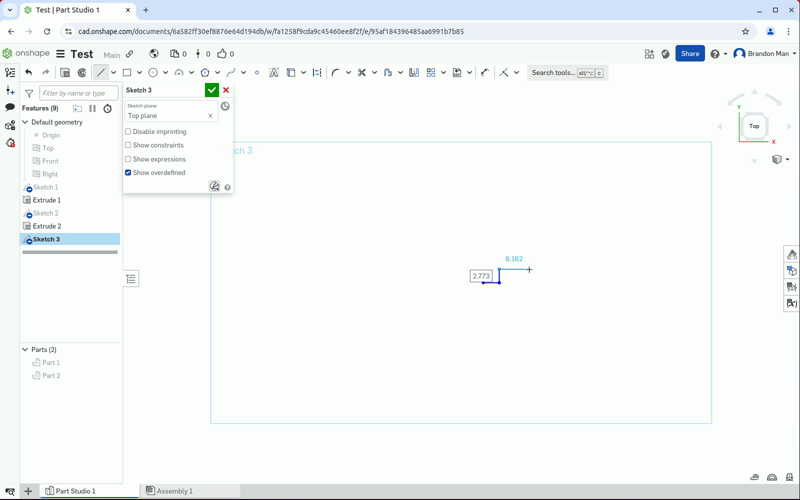
mouse_move(524, 269)
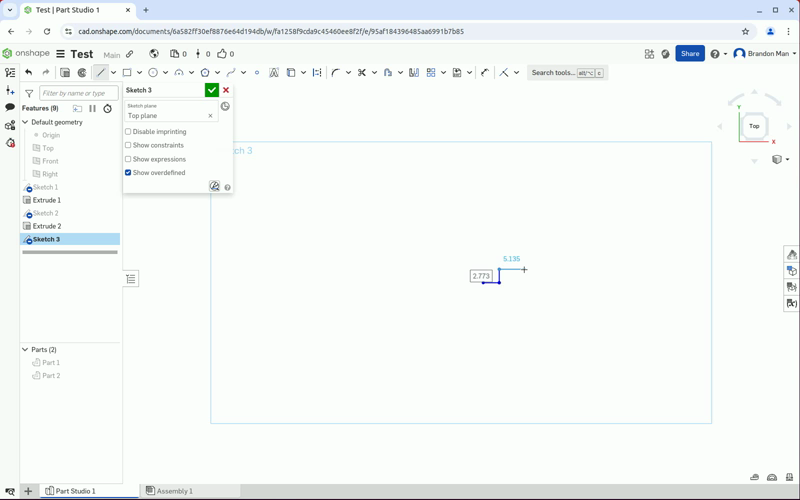
click(524, 269)
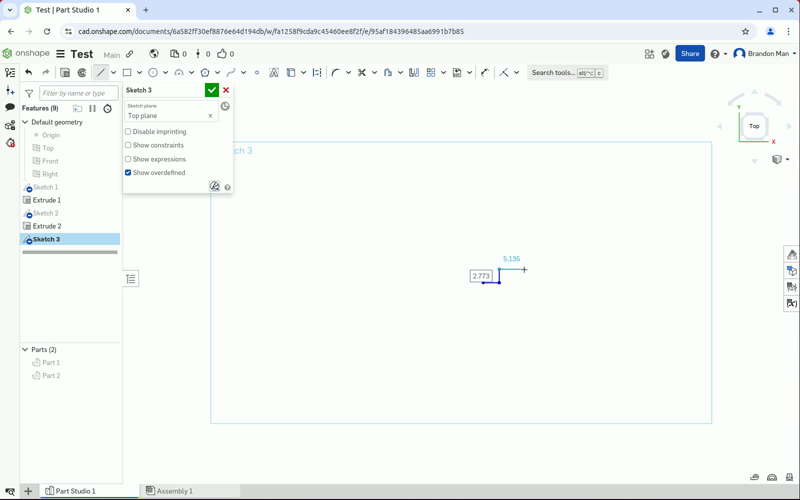
key_up(shift)
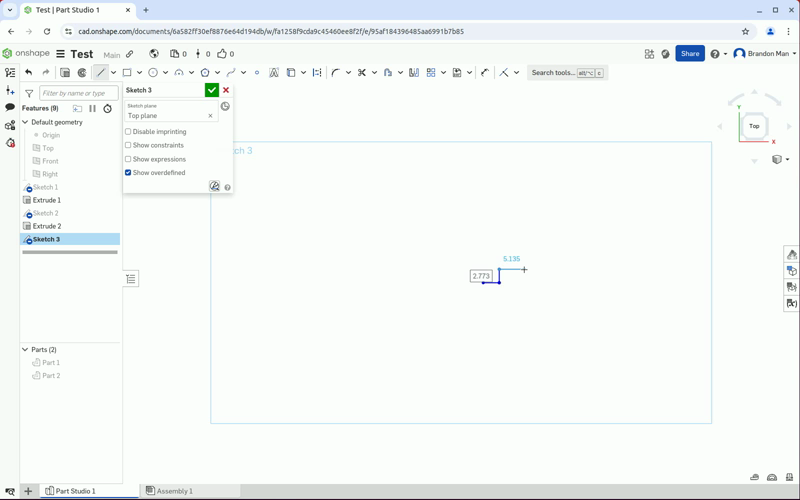
key_down(shift)
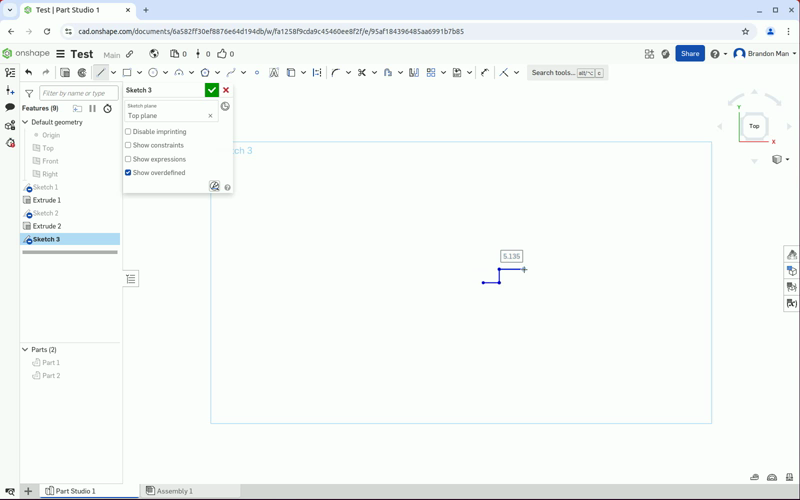
mouse_move(554, 269)
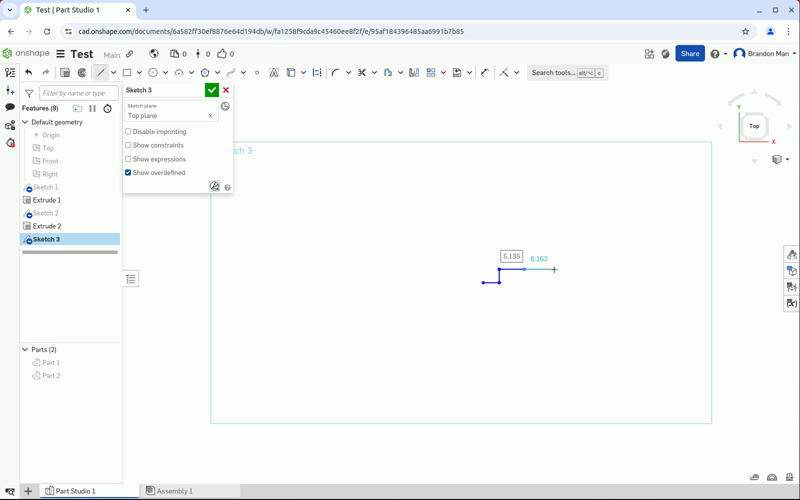
mouse_move(524, 273)
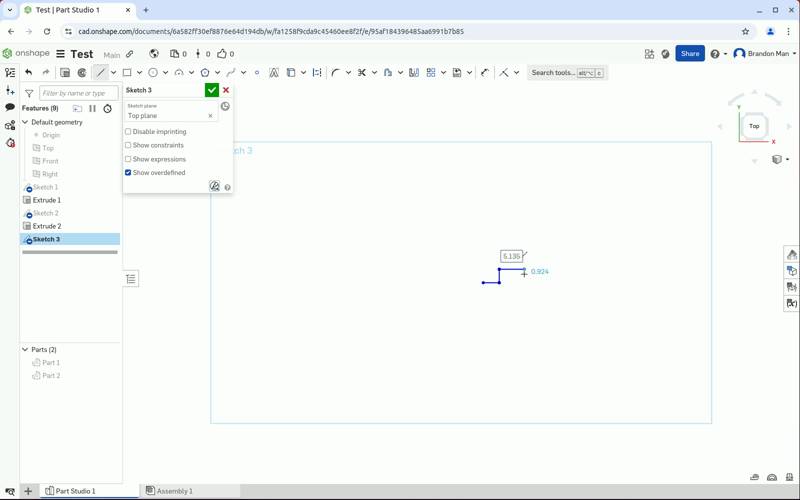
scroll(6)
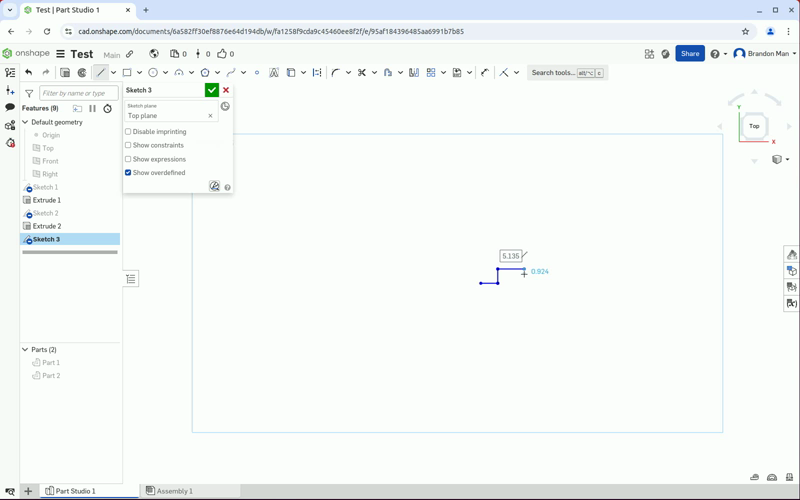
scroll(6)
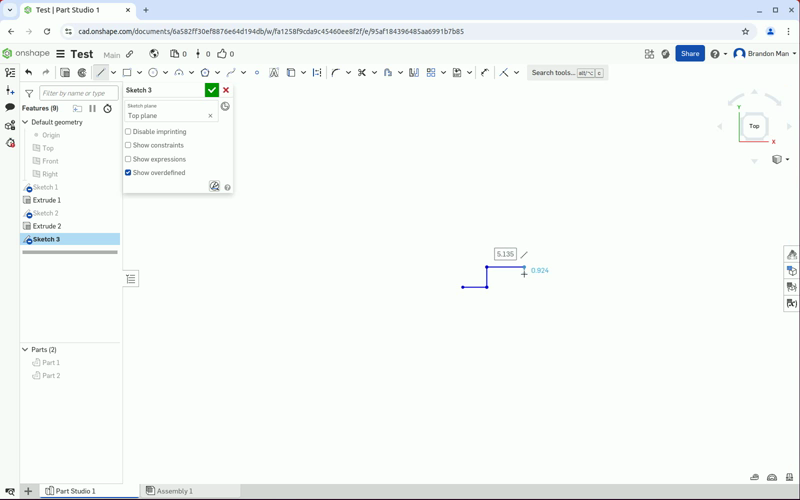
scroll(6)
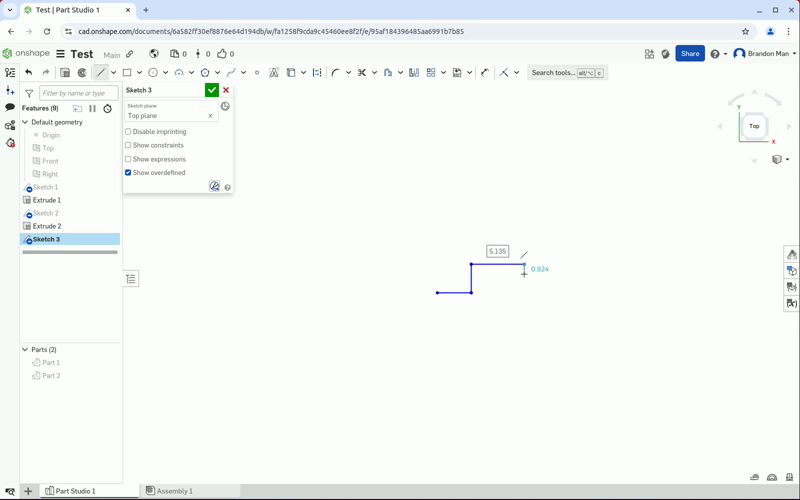
scroll(6)
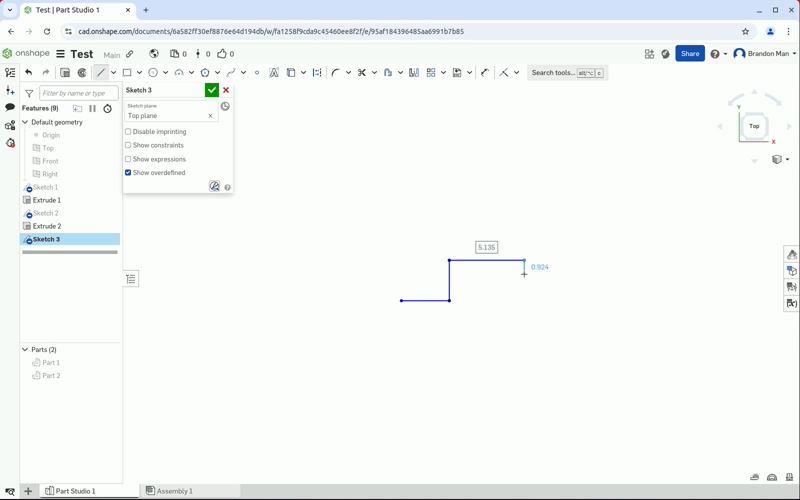
scroll(6)
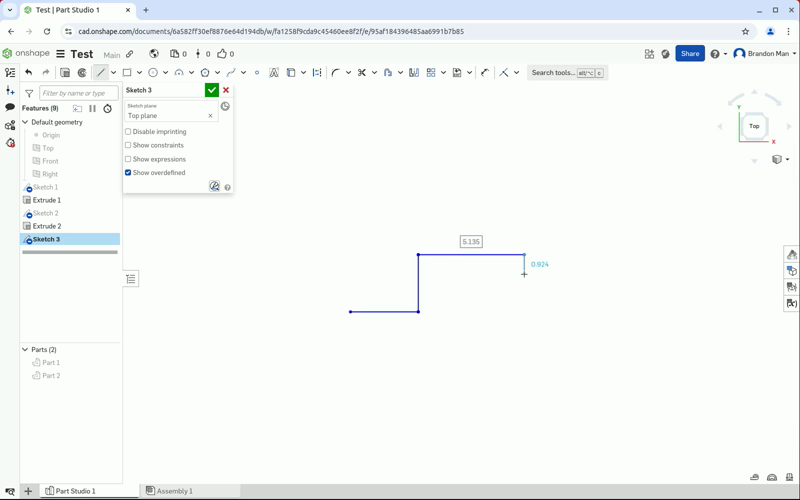
scroll(6)
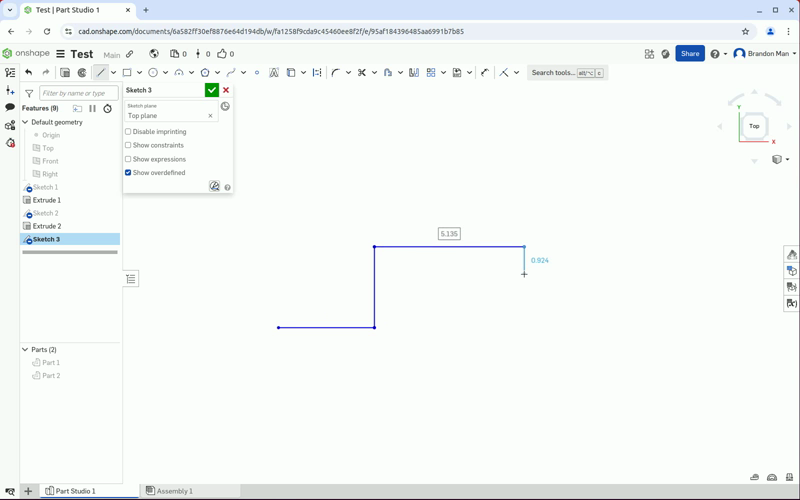
scroll(6)
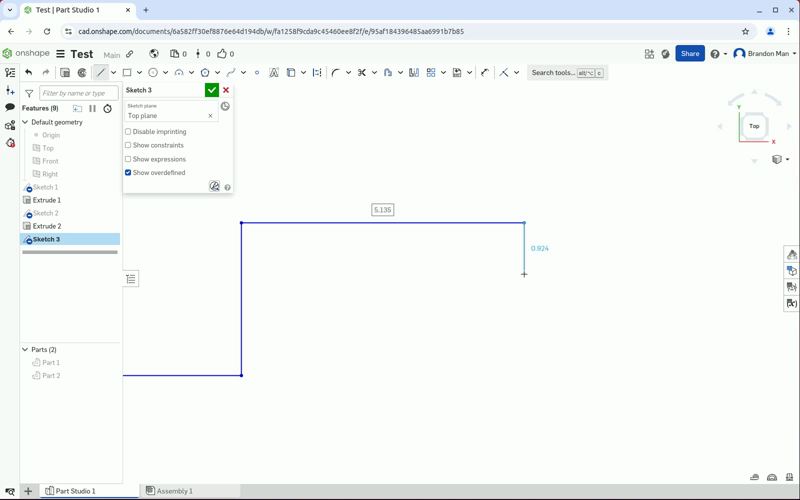
click(524, 273)
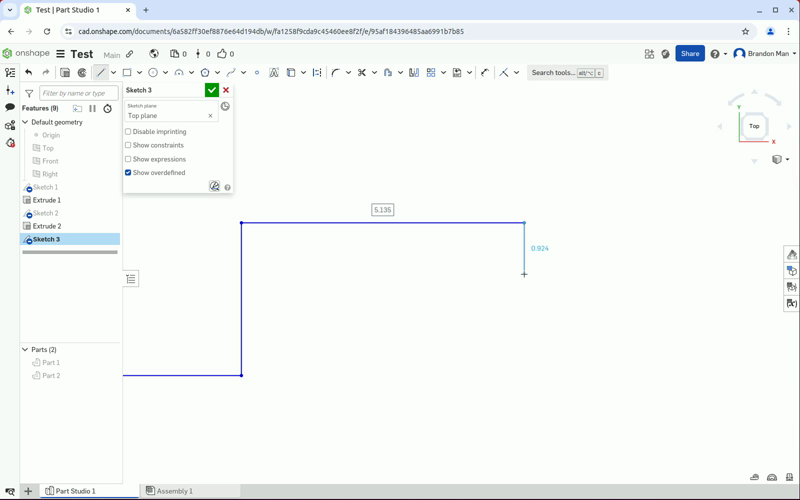
scroll(-6)
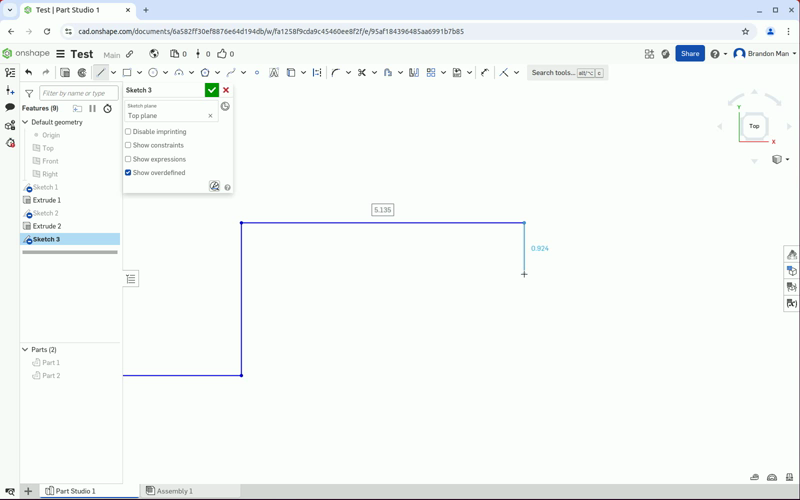
scroll(-6)
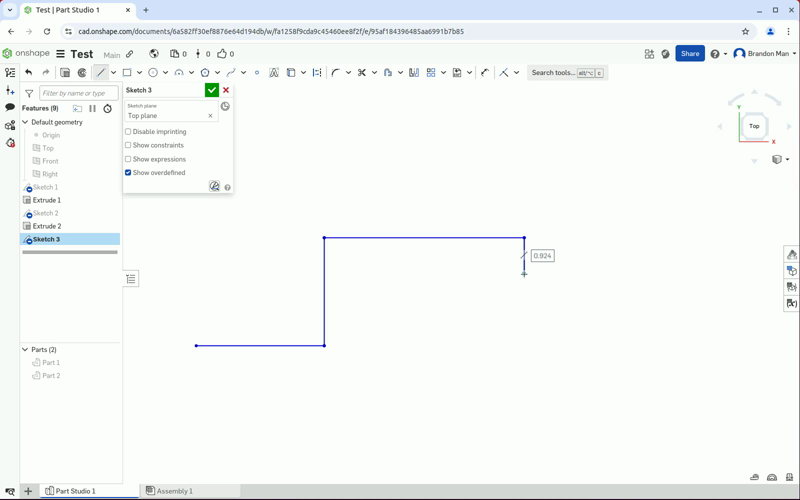
scroll(-6)
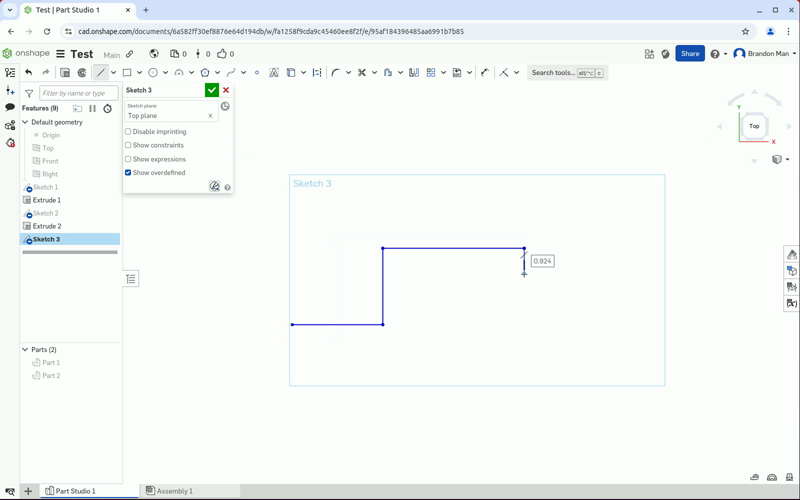
scroll(-6)
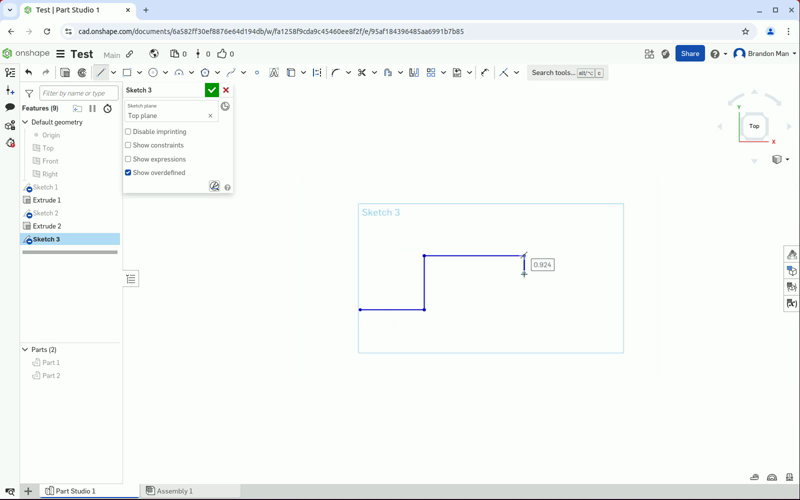
scroll(-6)
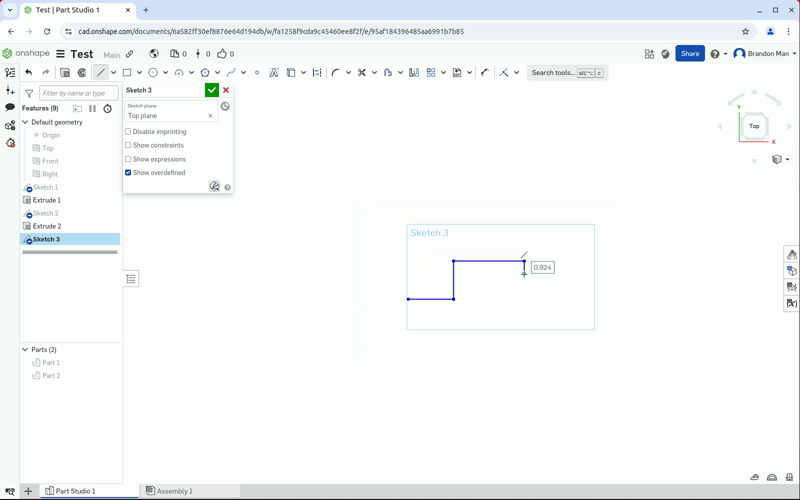
scroll(-6)
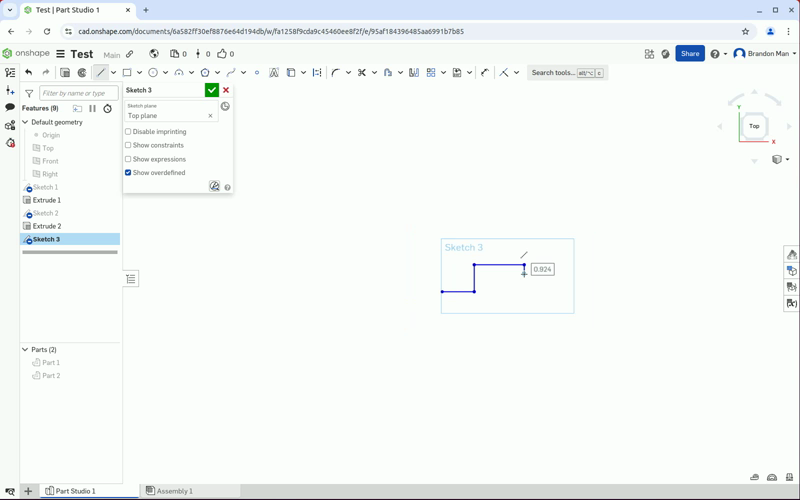
scroll(-6)
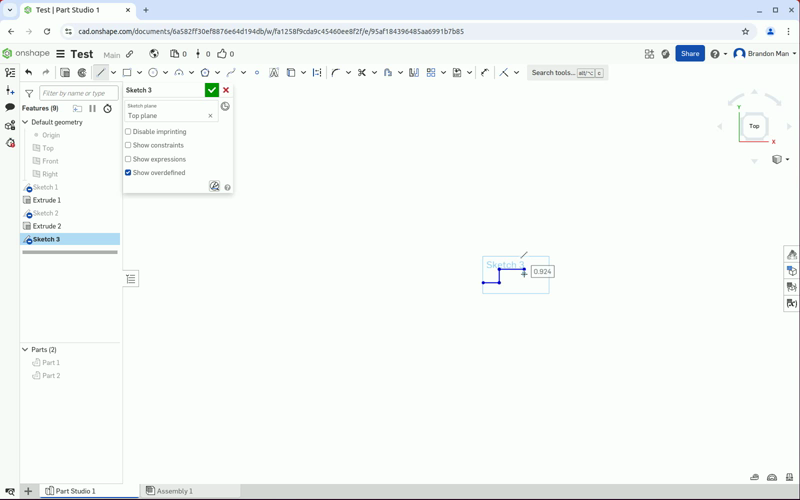
key_up(shift)
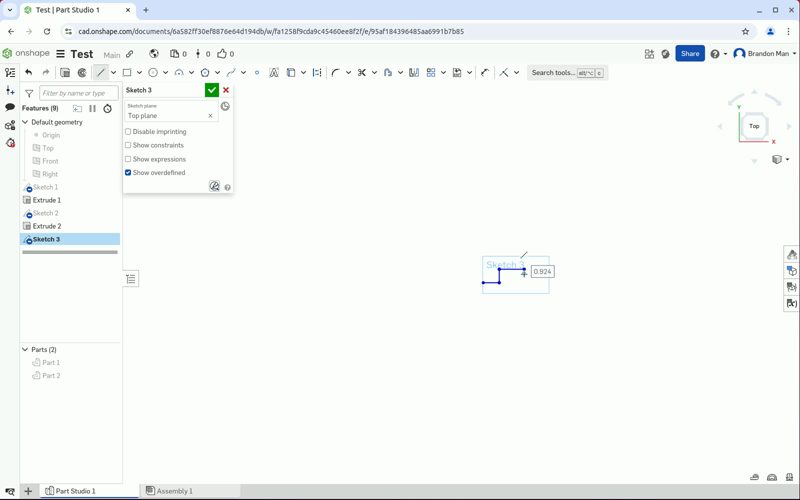
key_down(shift)
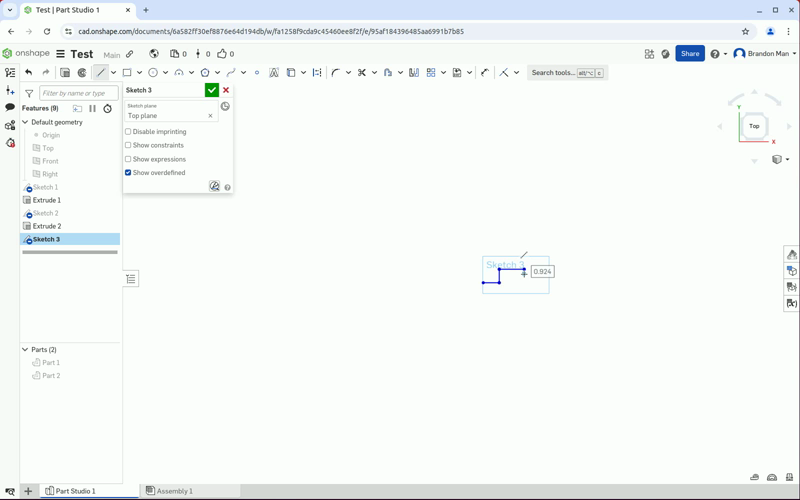
mouse_move(554, 273)
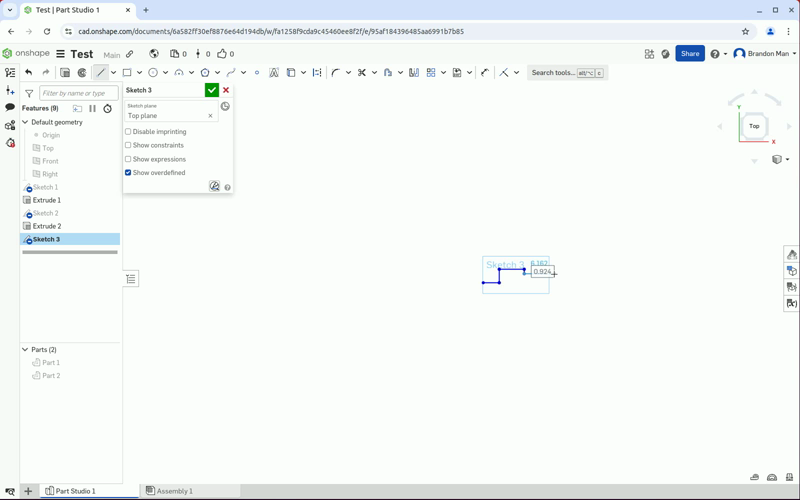
mouse_move(546, 273)
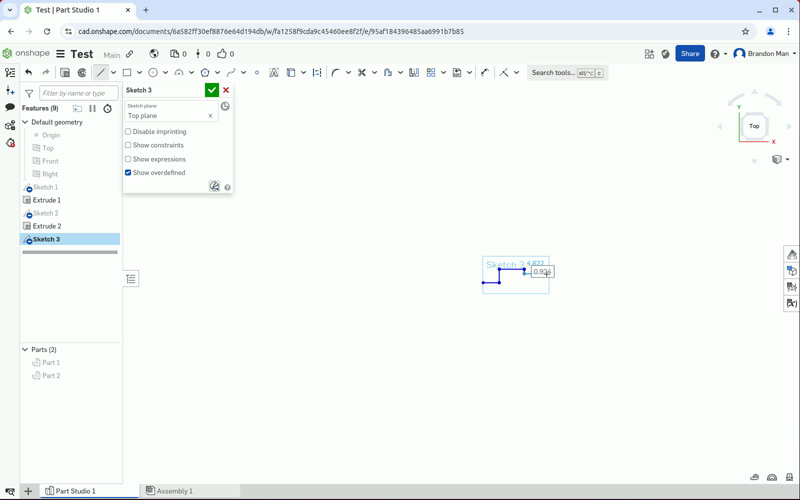
click(546, 273)
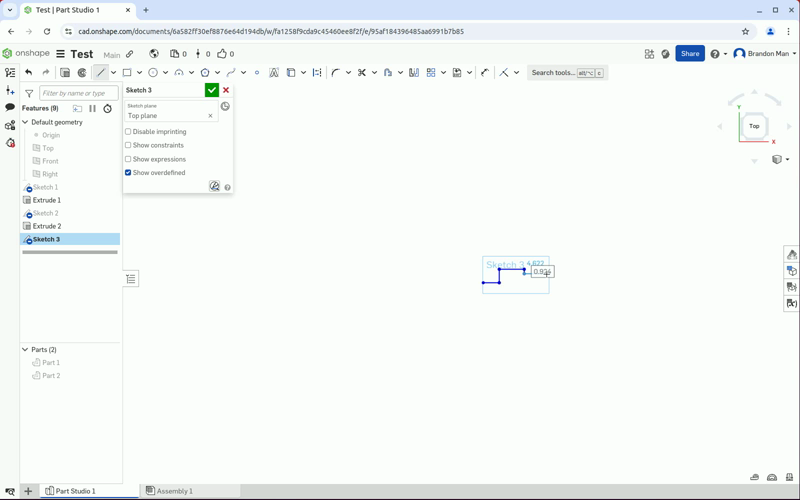
key_up(shift)
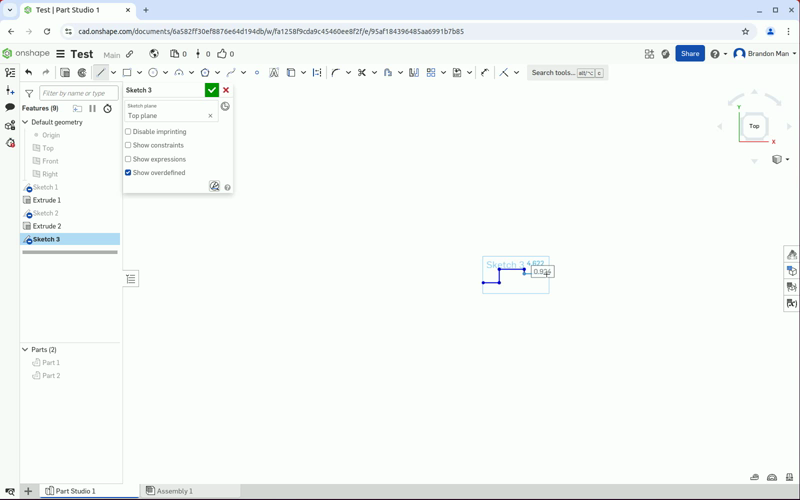
key_down(shift)
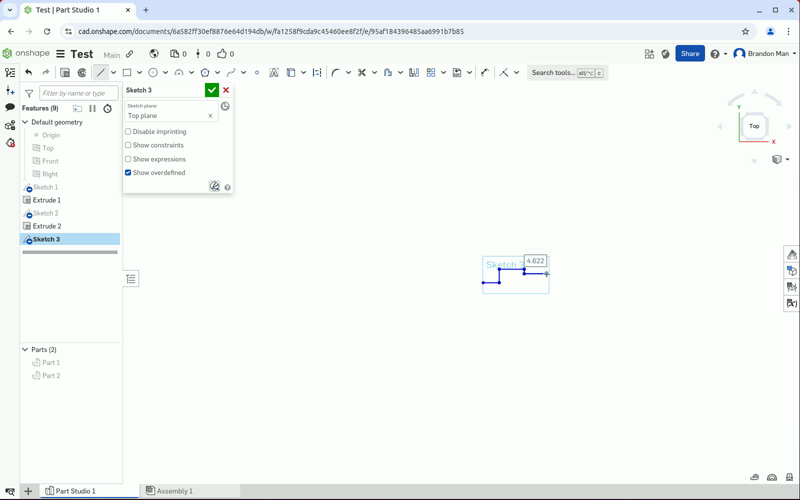
mouse_move(576, 273)
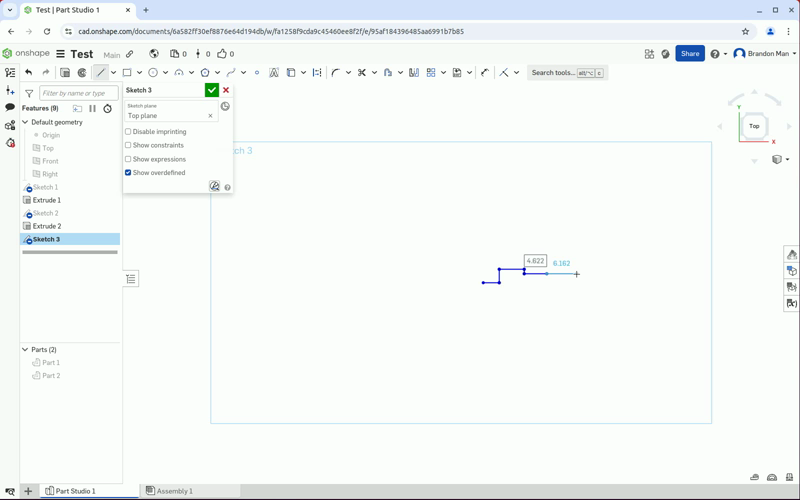
mouse_move(546, 237)
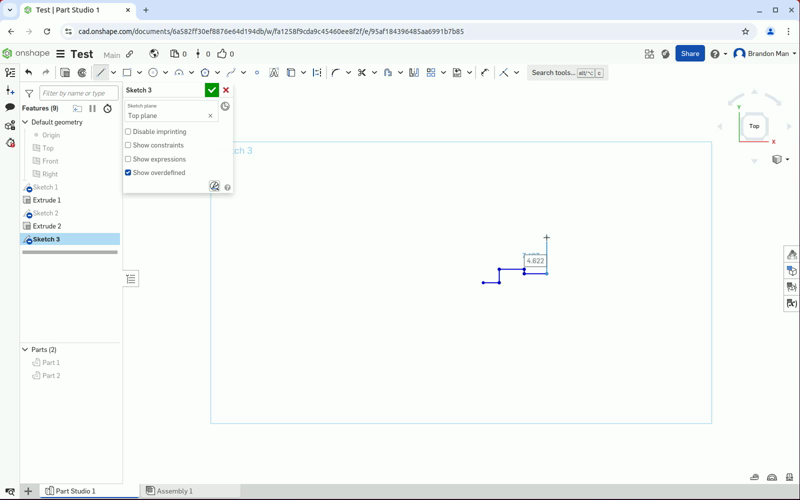
click(546, 237)
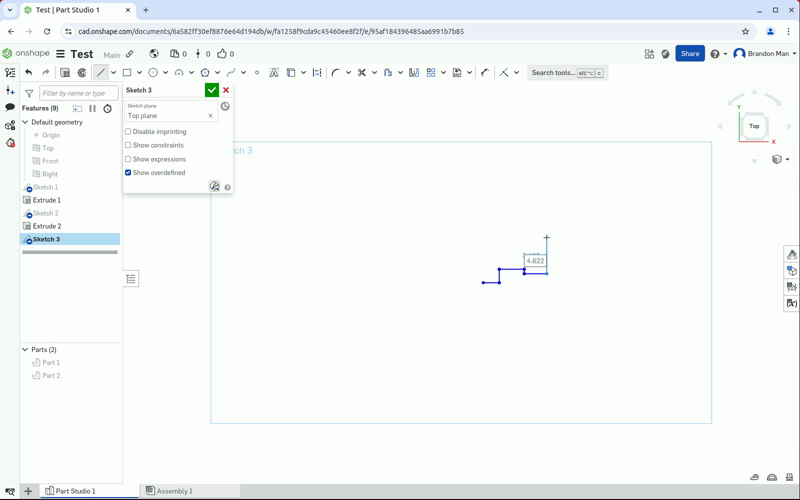
key_up(shift)
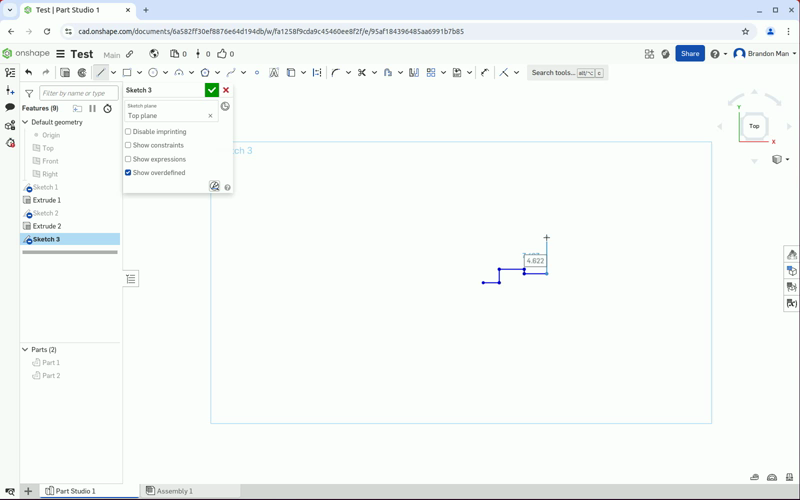
key_down(shift)
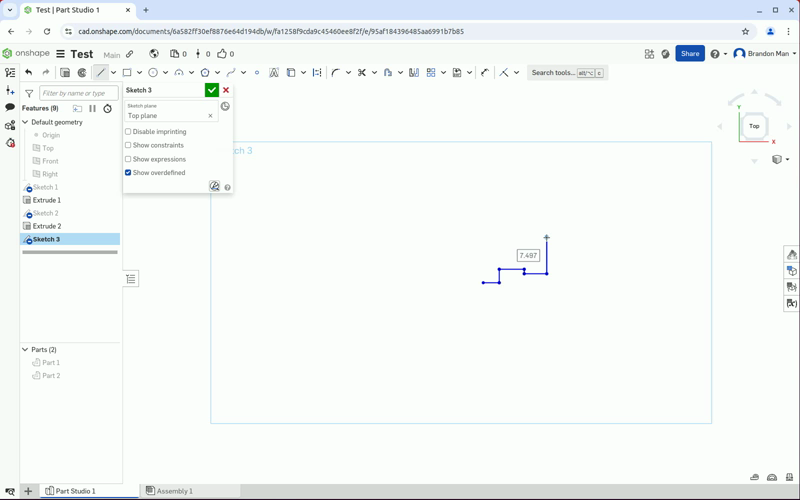
mouse_move(483, 237)
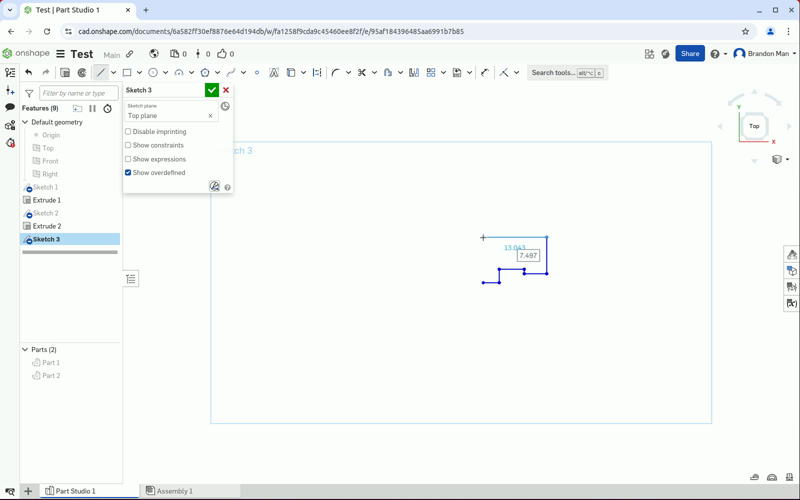
click(483, 237)
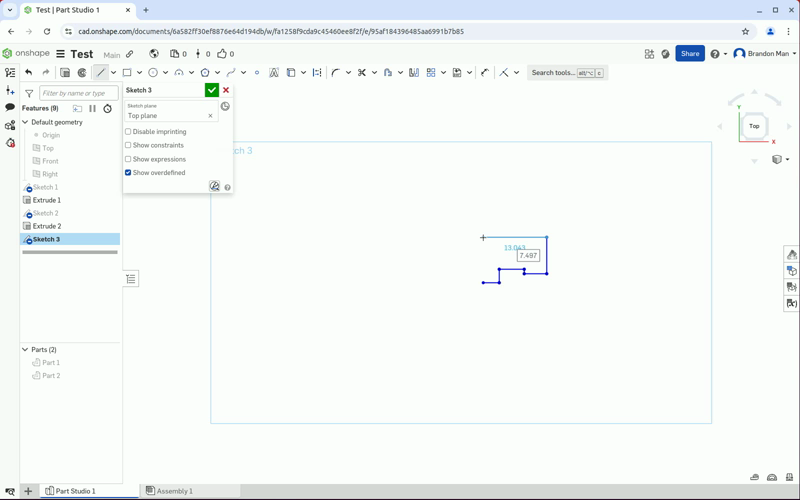
key_up(shift)
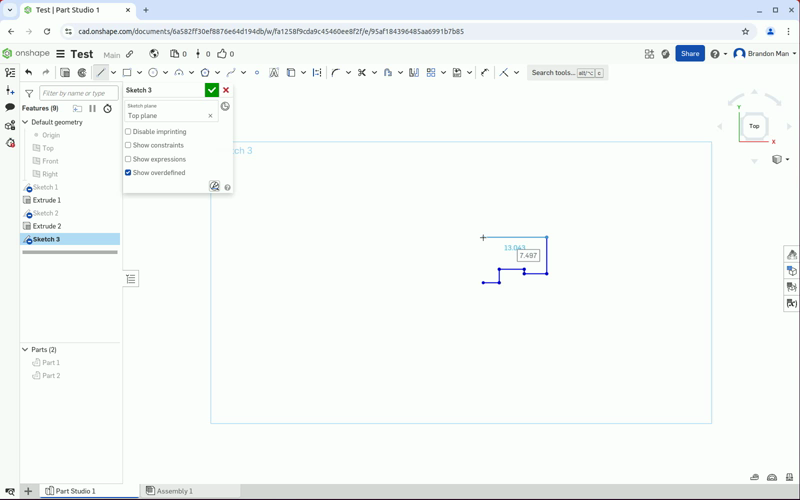
mouse_move(513, 237)
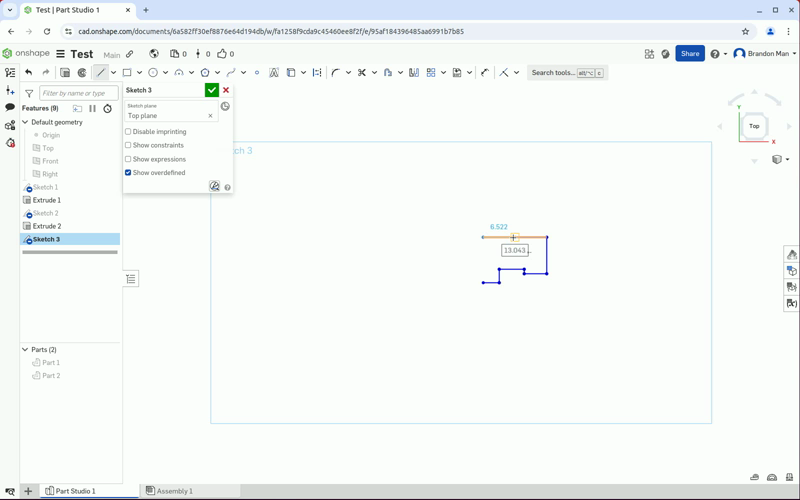
key_down(shift)
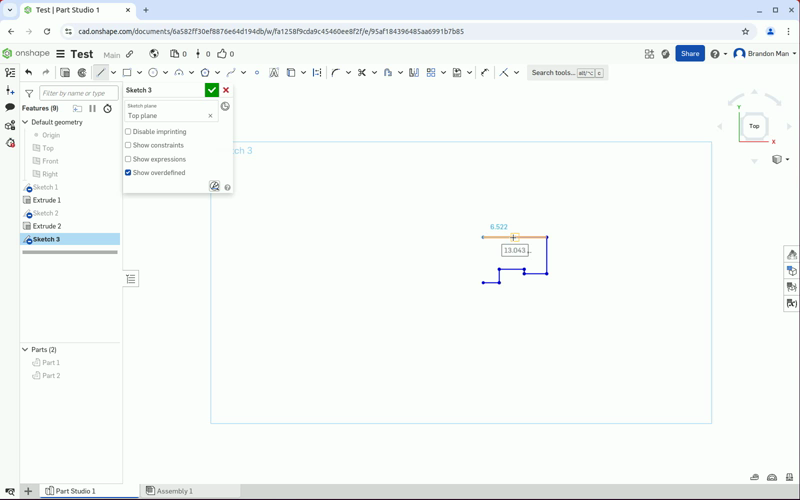
mouse_move(483, 282)
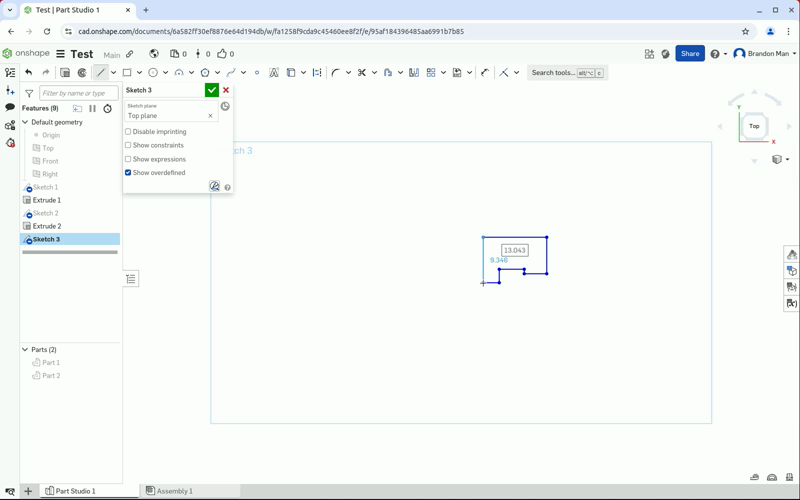
key_up(shift)
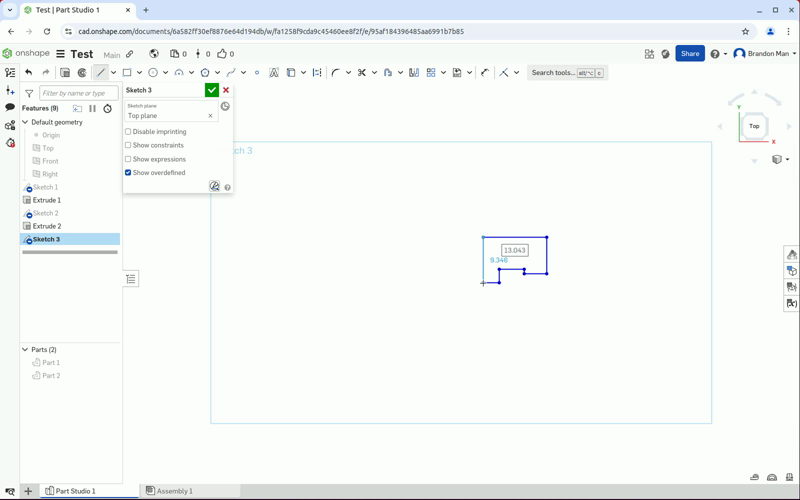
click(483, 282)
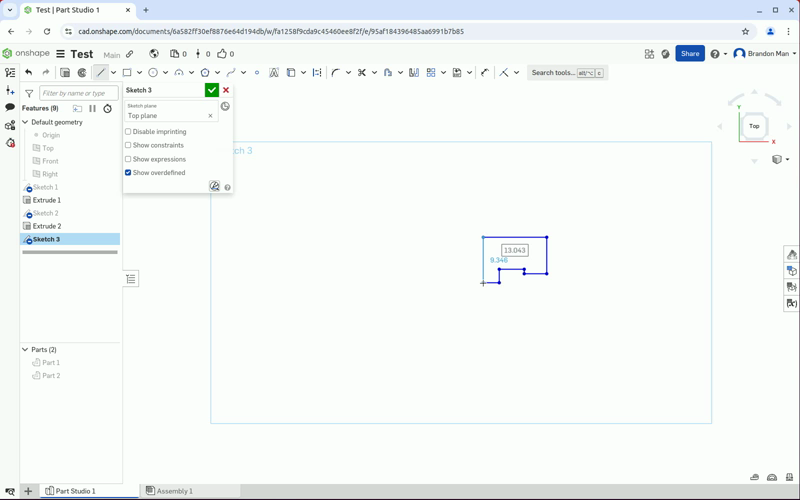
key(esc)
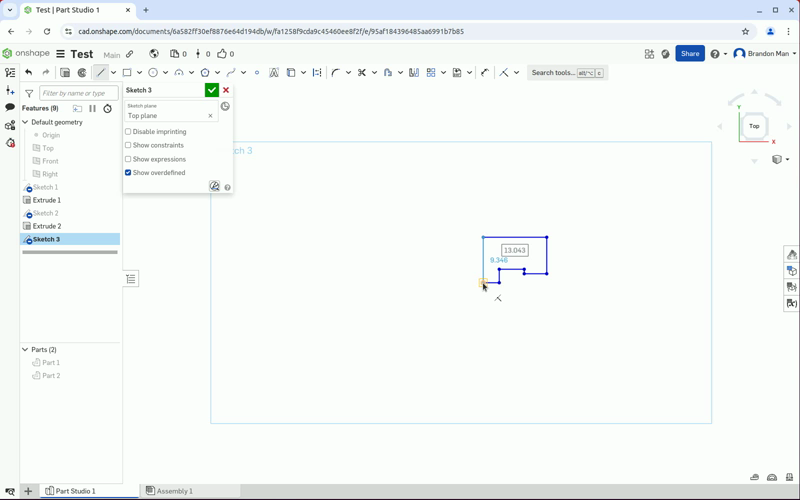
mouse_move(495, 271)
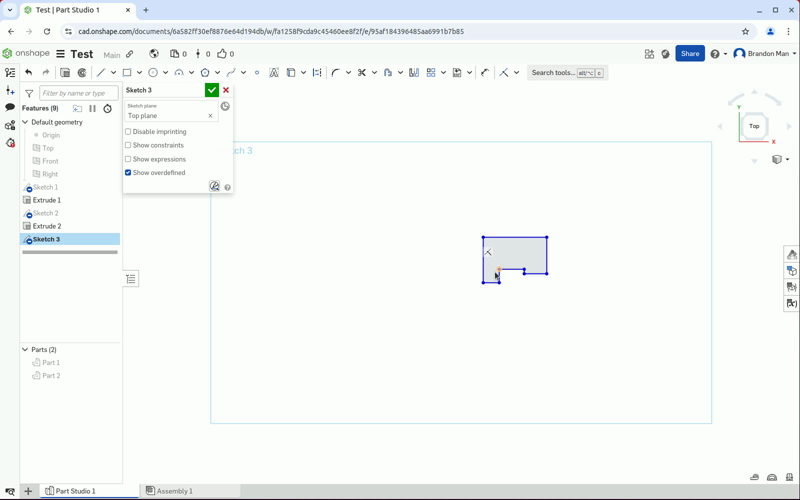
click(495, 271)
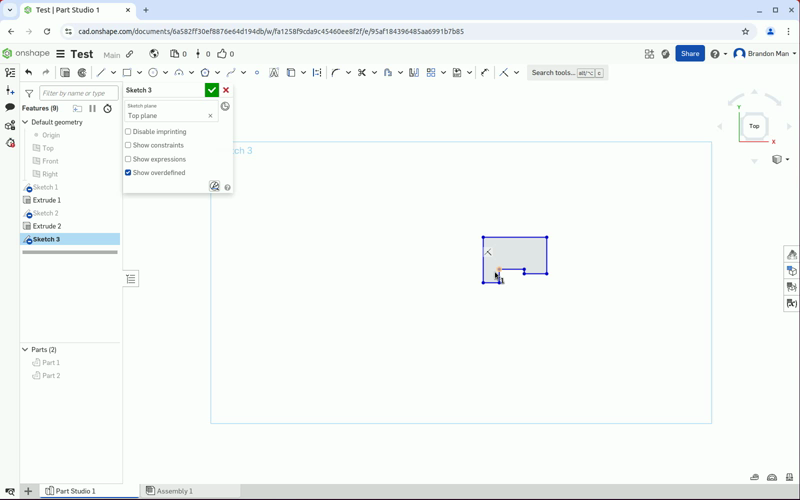
mouse_move(73, 352)
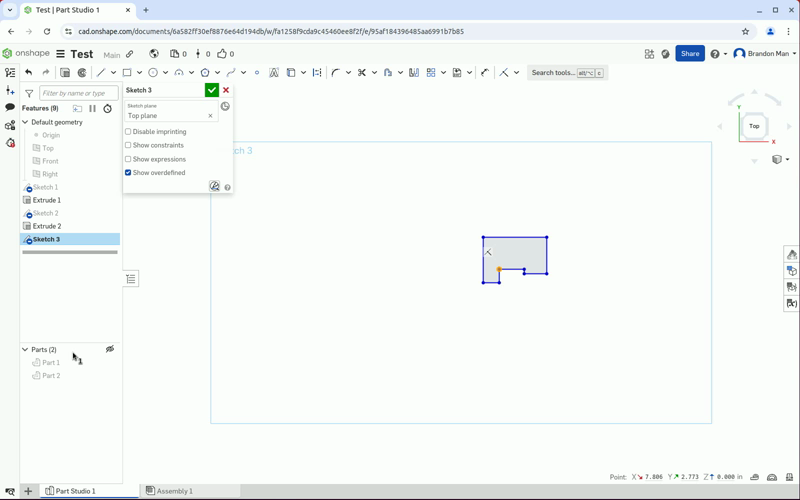
key(shift+y)
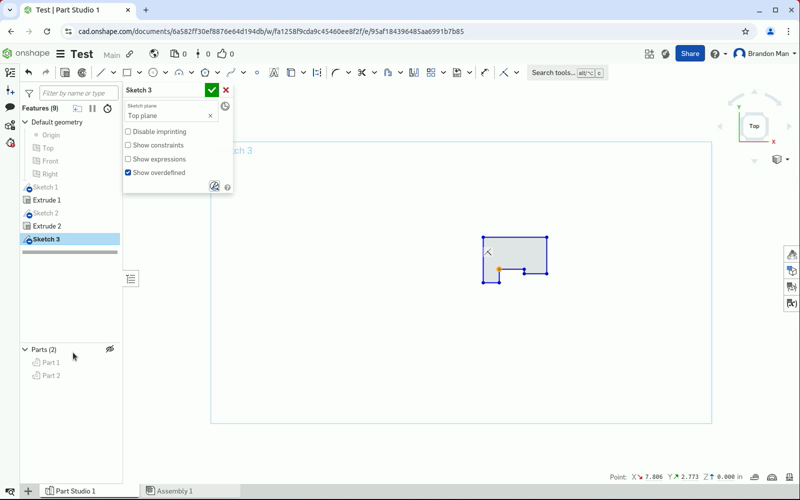
key(shift+e)
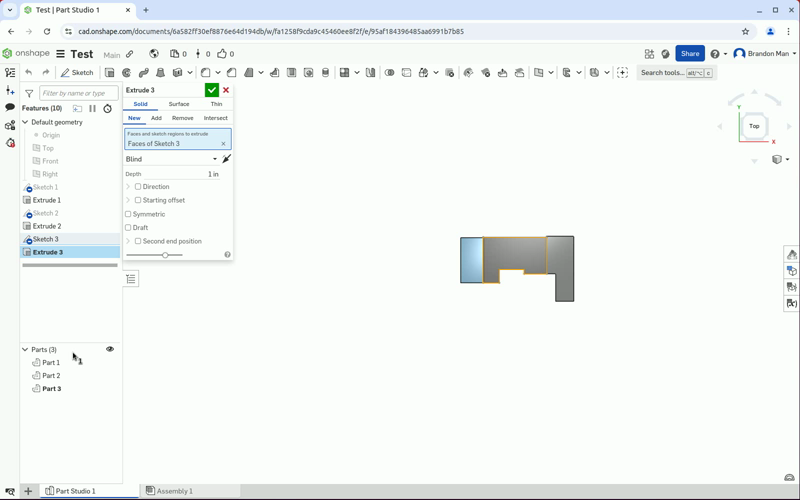
mouse_move(143, 106)
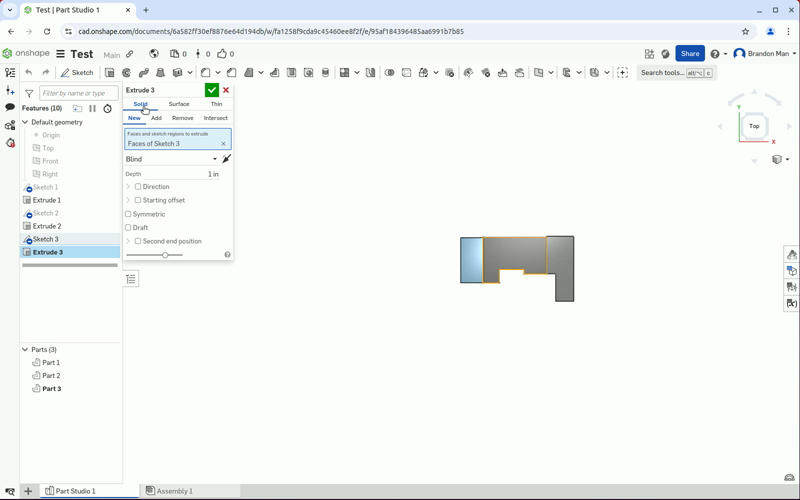
click(143, 106)
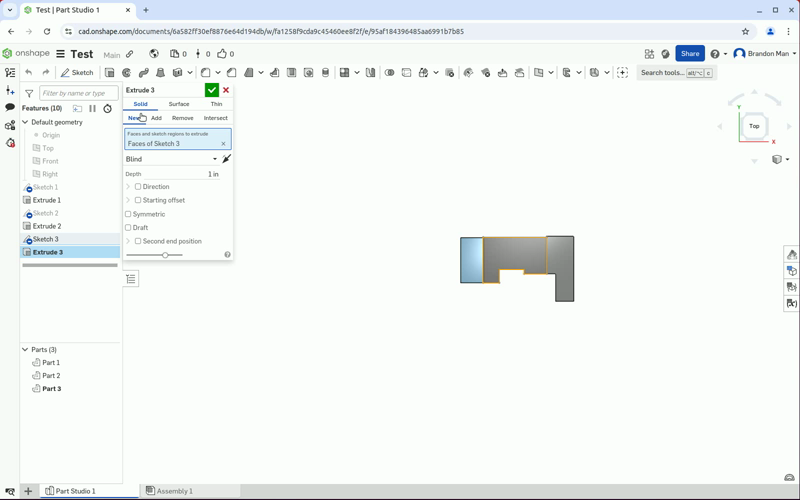
mouse_move(137, 120)
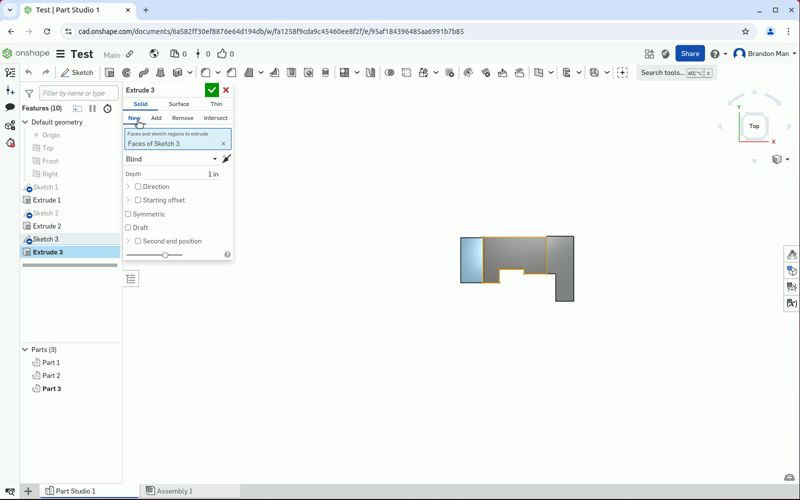
click(137, 120)
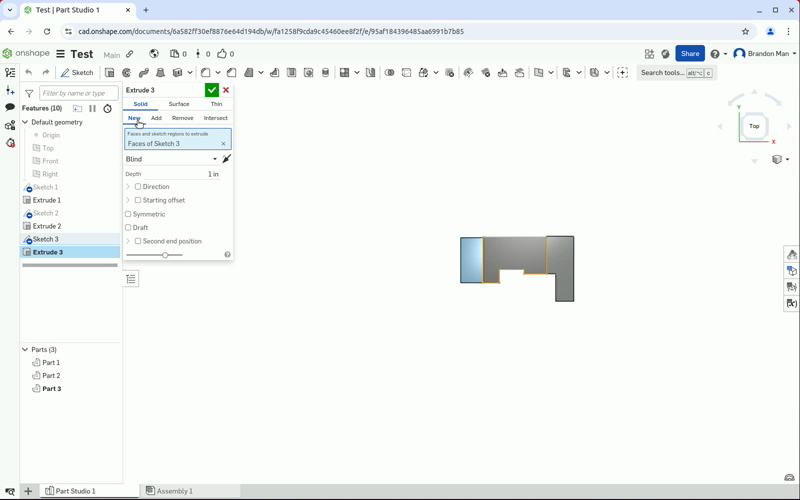
key(tab, 4)
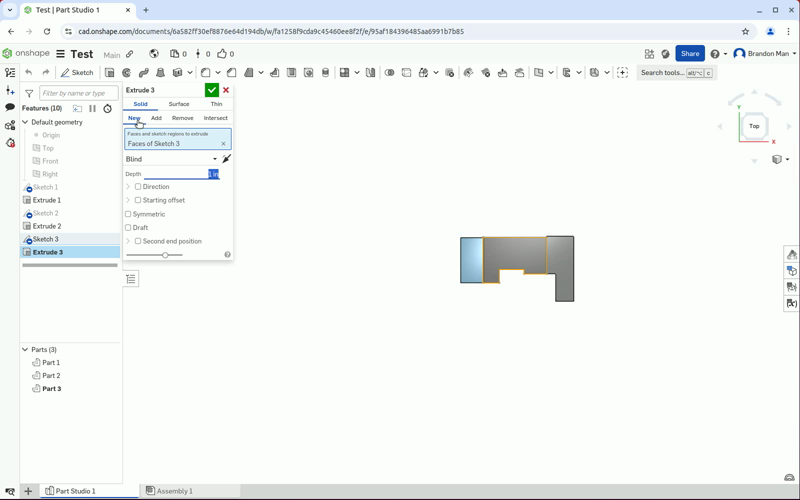
text(13.961)
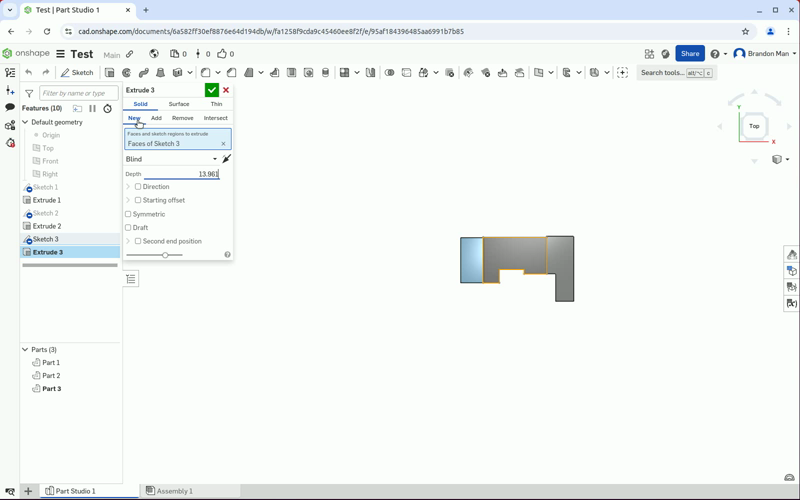
key(enter)
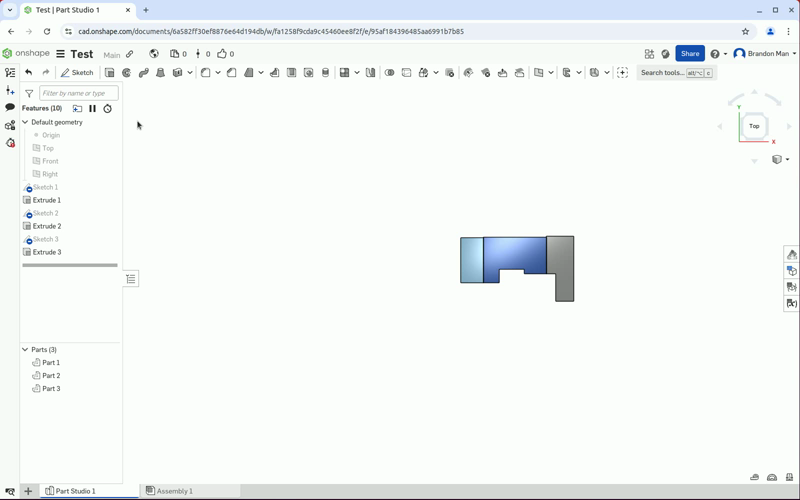
key(shift+h)
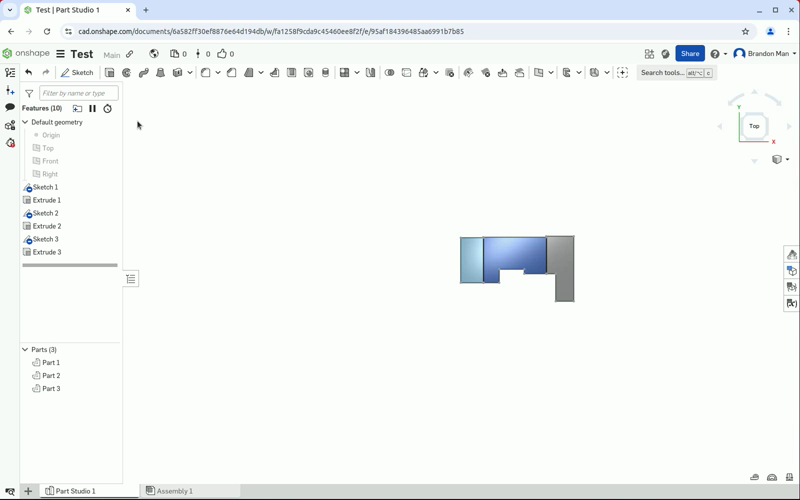
key(shift+h)
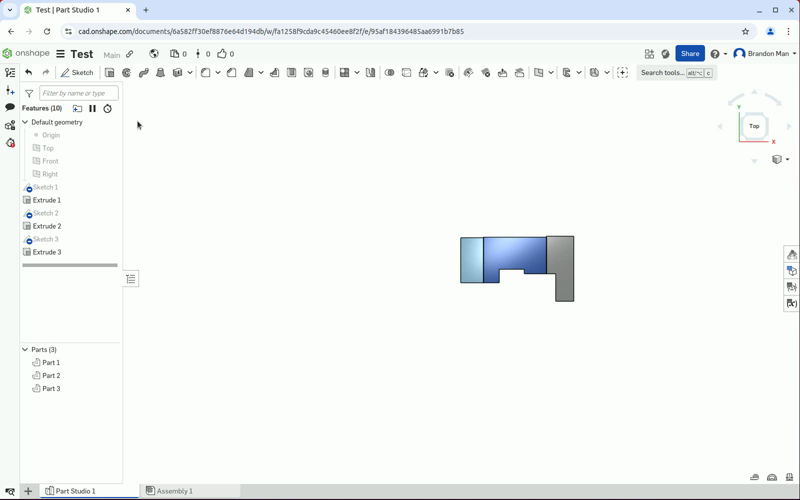
mouse_move(73, 189)
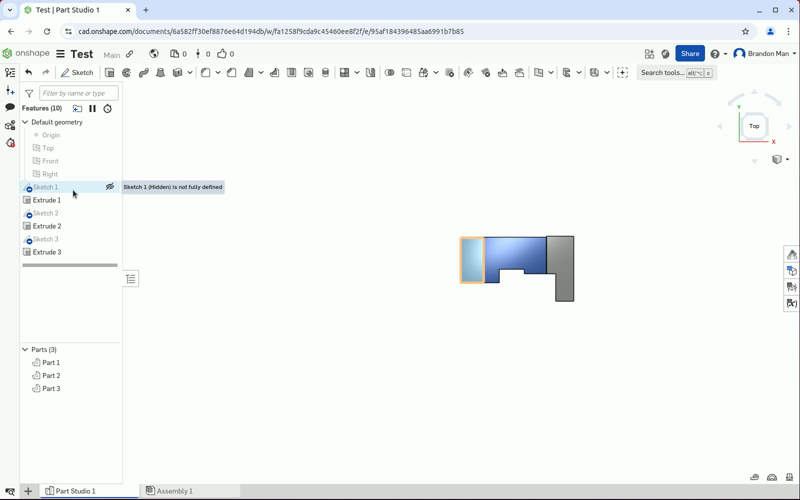
click(73, 189)
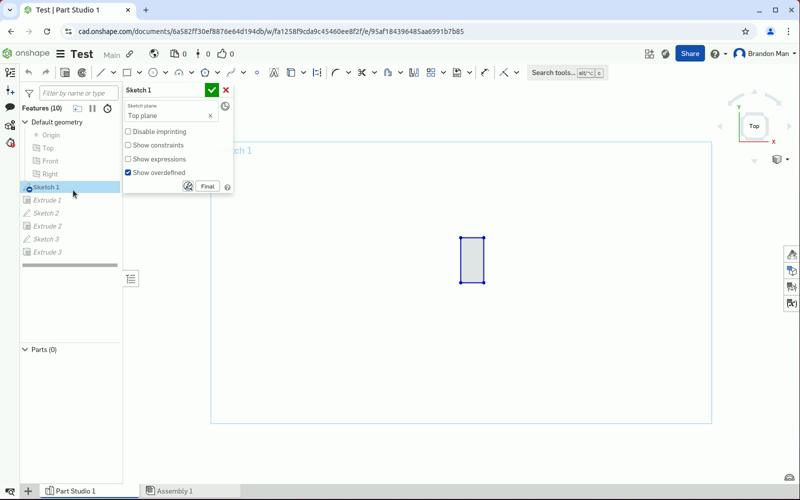
mouse_move(229, 92)
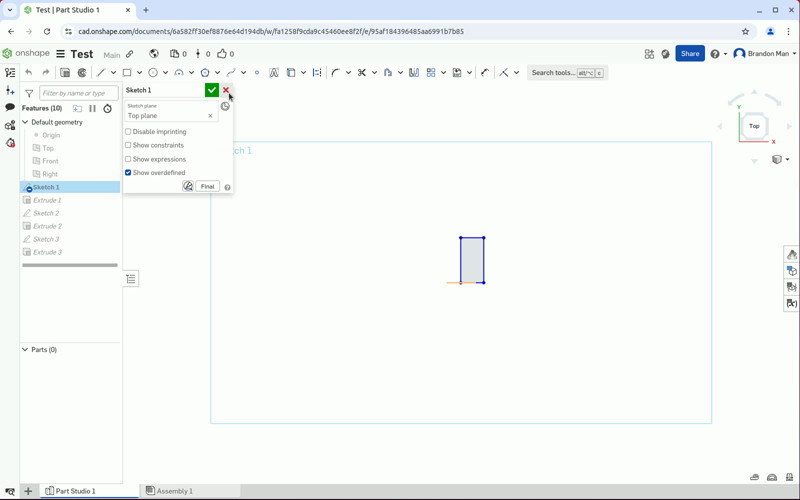
click(229, 92)
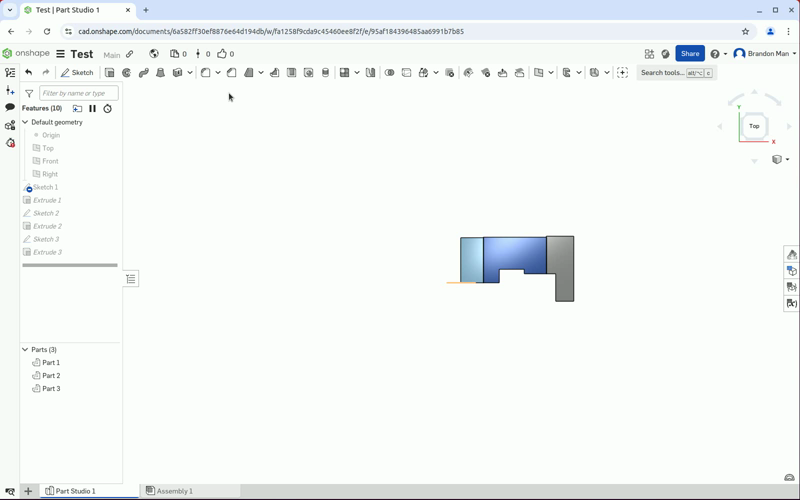
mouse_move(541, 75)
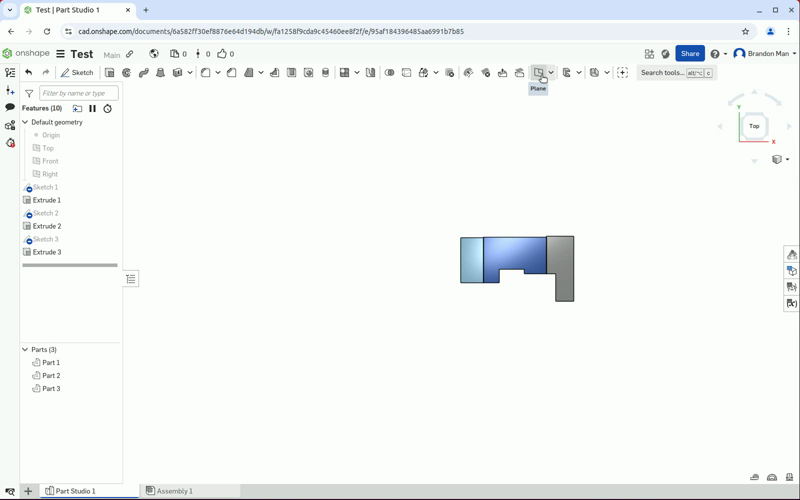
click(541, 75)
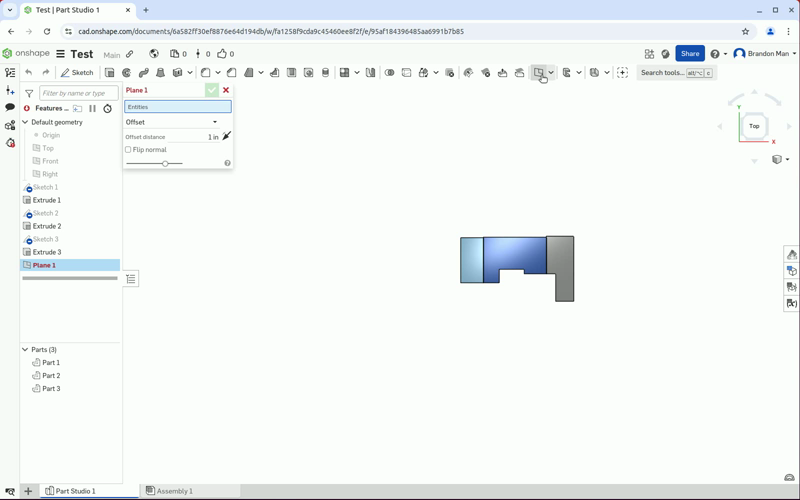
mouse_move(73, 150)
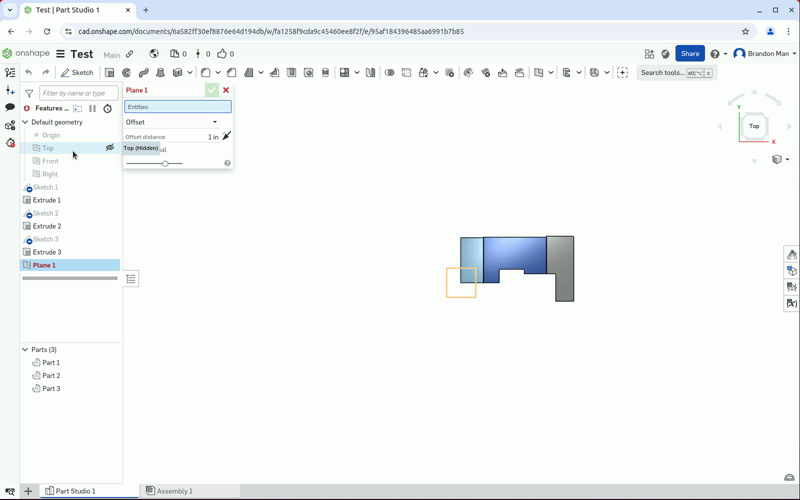
click(73, 150)
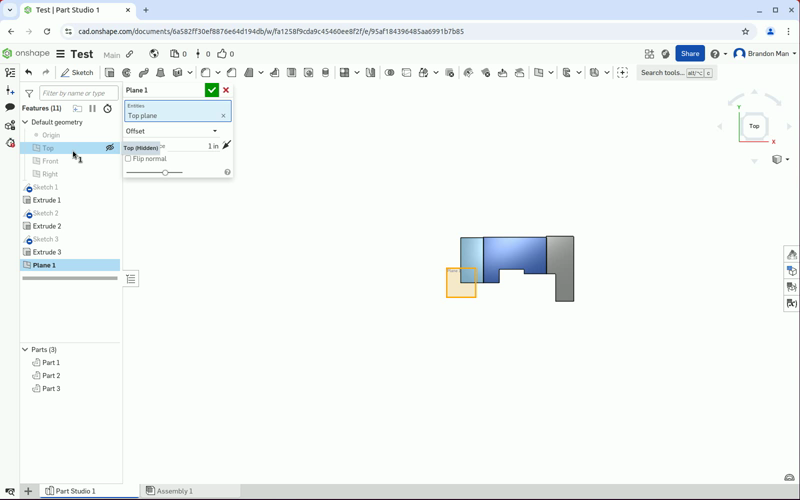
key(tab, 2)
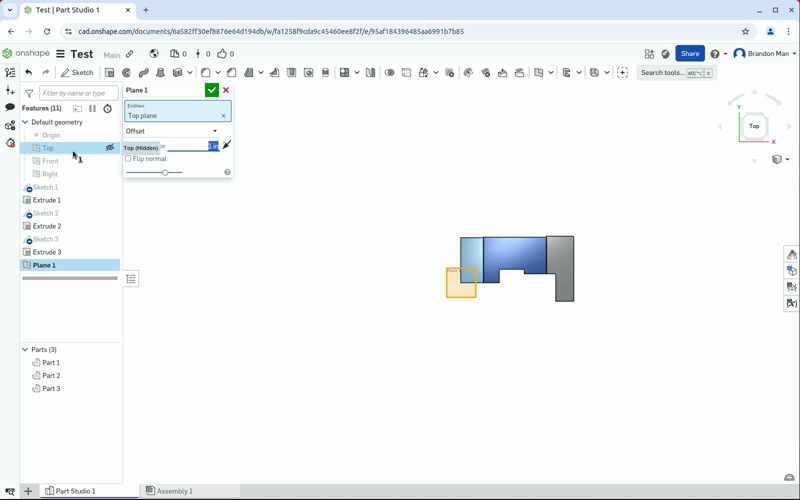
text(13.957)
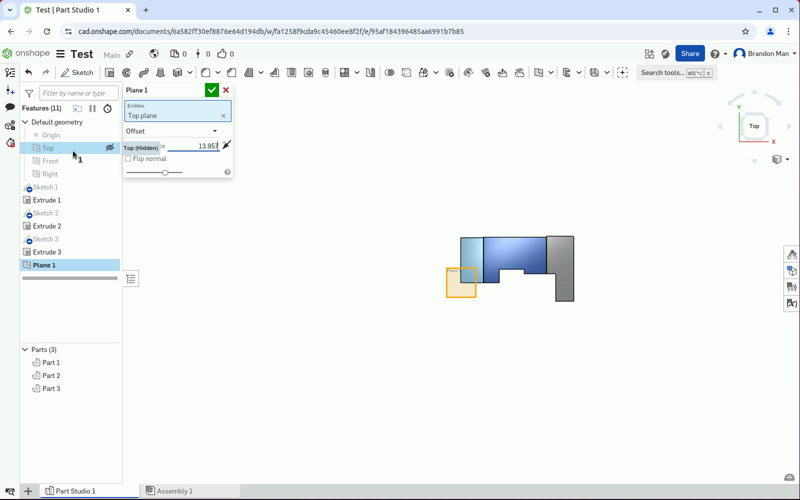
key(enter, 2)
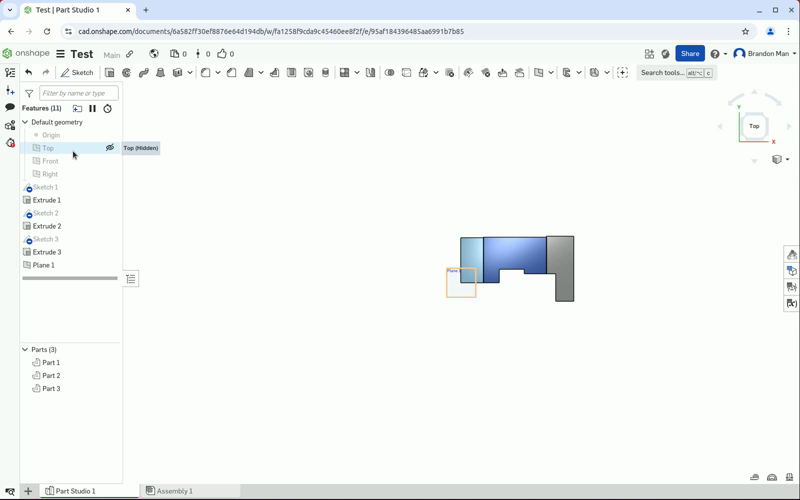
key(shift+s)
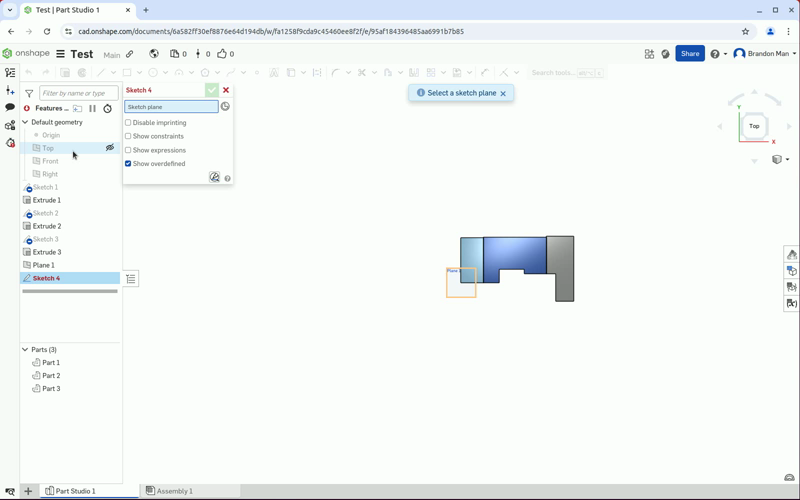
mouse_move(73, 267)
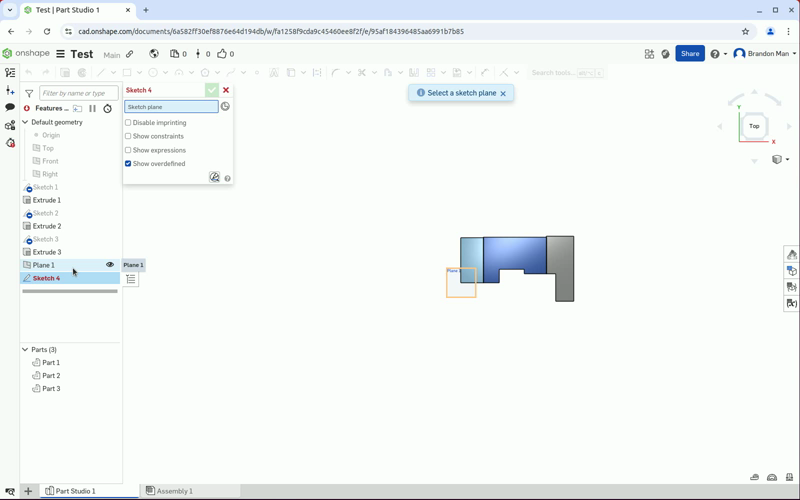
click(73, 267)
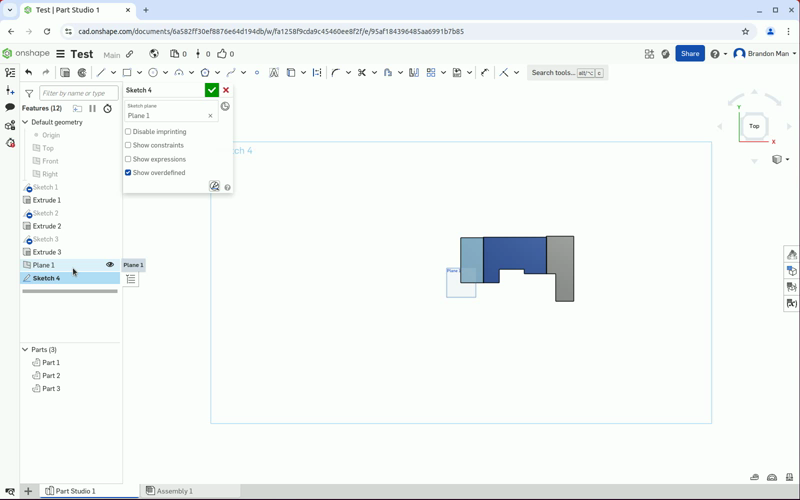
mouse_move(73, 352)
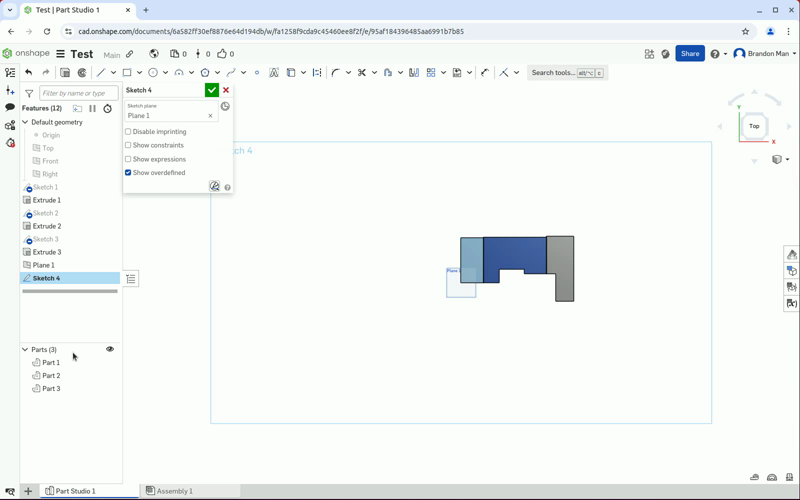
key(y)
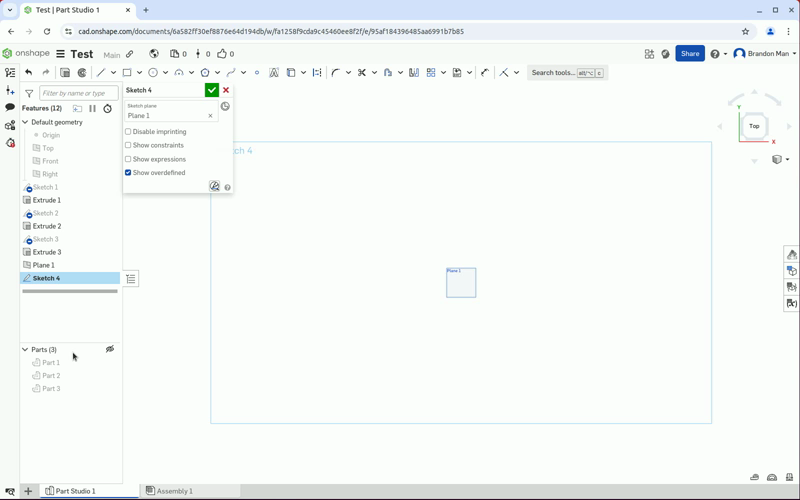
key(l)
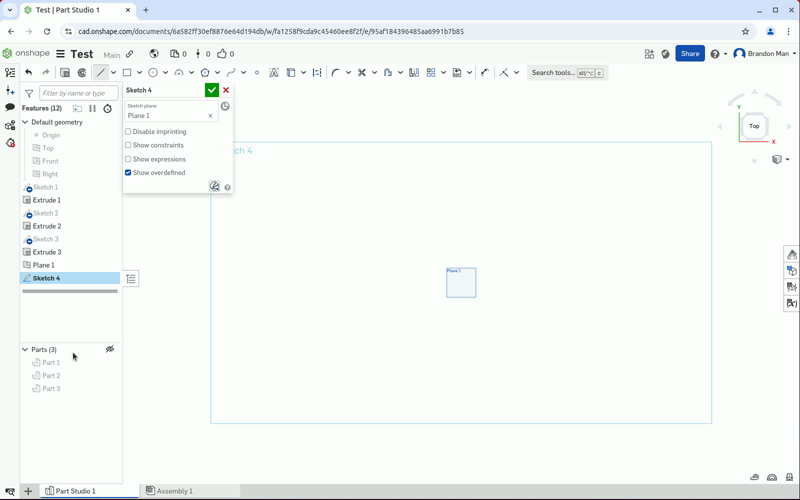
key_down(shift)
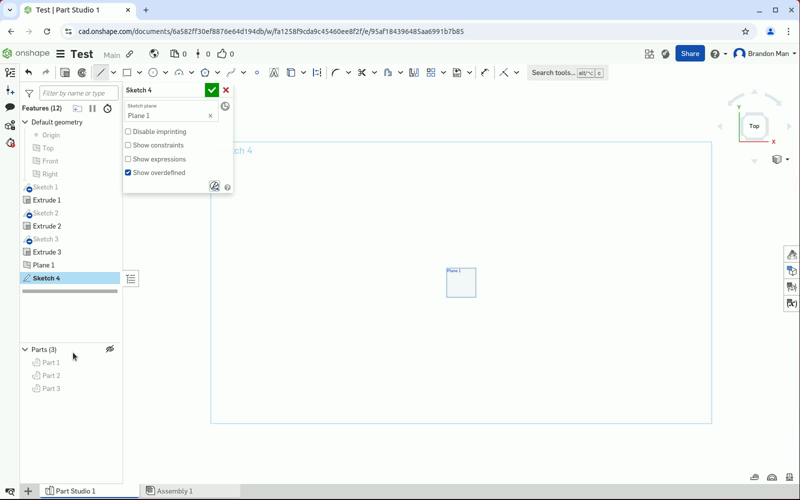
mouse_move(483, 282)
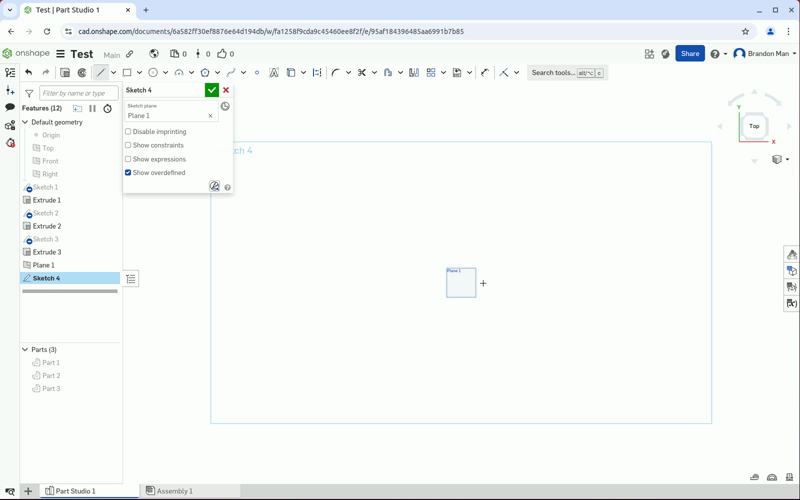
click(483, 282)
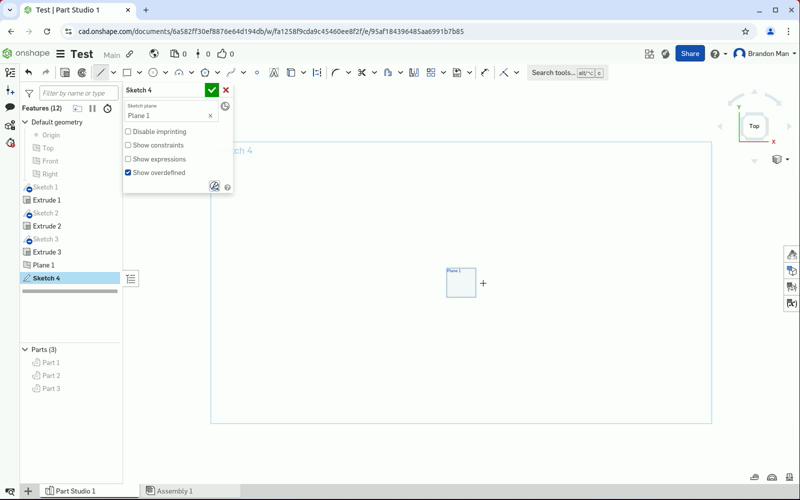
key_up(shift)
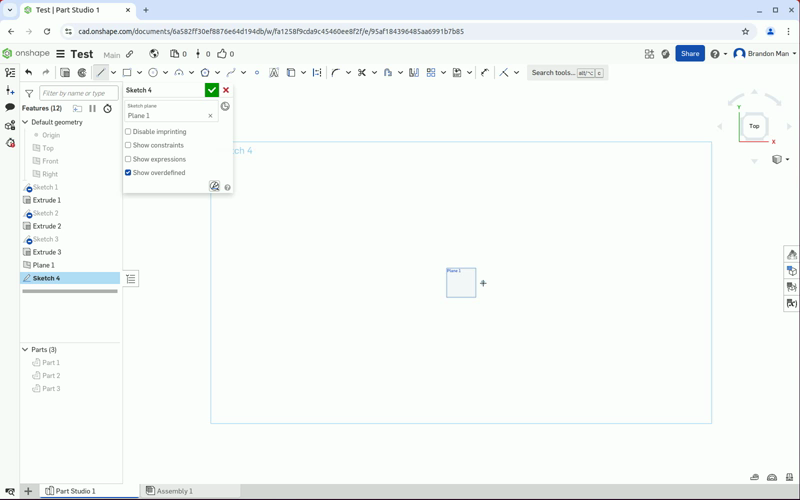
key_down(shift)
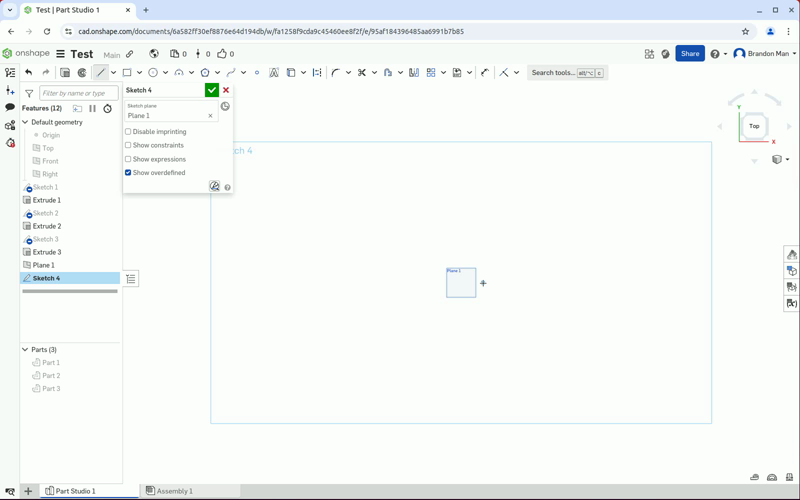
mouse_move(513, 282)
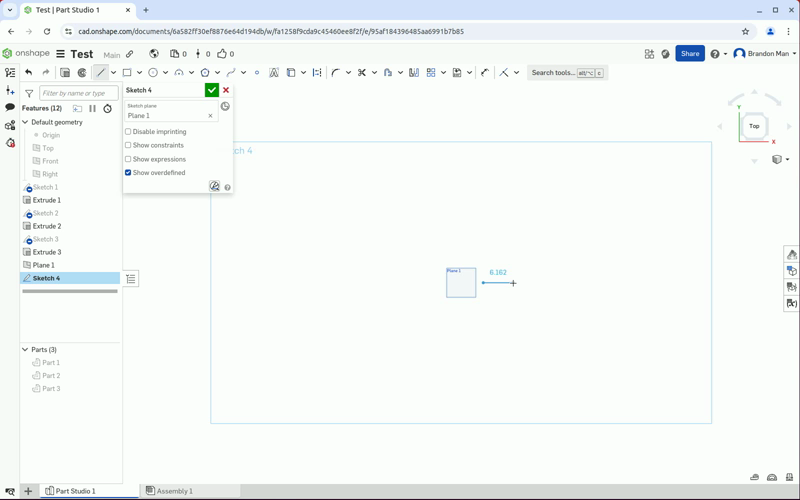
mouse_move(499, 282)
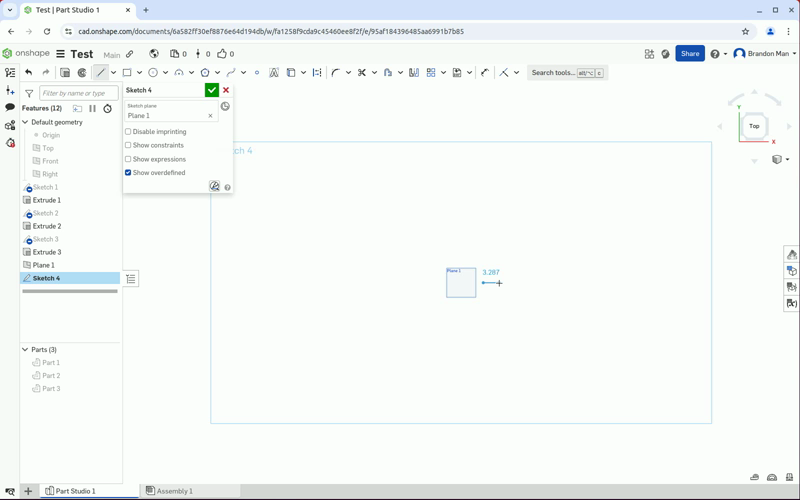
click(499, 282)
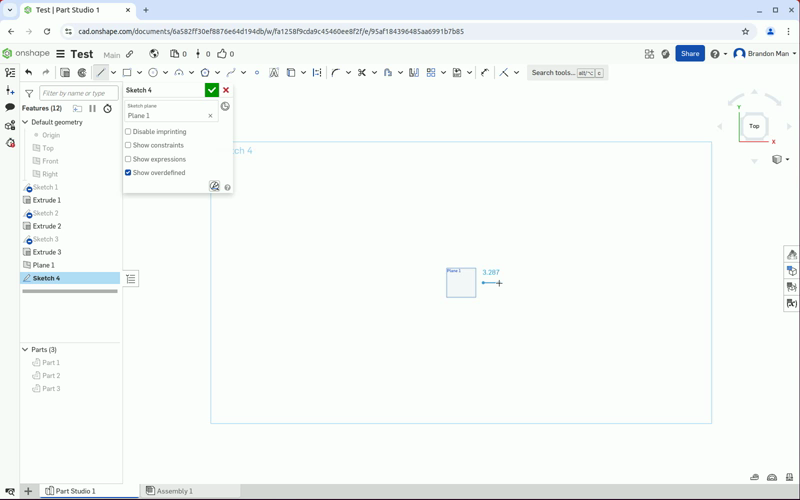
key_up(shift)
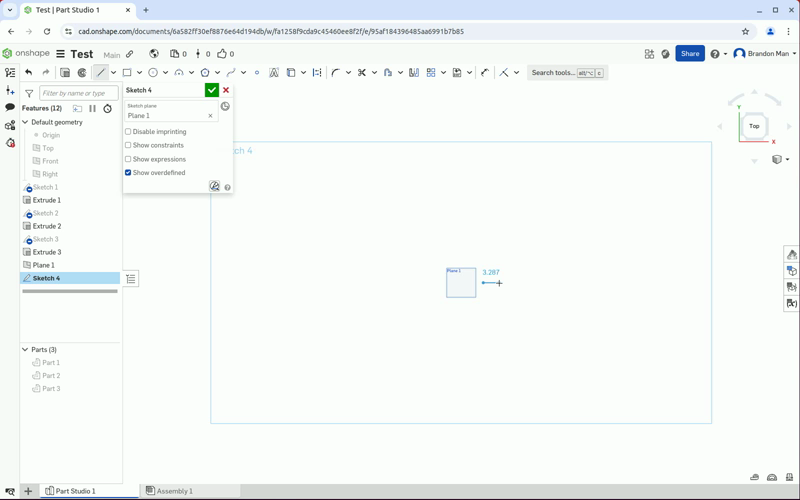
key_down(shift)
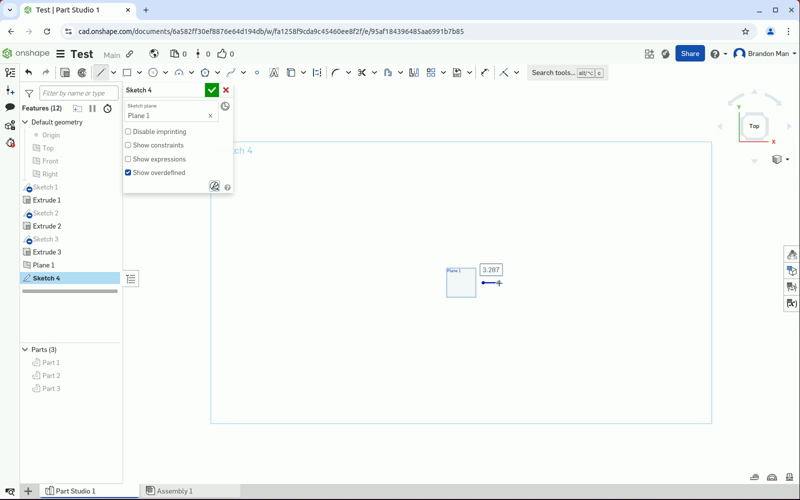
mouse_move(529, 282)
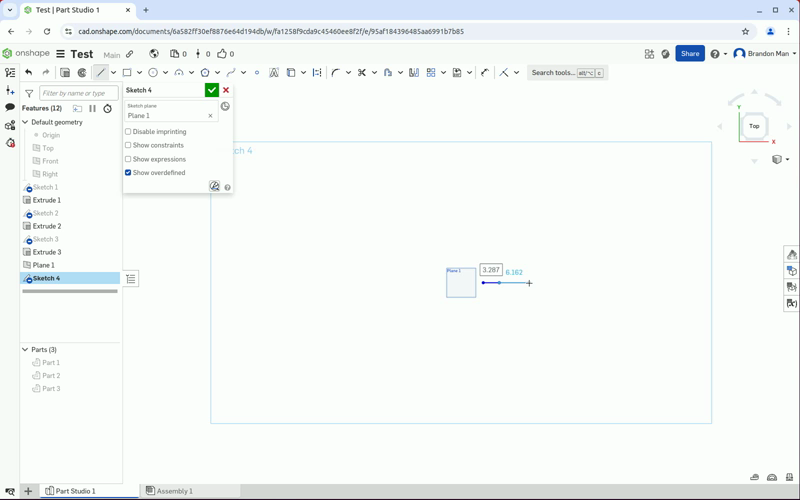
mouse_move(499, 269)
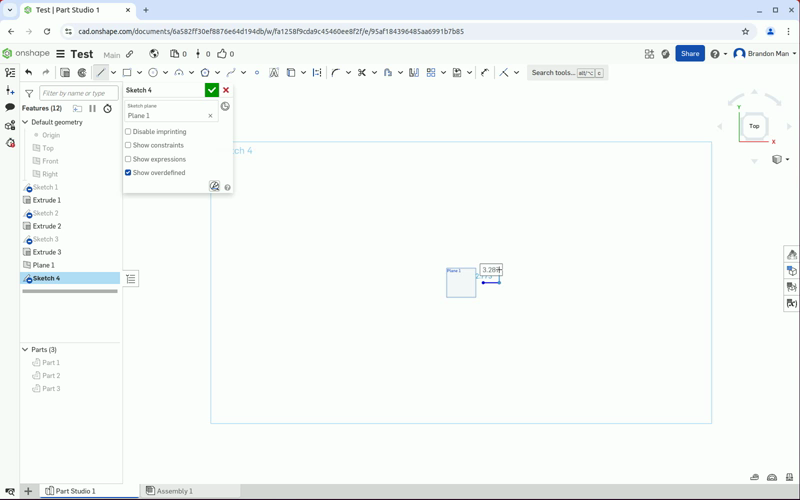
click(499, 269)
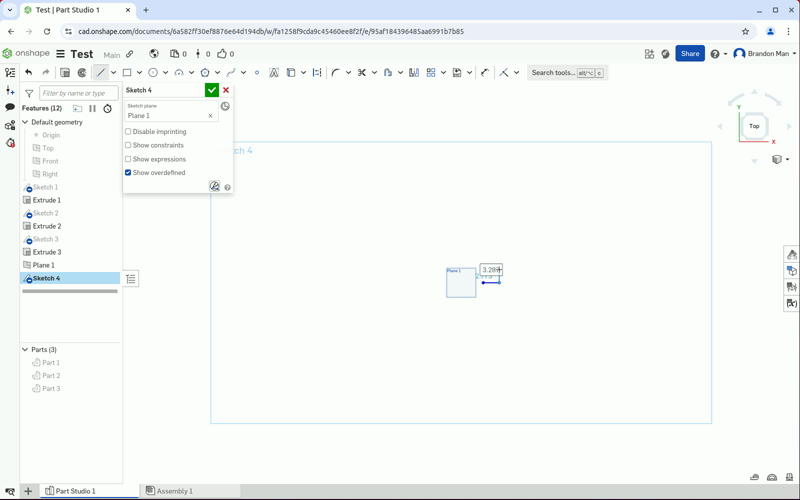
key_up(shift)
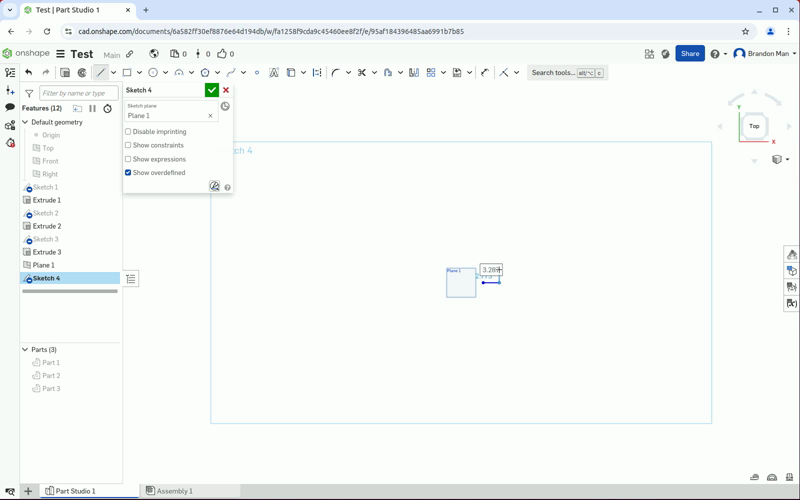
key_down(shift)
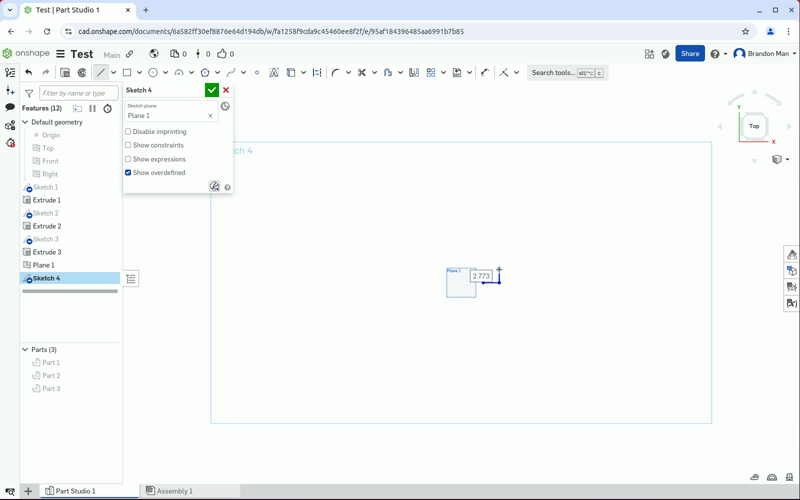
mouse_move(529, 269)
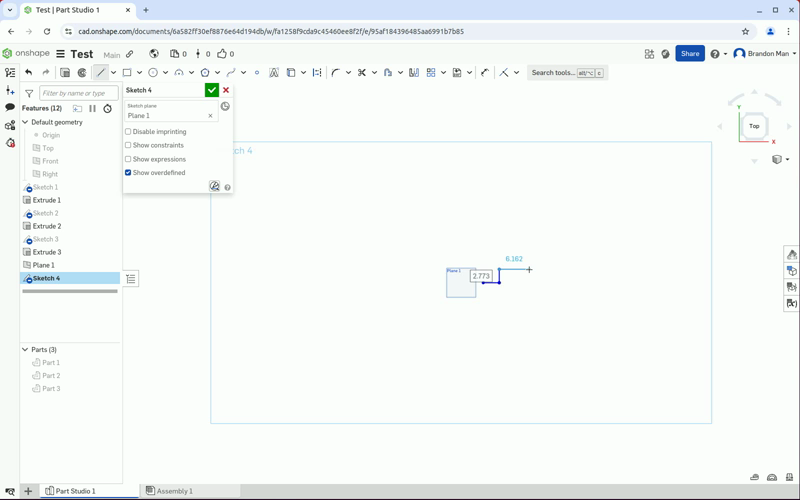
mouse_move(524, 269)
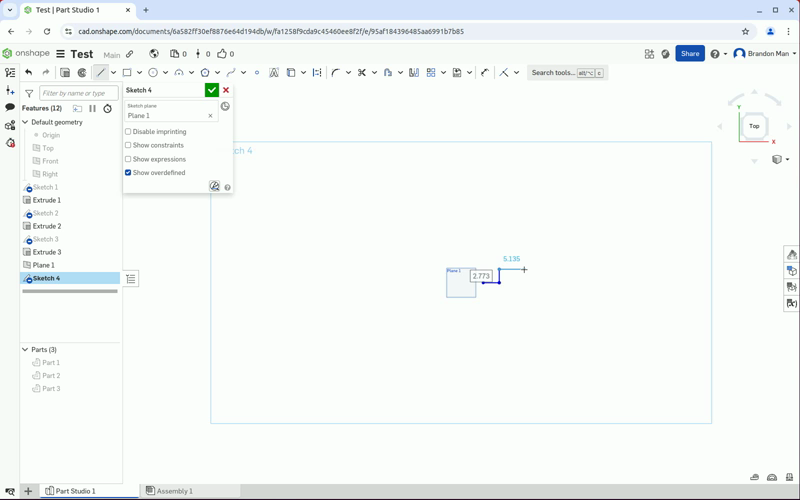
click(524, 269)
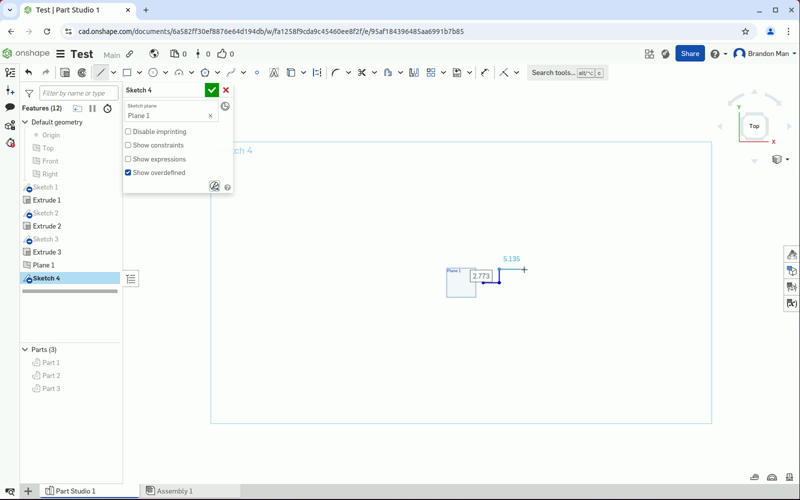
key_up(shift)
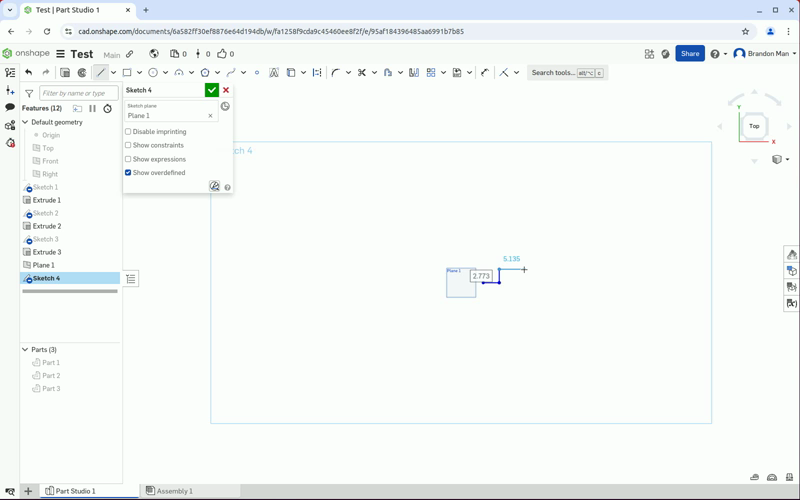
key_down(shift)
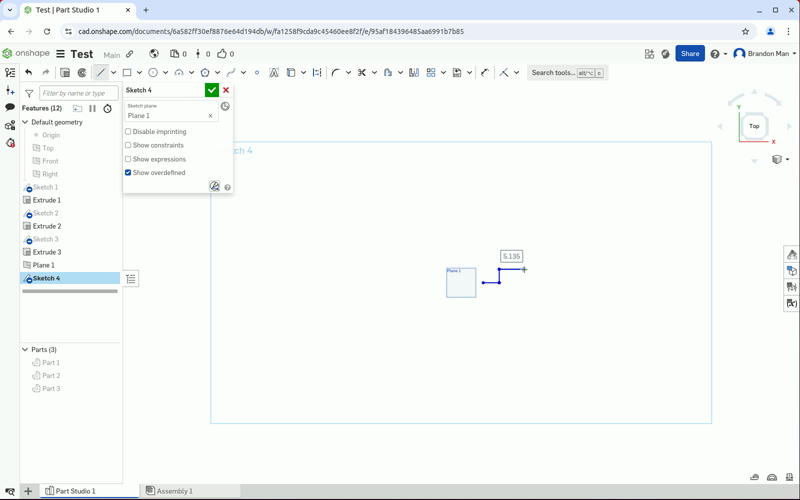
mouse_move(554, 269)
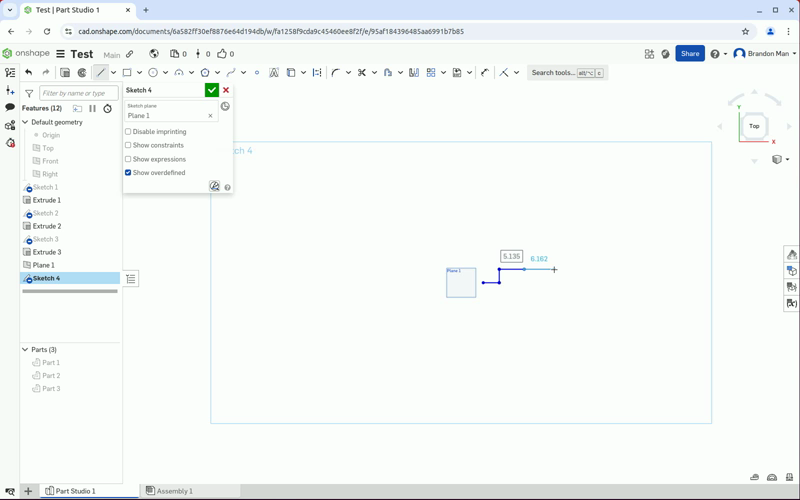
mouse_move(524, 273)
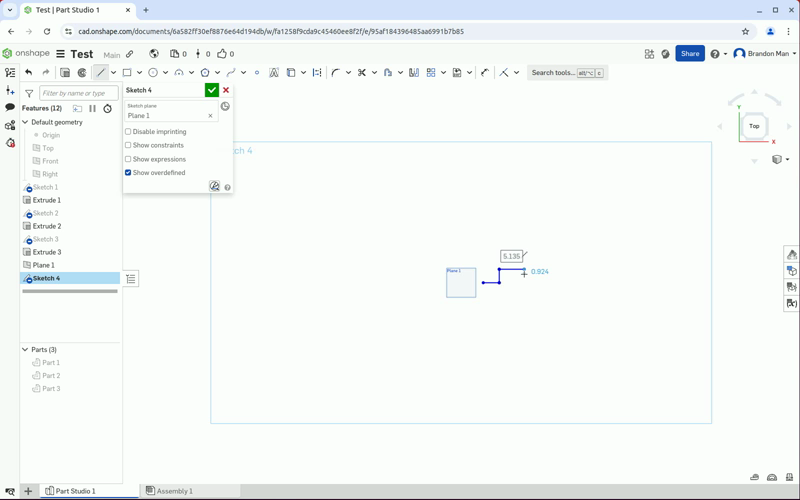
scroll(6)
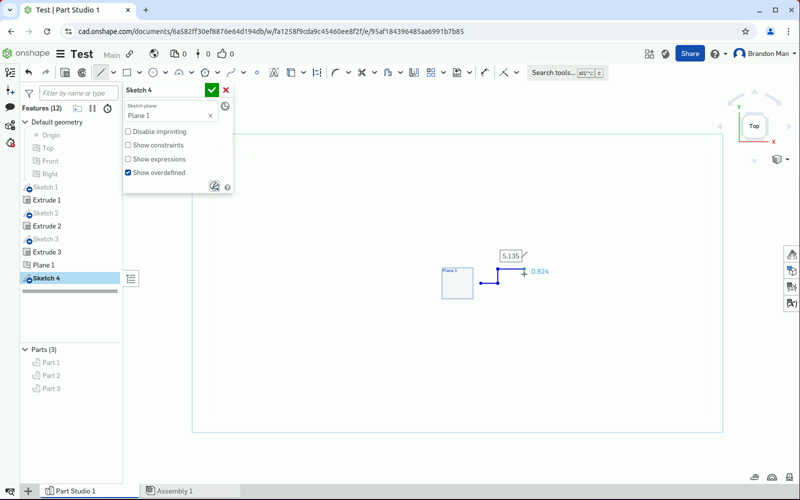
scroll(6)
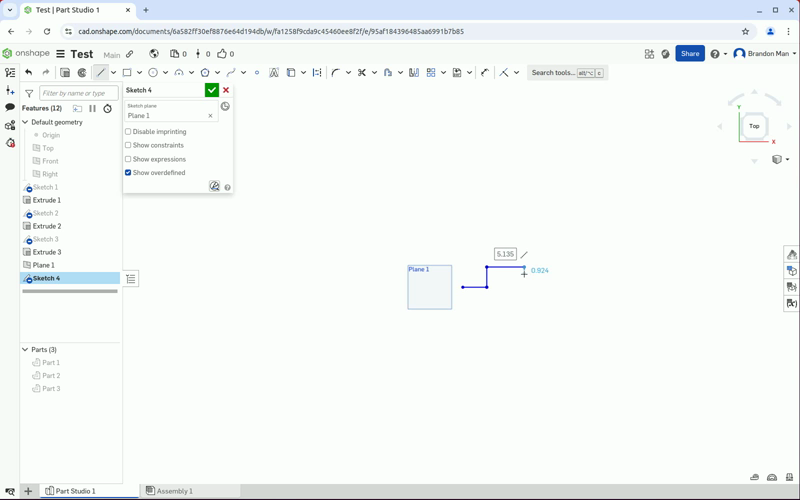
scroll(6)
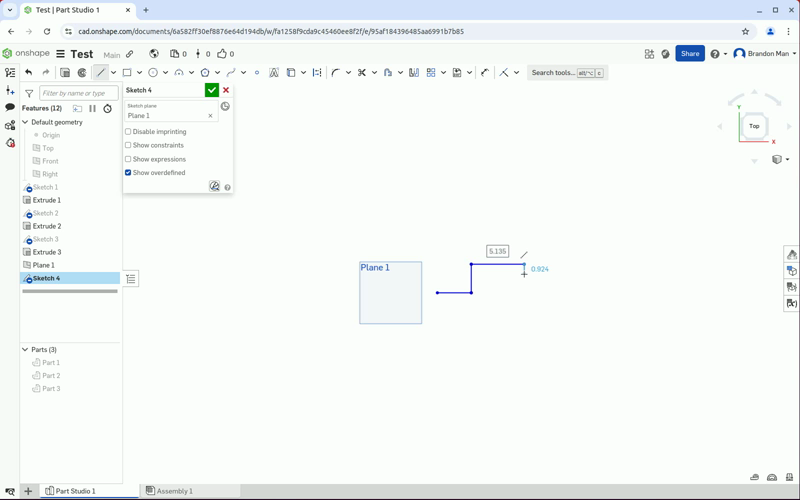
scroll(6)
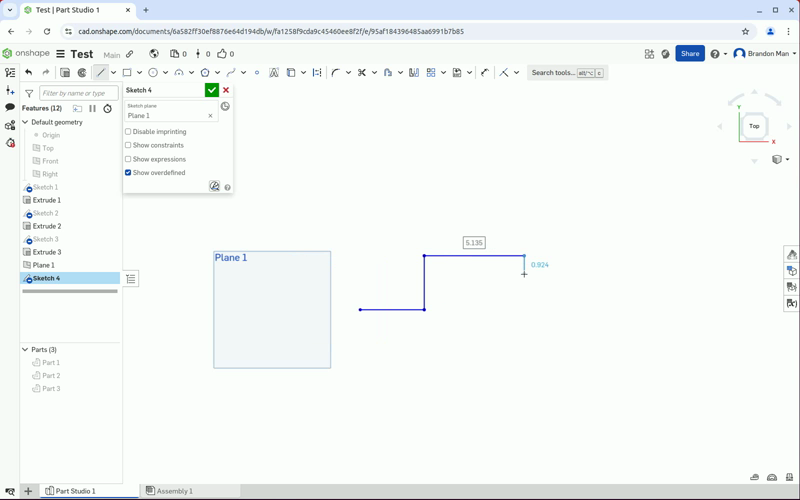
scroll(6)
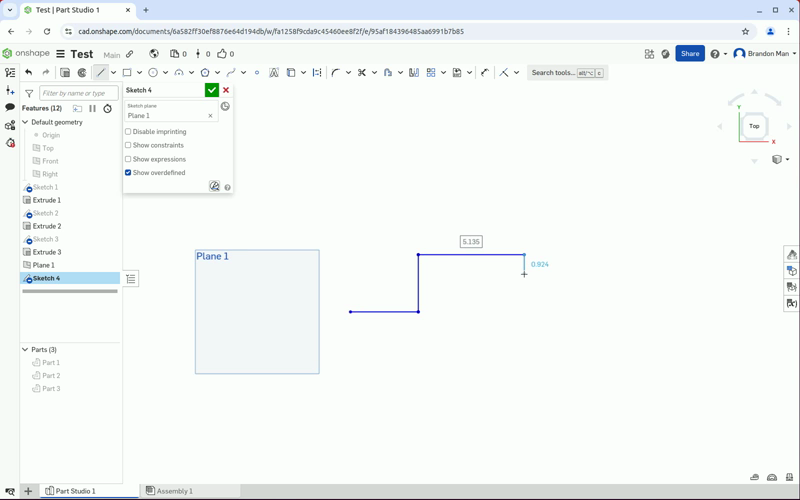
scroll(6)
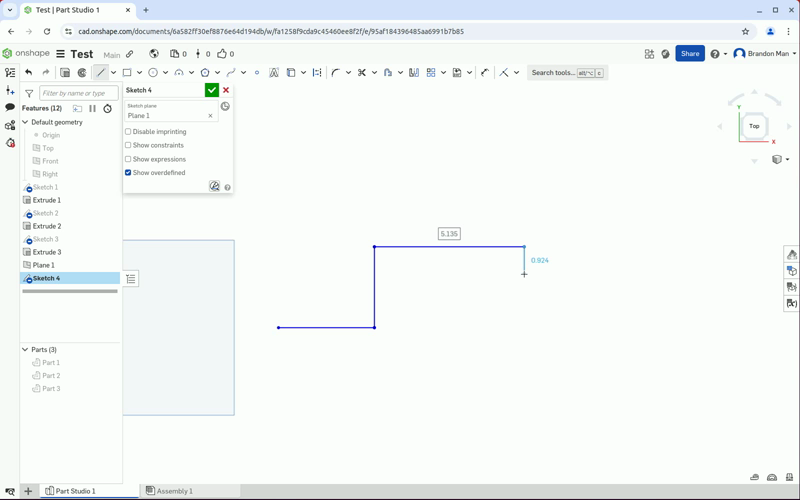
scroll(6)
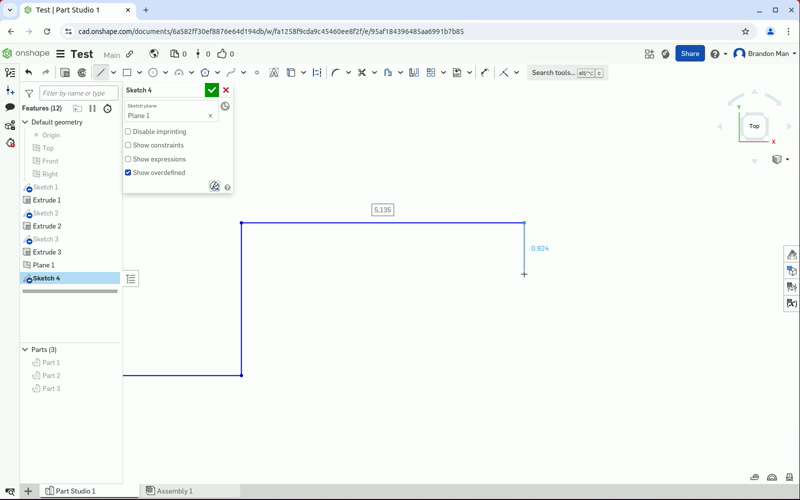
click(524, 273)
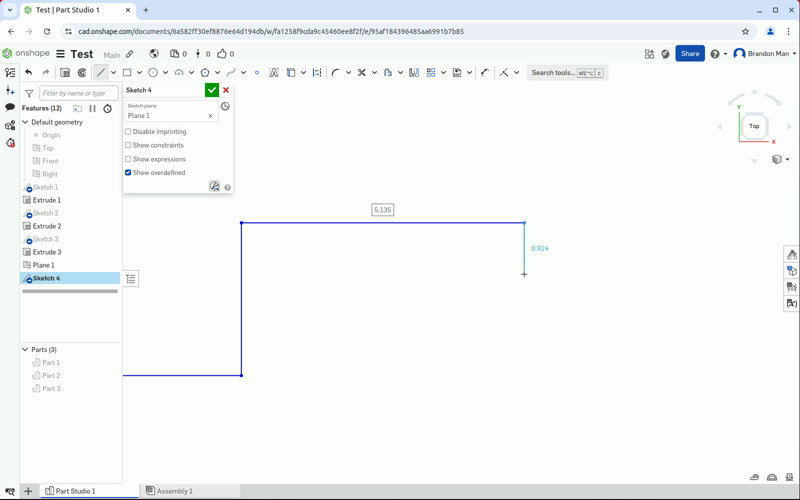
scroll(-6)
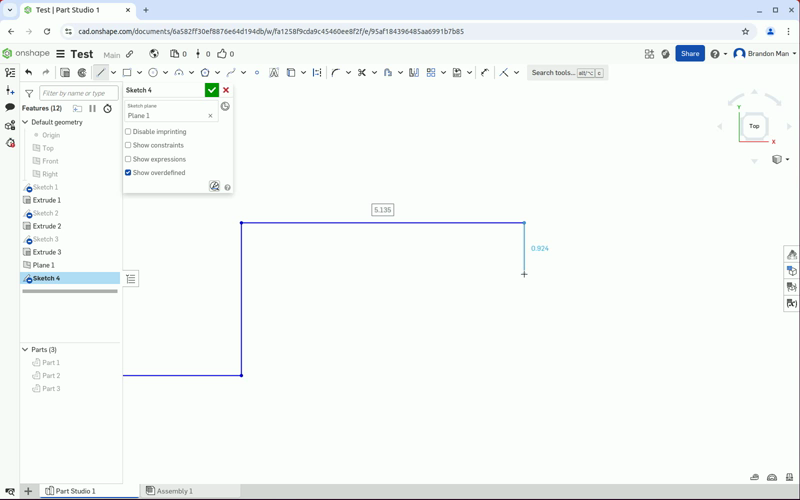
scroll(-6)
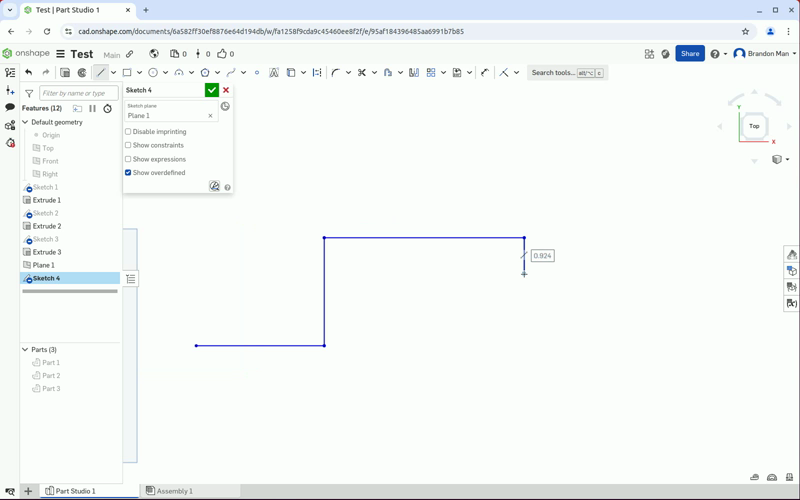
scroll(-6)
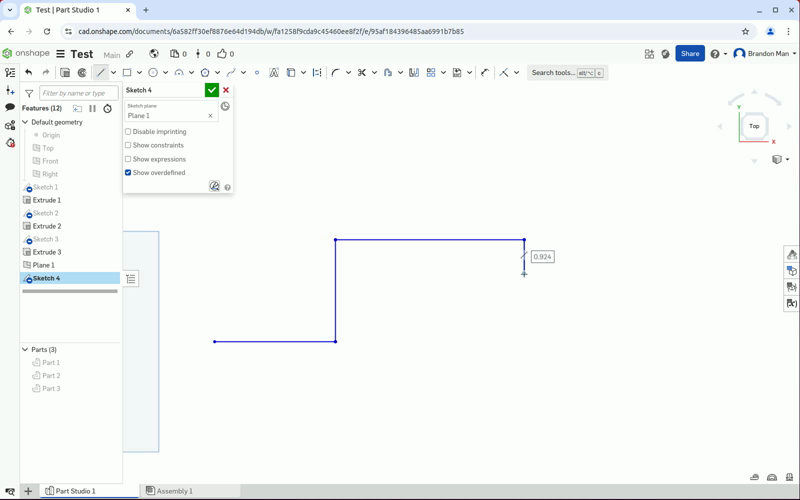
scroll(-6)
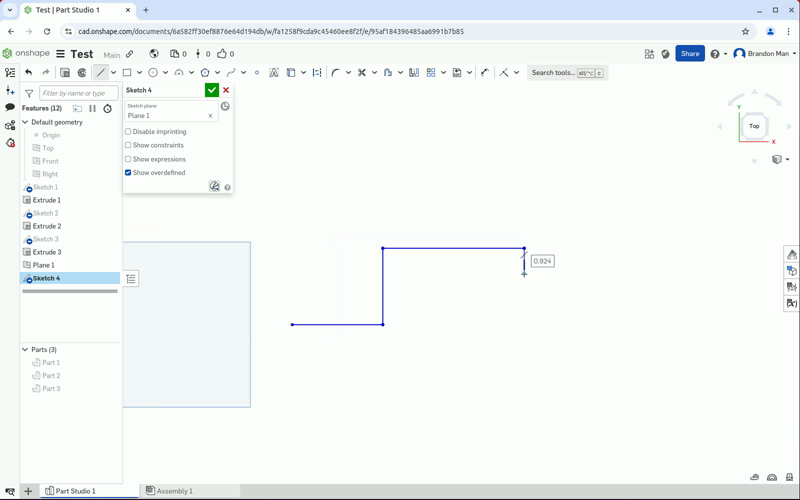
scroll(-6)
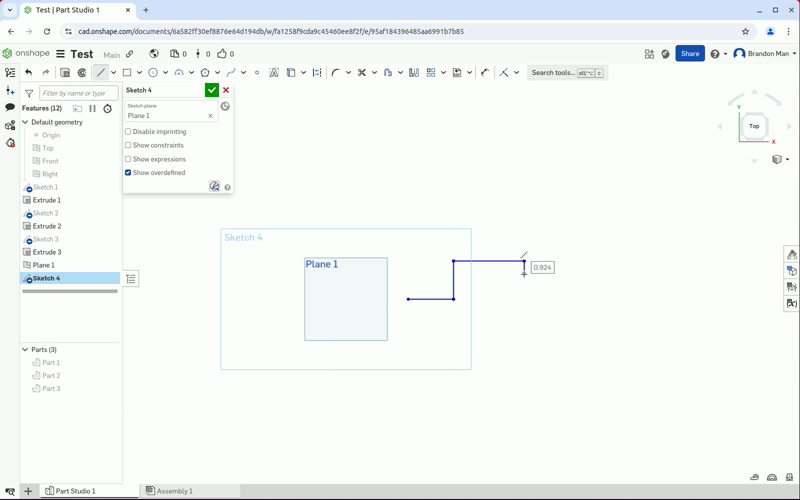
scroll(-6)
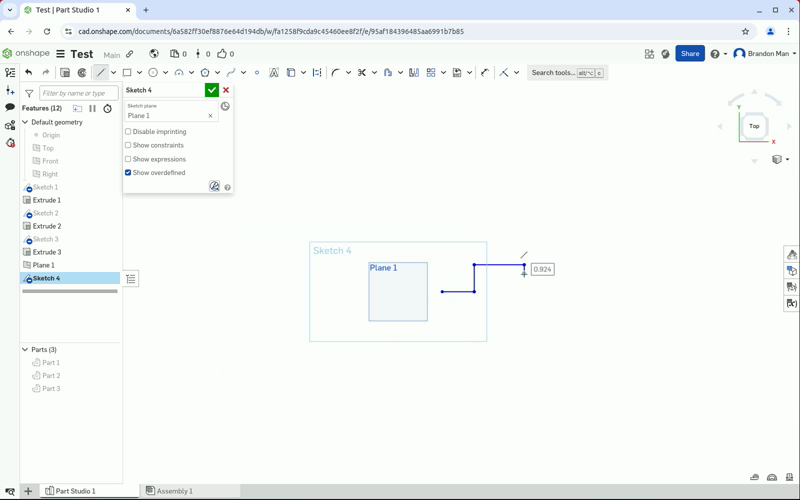
scroll(-6)
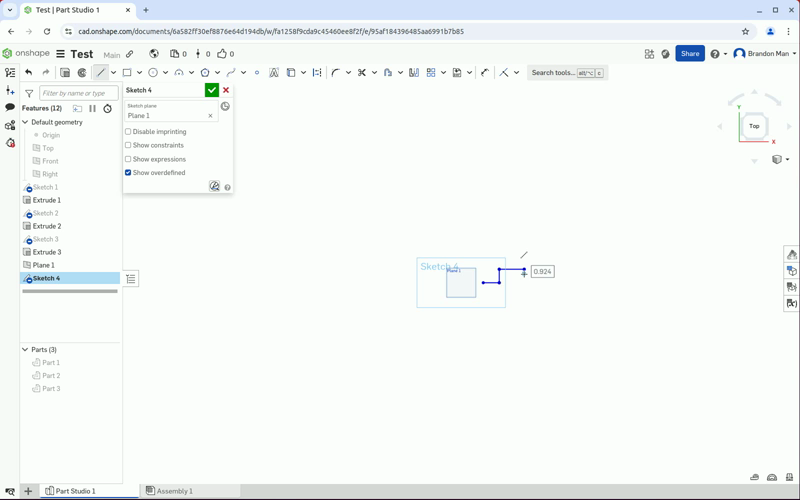
key_up(shift)
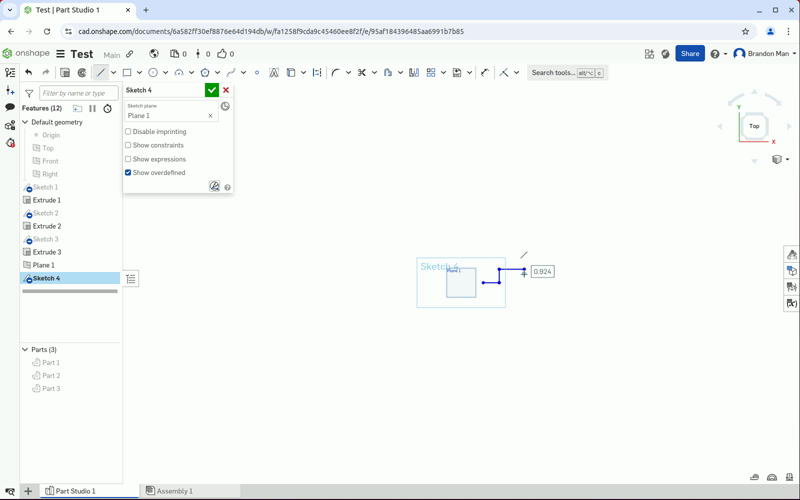
key_down(shift)
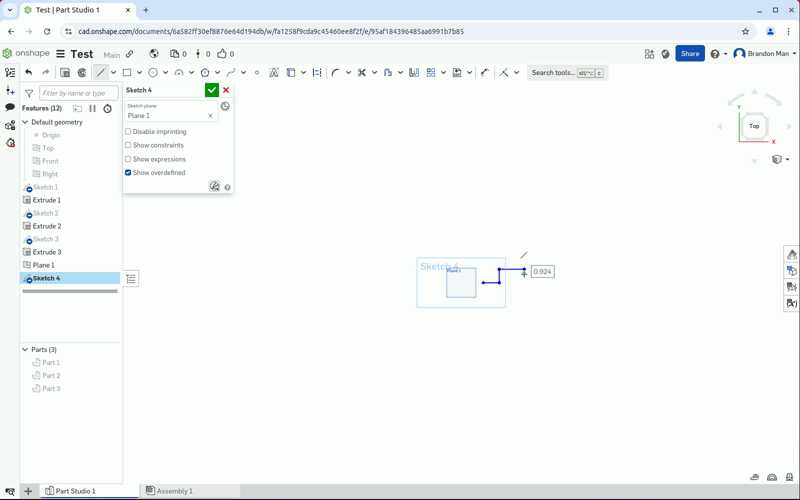
mouse_move(554, 273)
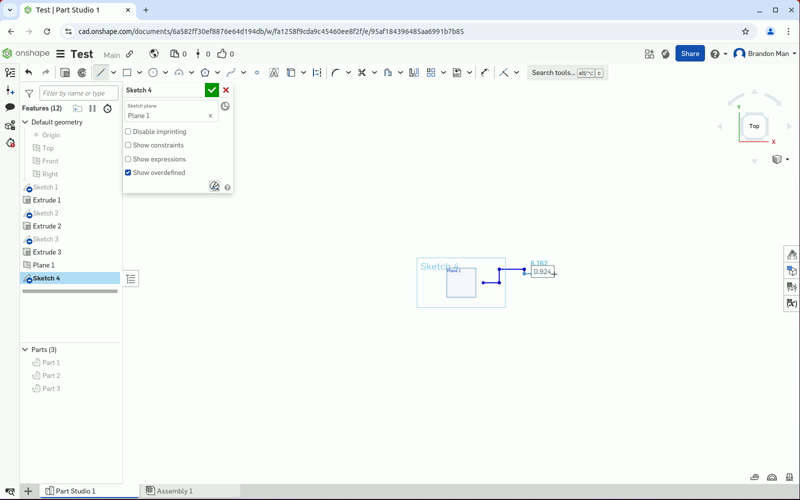
mouse_move(546, 273)
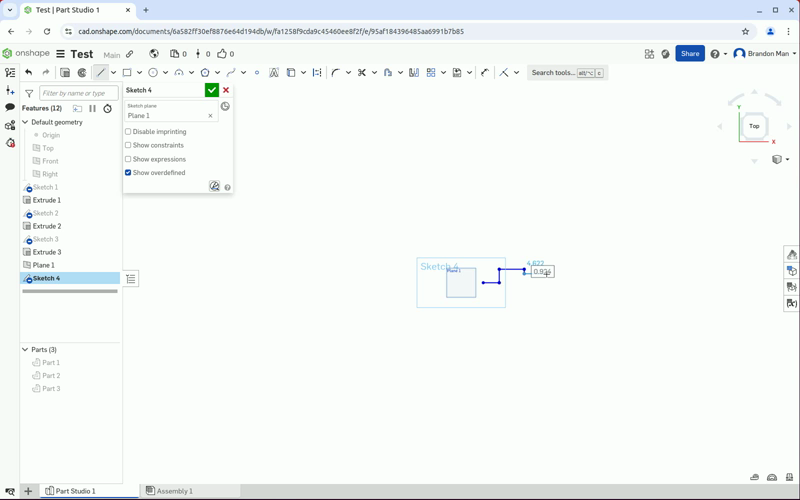
click(546, 273)
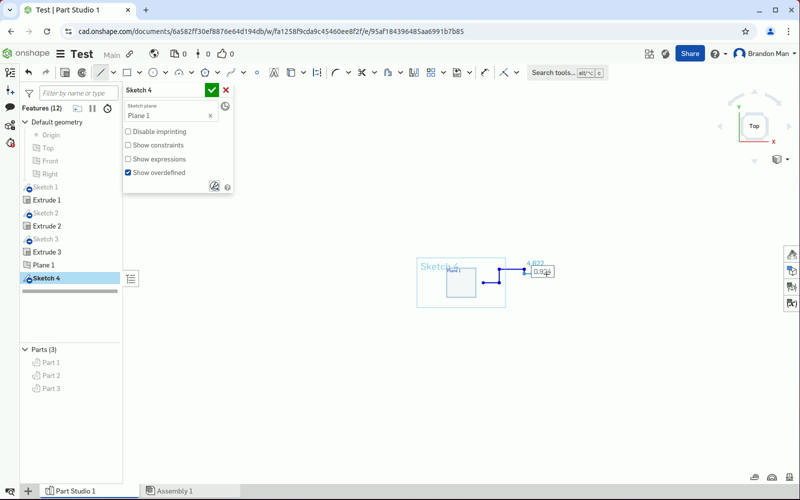
key_up(shift)
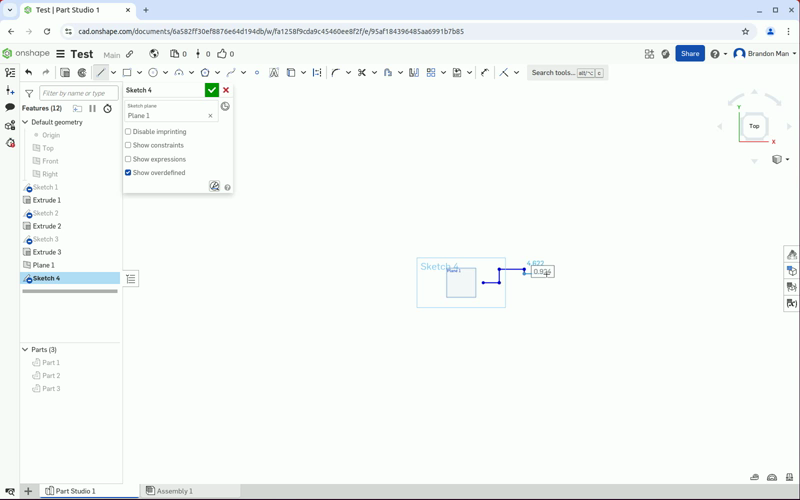
key_down(shift)
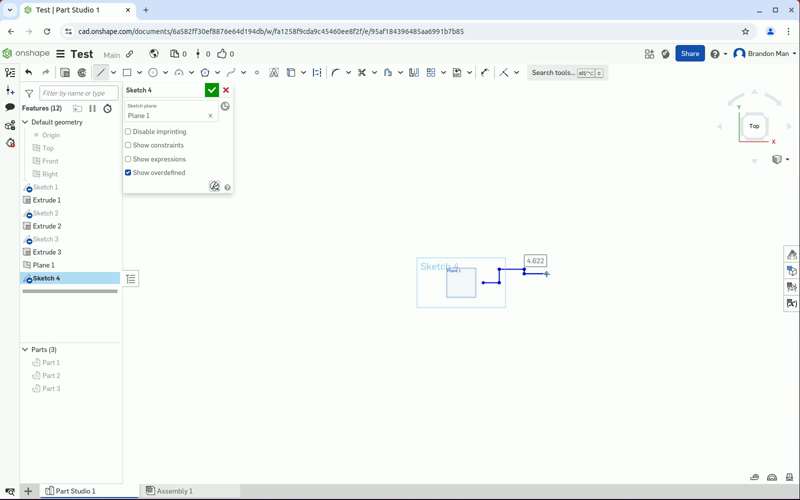
mouse_move(576, 273)
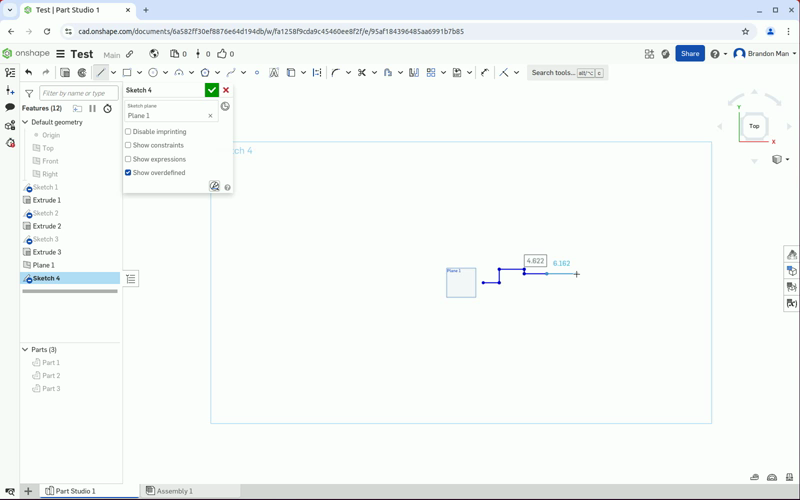
mouse_move(546, 237)
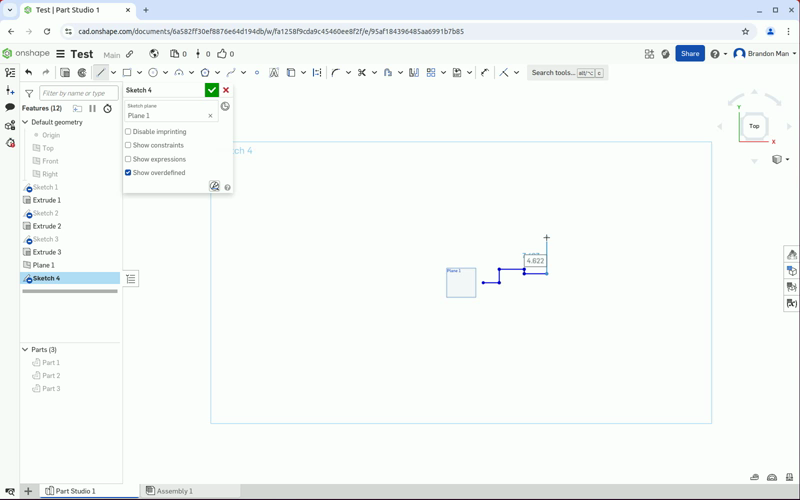
click(546, 237)
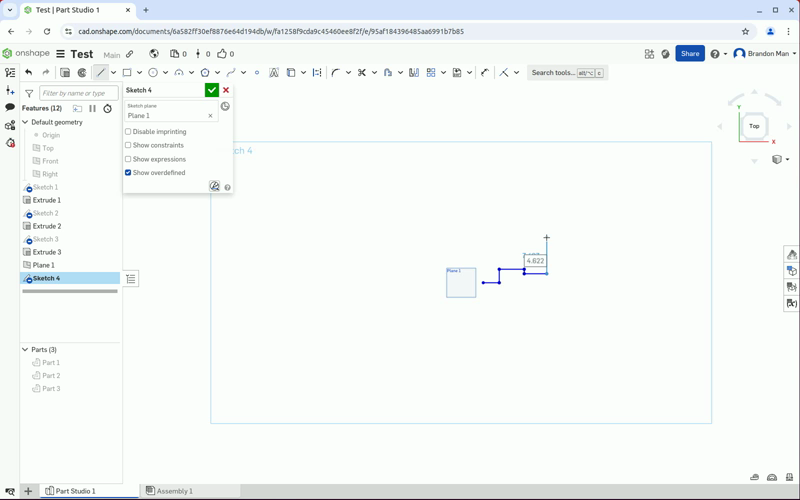
key_up(shift)
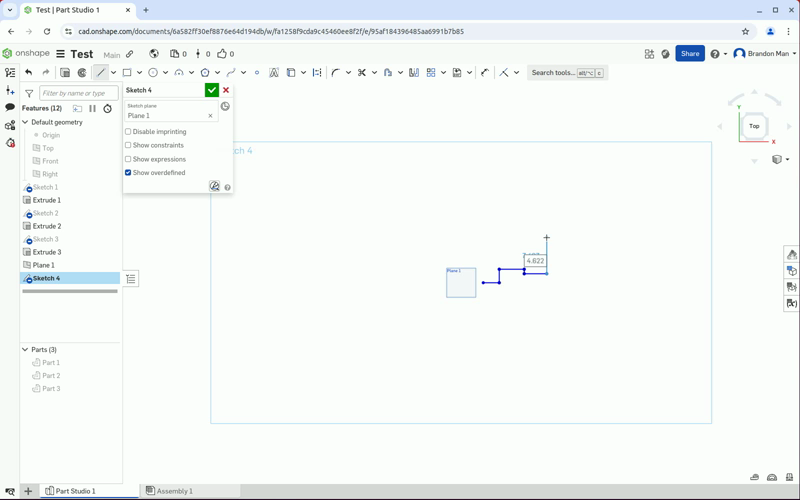
key_down(shift)
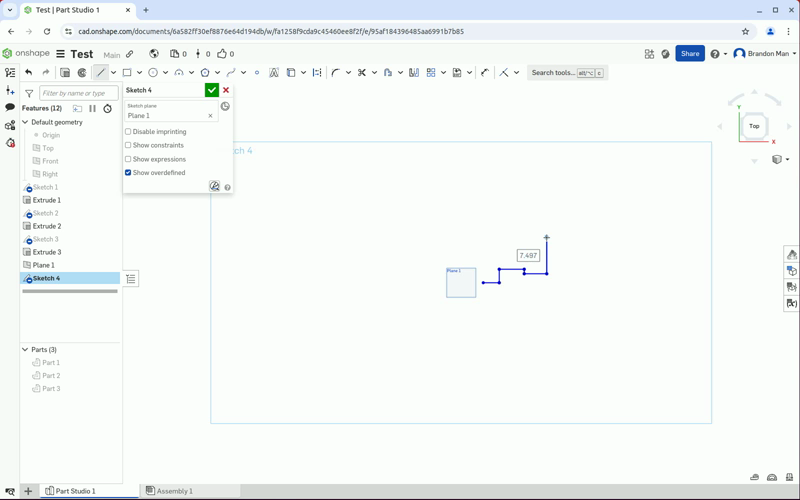
mouse_move(483, 237)
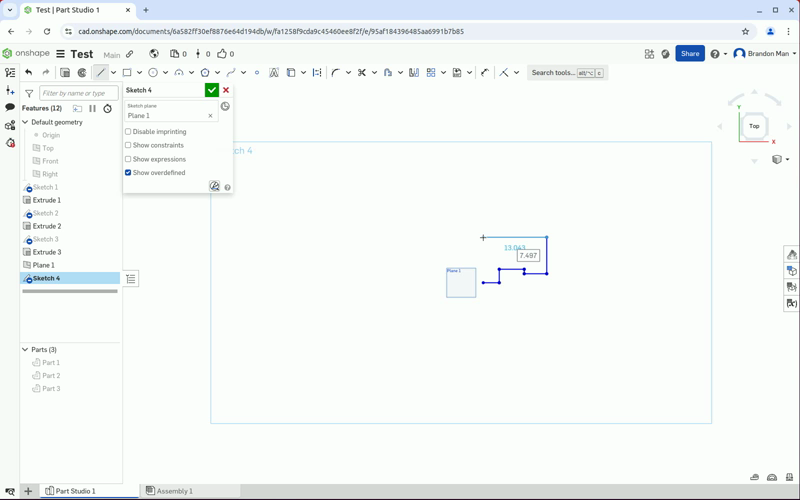
click(483, 237)
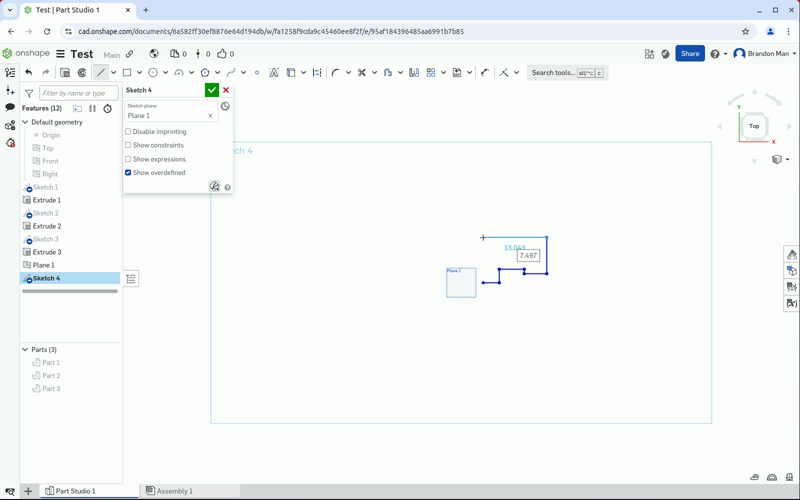
key_up(shift)
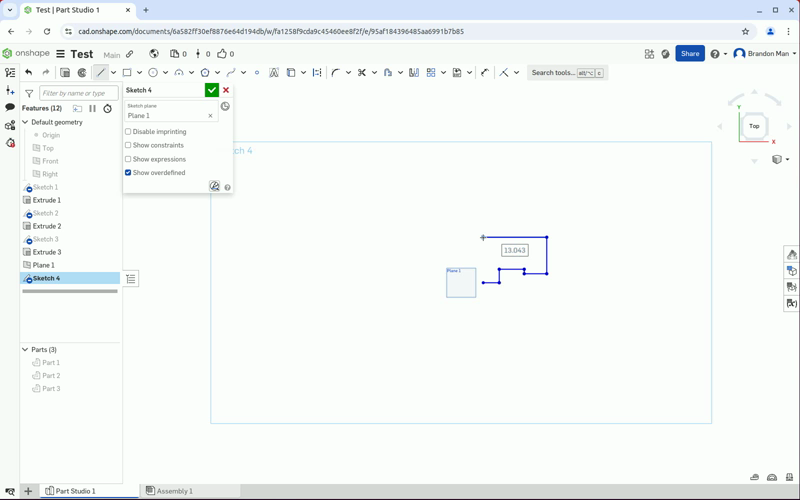
mouse_move(513, 237)
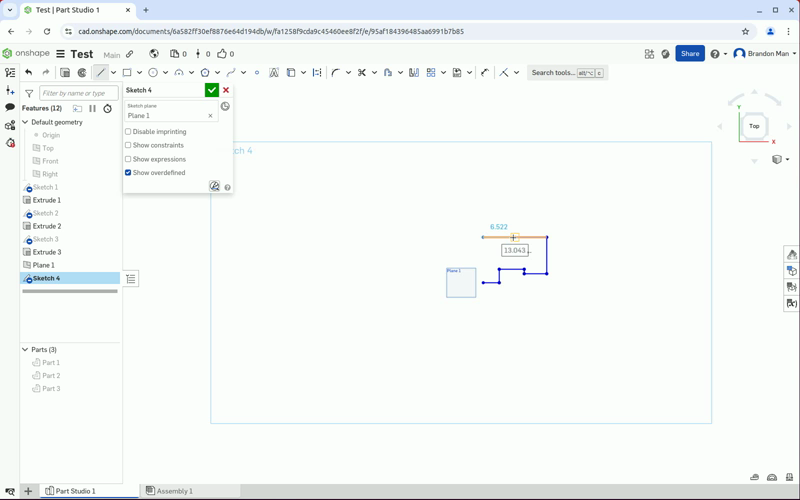
key_down(shift)
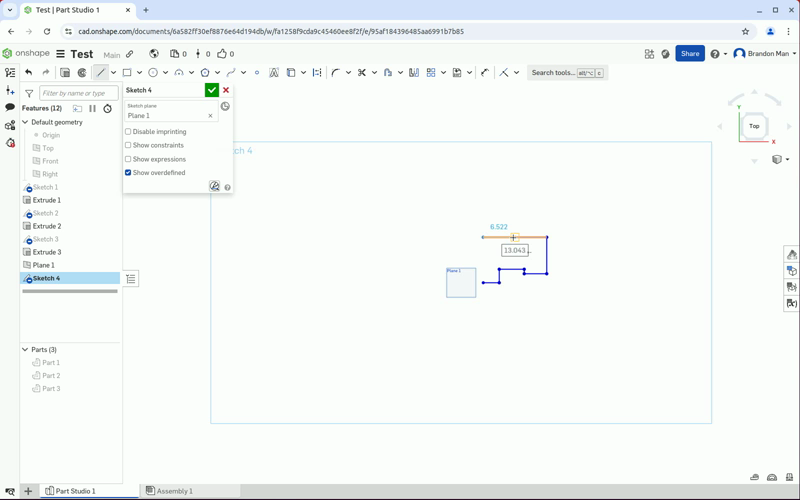
mouse_move(483, 282)
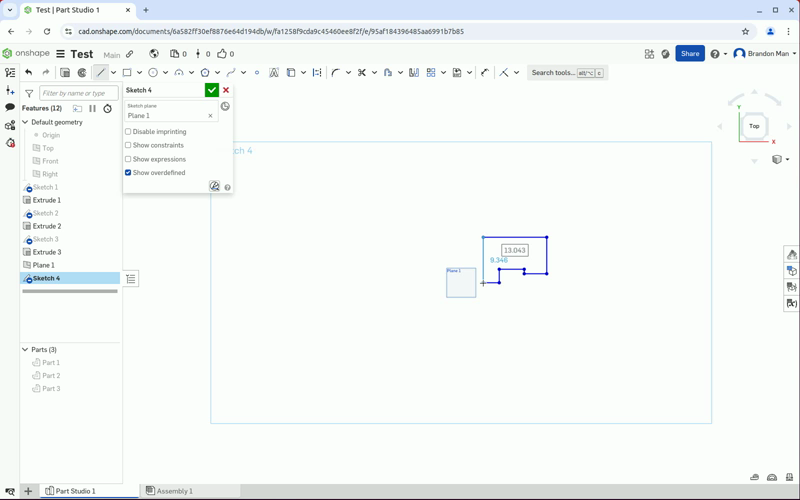
key_up(shift)
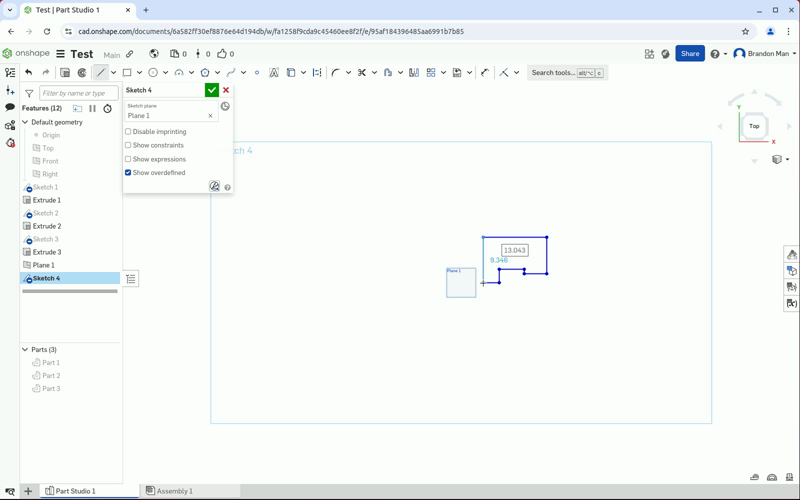
click(483, 282)
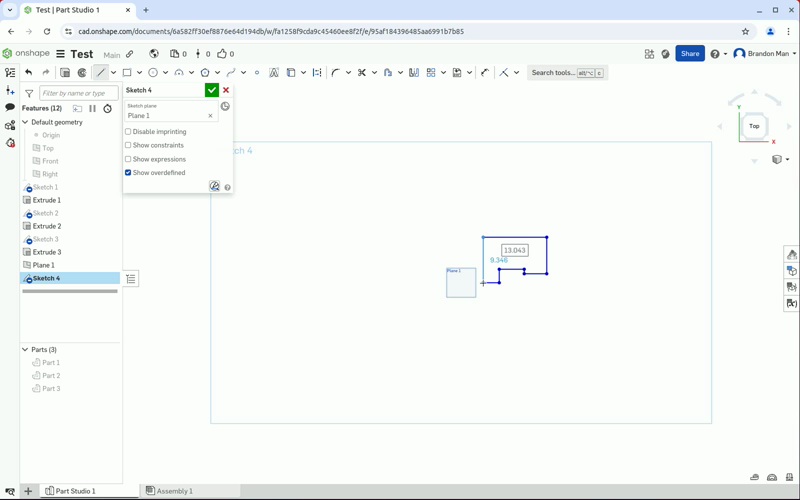
key(esc)
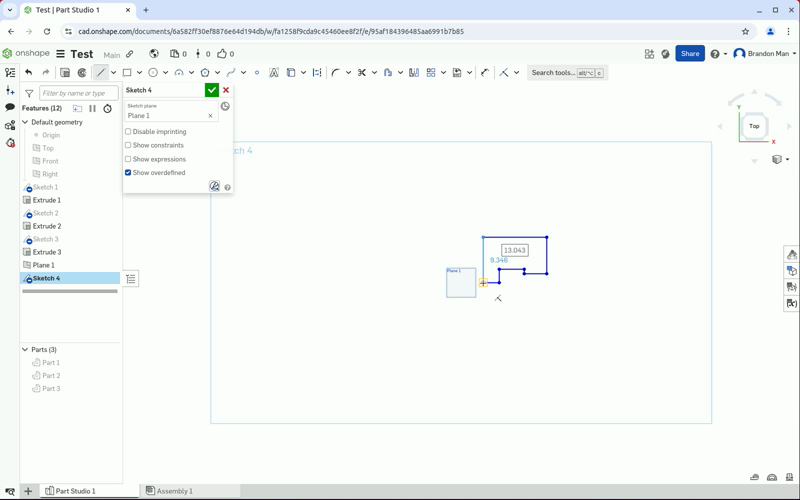
mouse_move(521, 250)
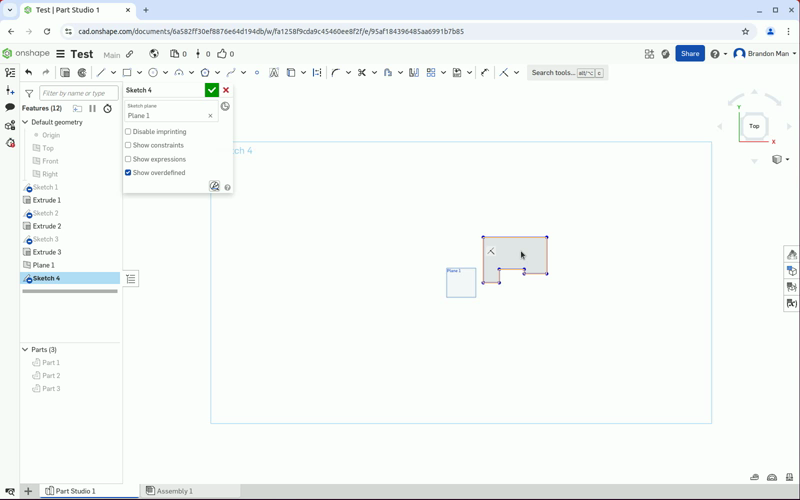
click(521, 250)
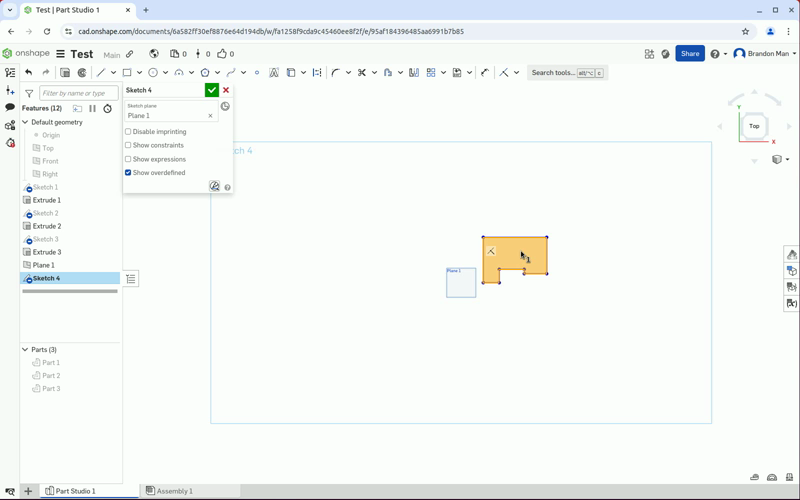
mouse_move(73, 352)
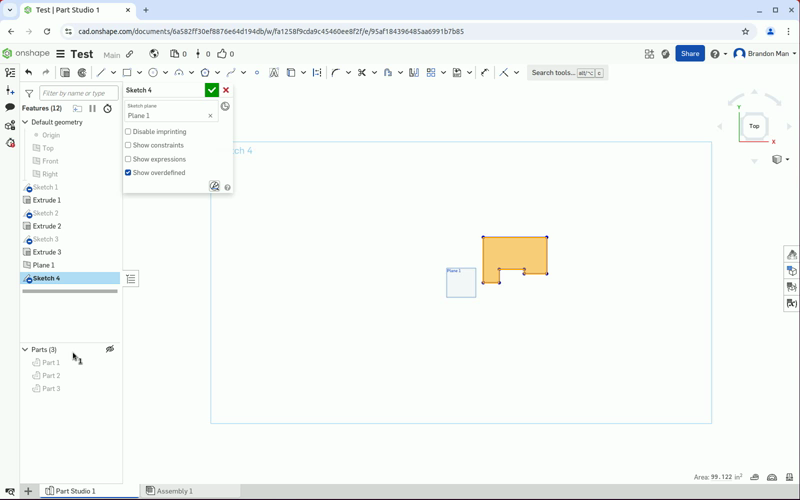
key(shift+y)
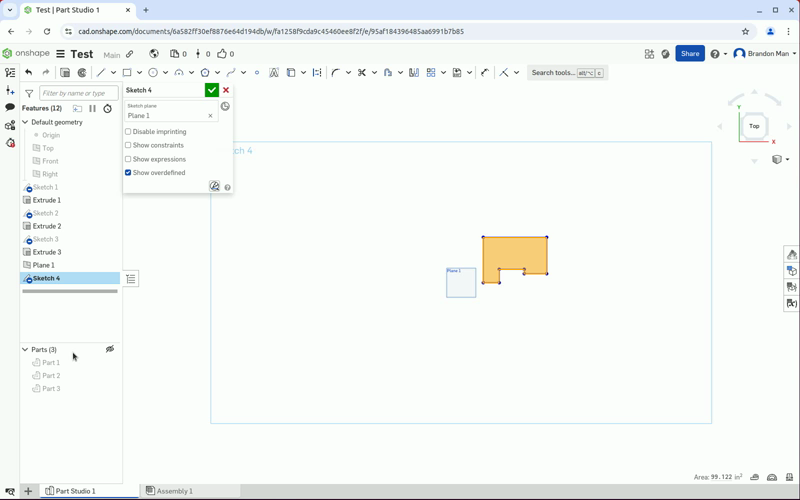
key(shift+e)
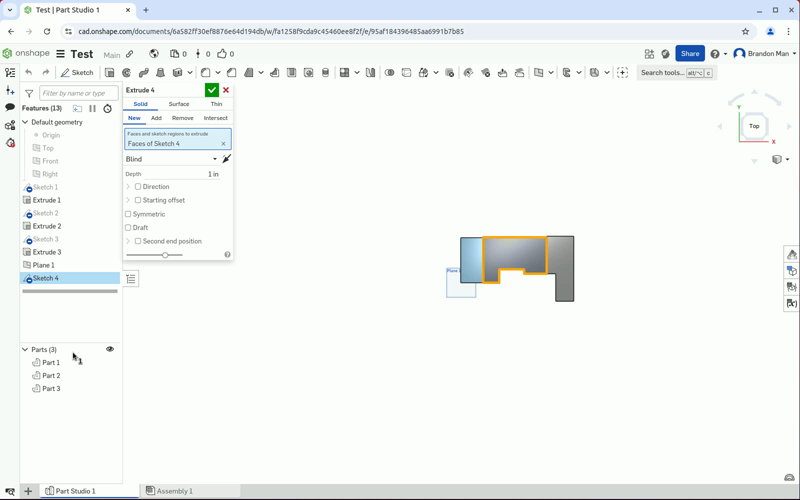
mouse_move(143, 106)
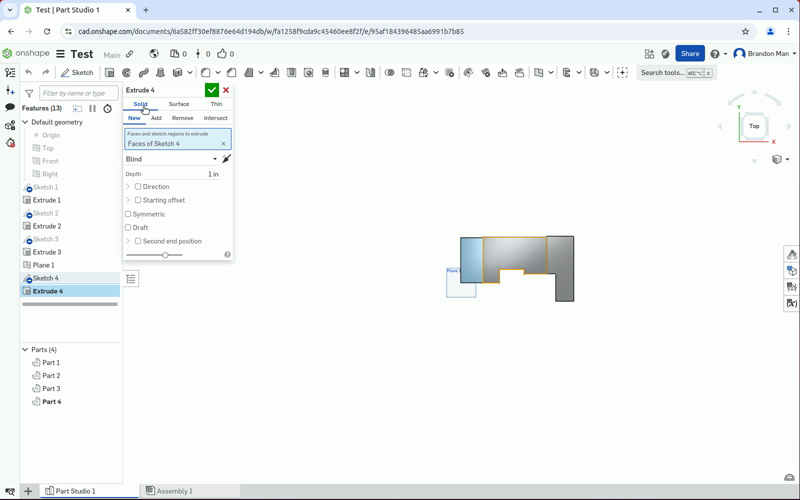
click(143, 106)
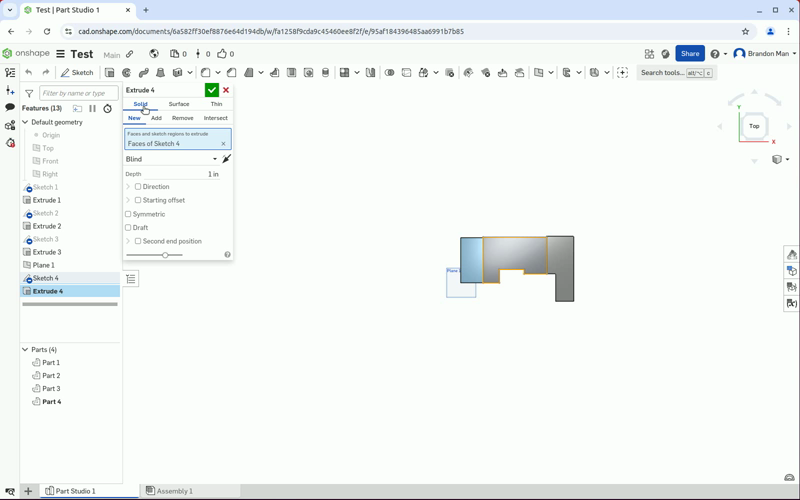
mouse_move(186, 120)
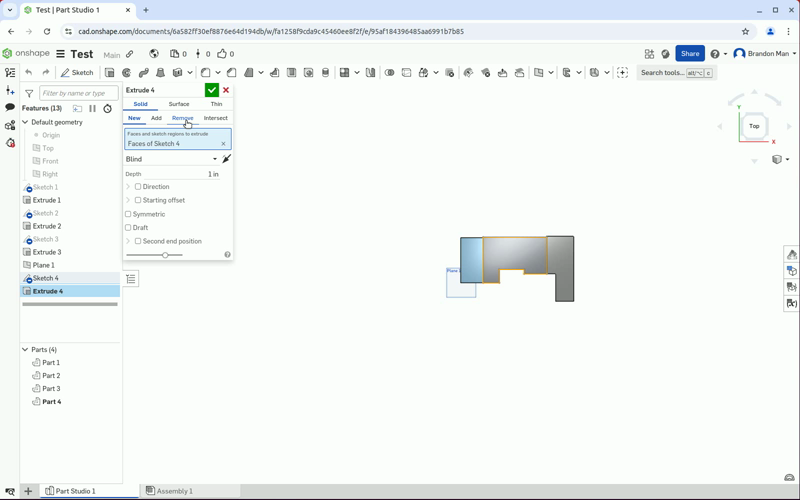
click(186, 120)
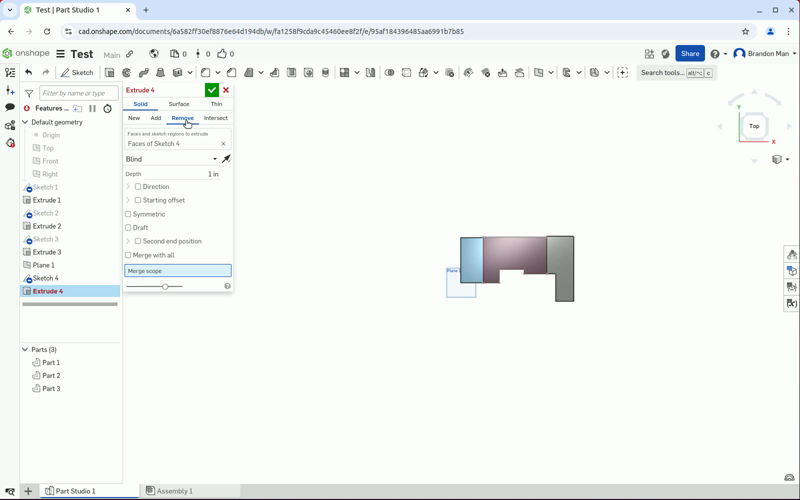
key(tab, 4)
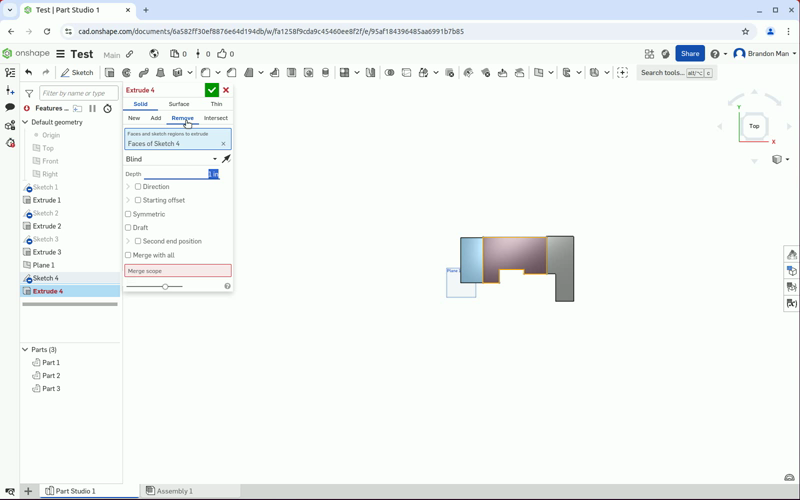
text(4.574)
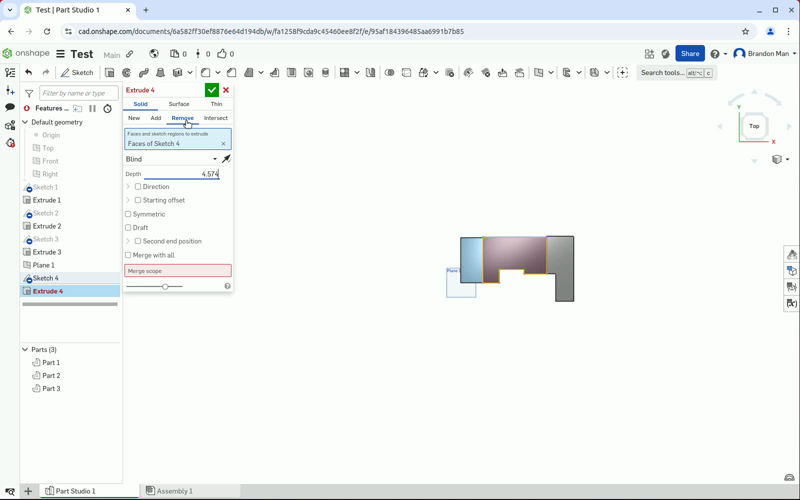
key(tab, 6)
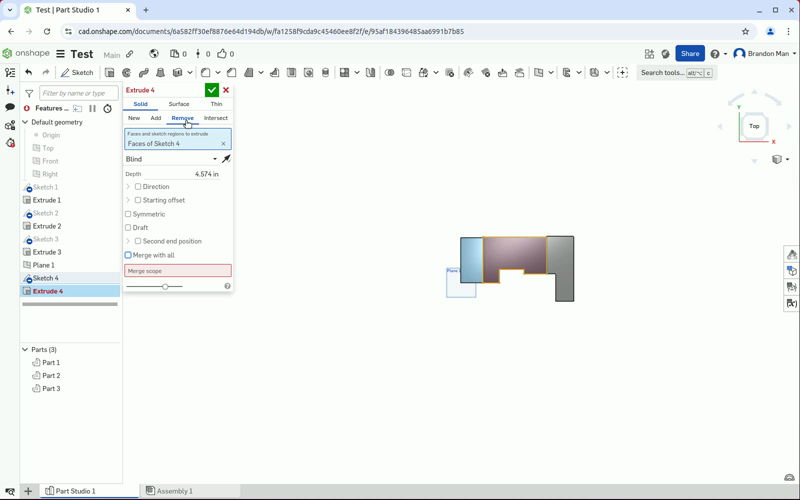
key(space)
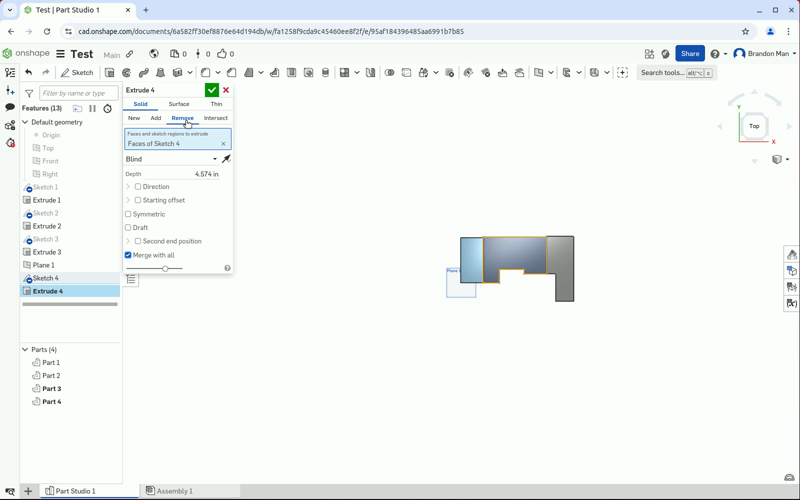
key(enter)
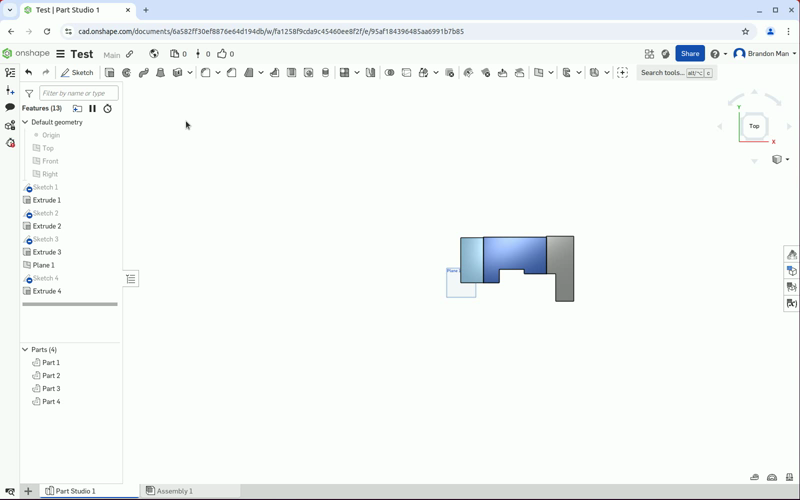
key(shift+h)
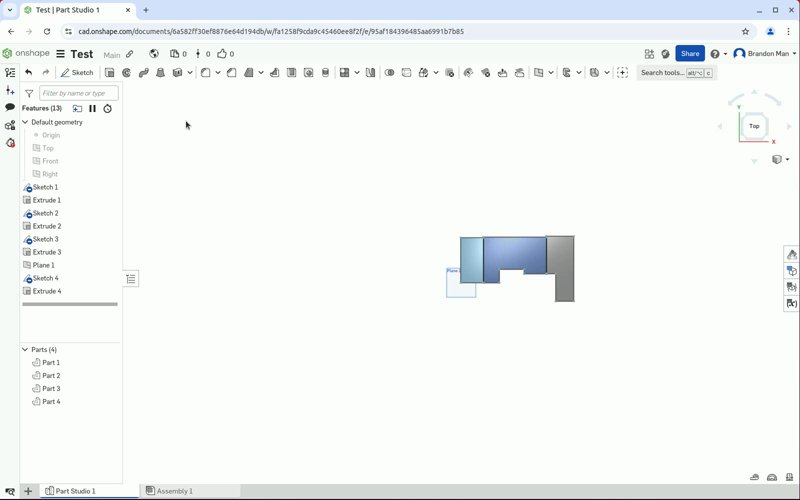
key(shift+h)
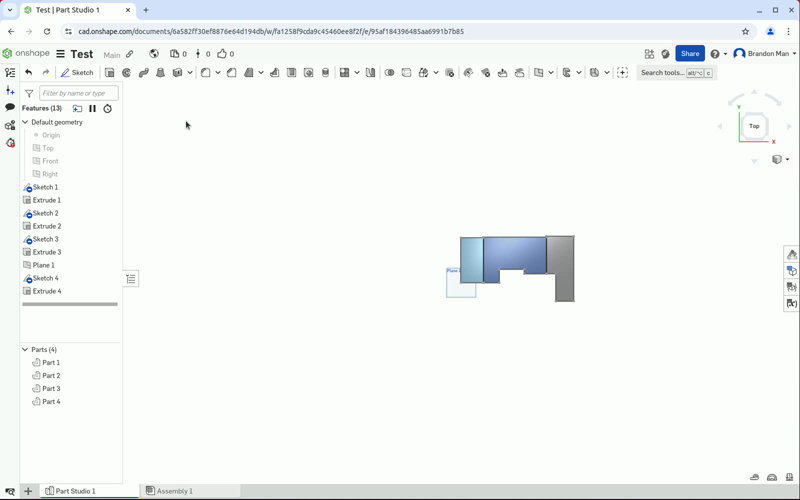
key(shift+7)
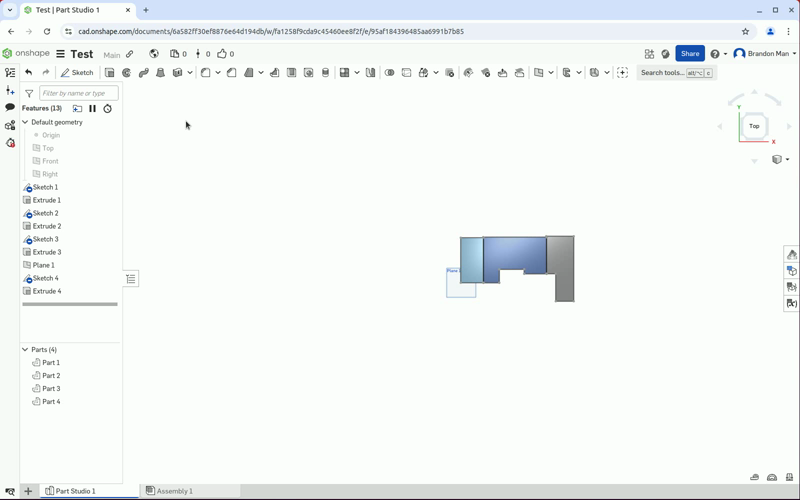
key(up, 3)
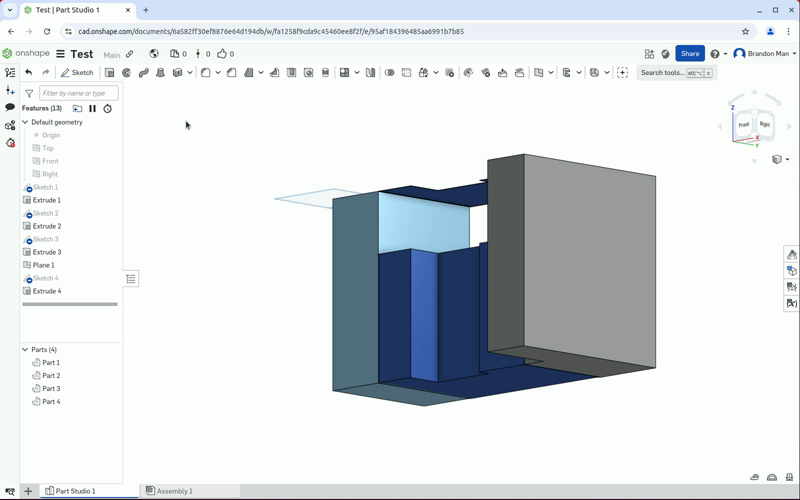
key(left, 3)
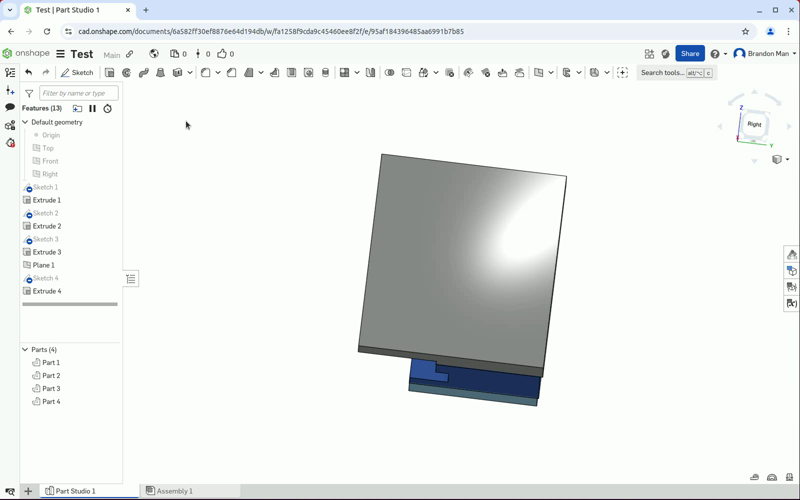
key(right, 3)
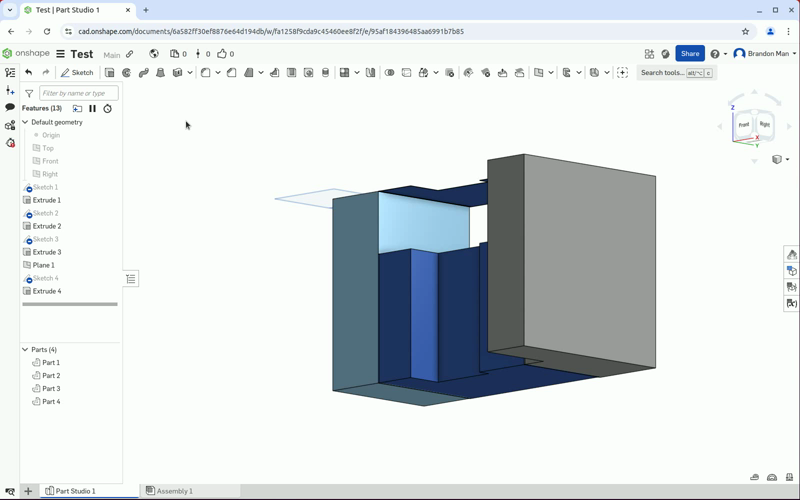
key(down, 3)
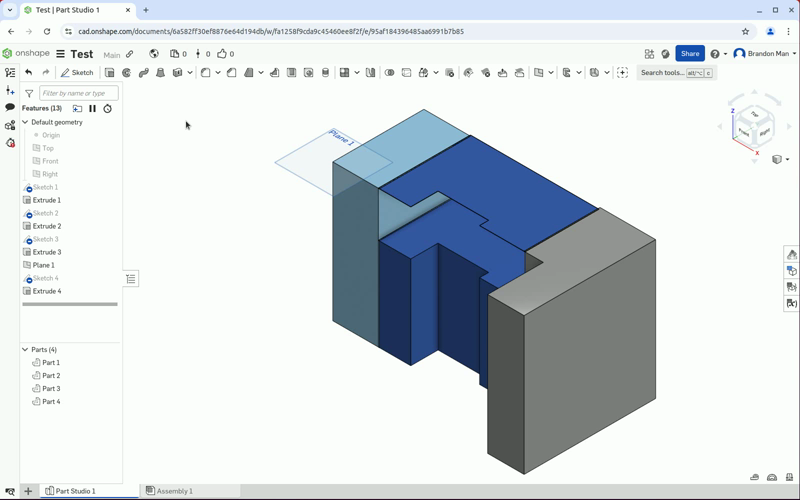
mouse_move(73, 189)
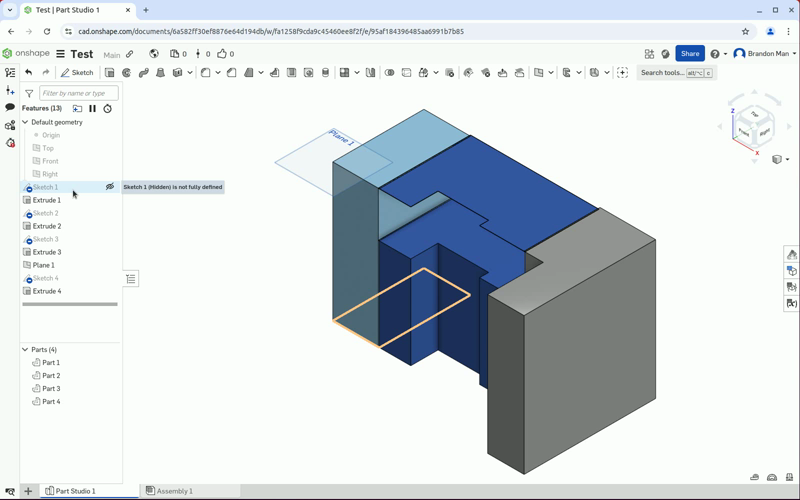
click(73, 189)